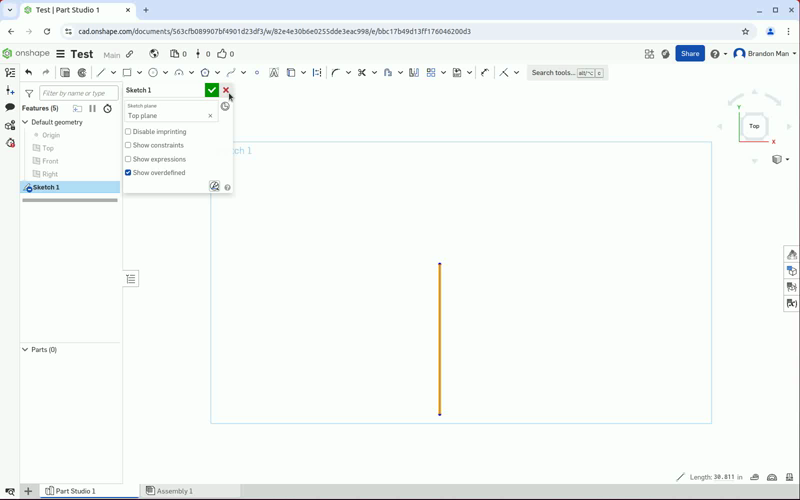
key(shift+h)
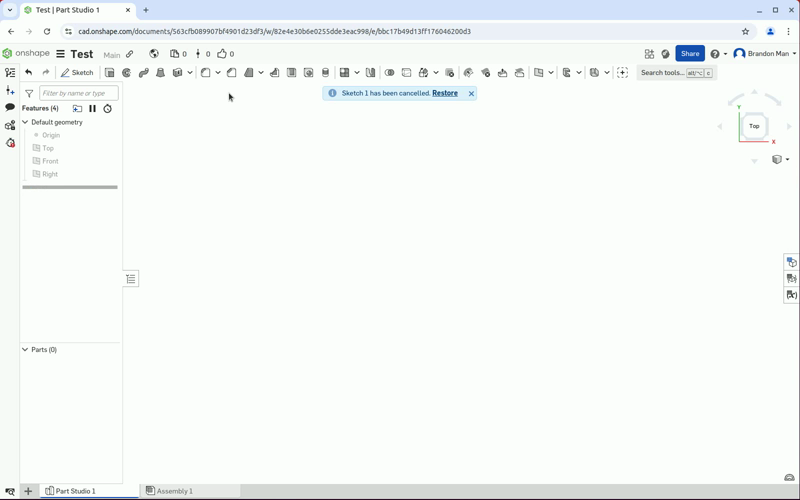
mouse_move(73, 352)
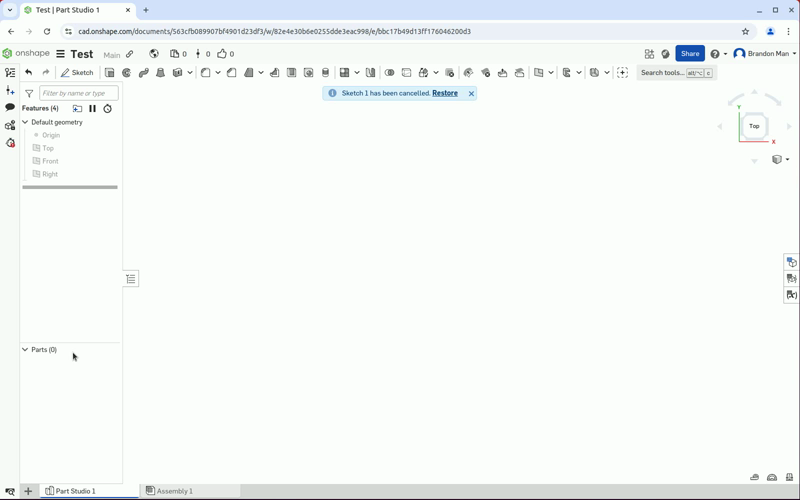
key(y)
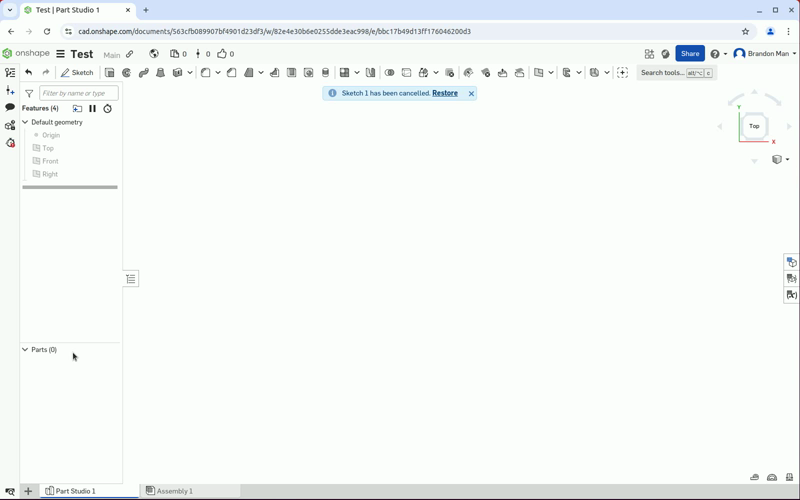
key(shift+p)
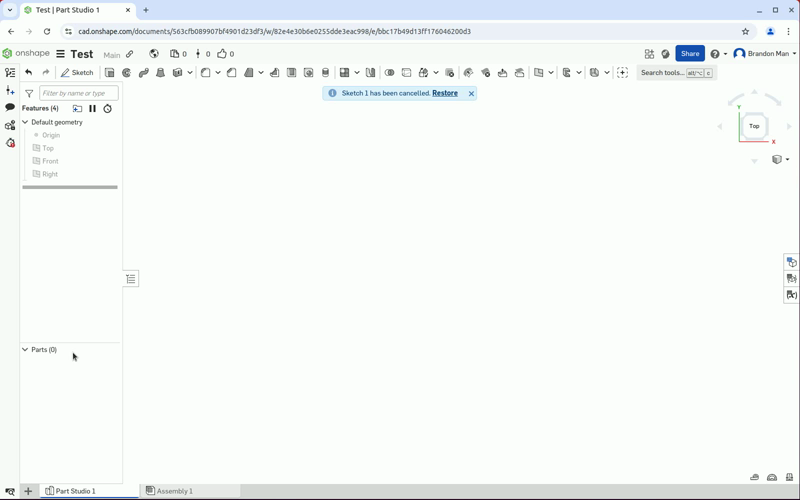
key(space)
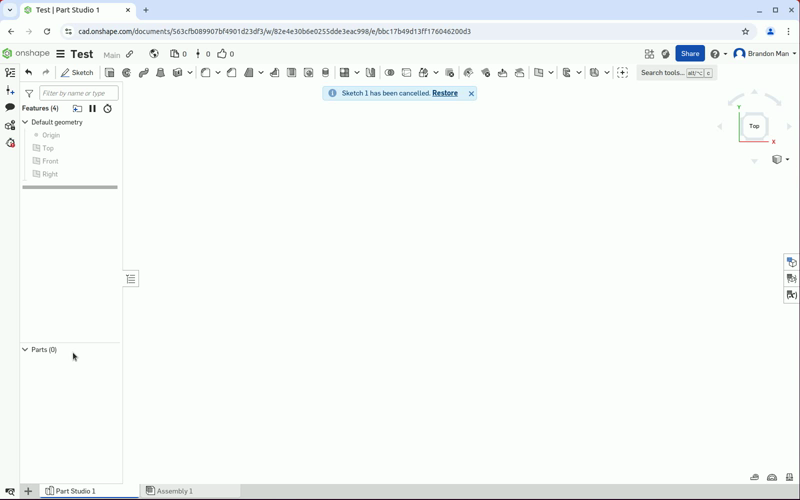
key_down(shift)
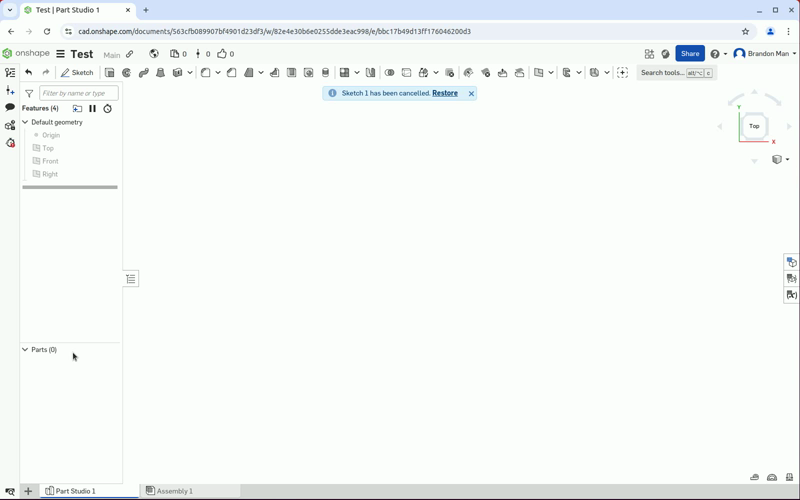
key(up)
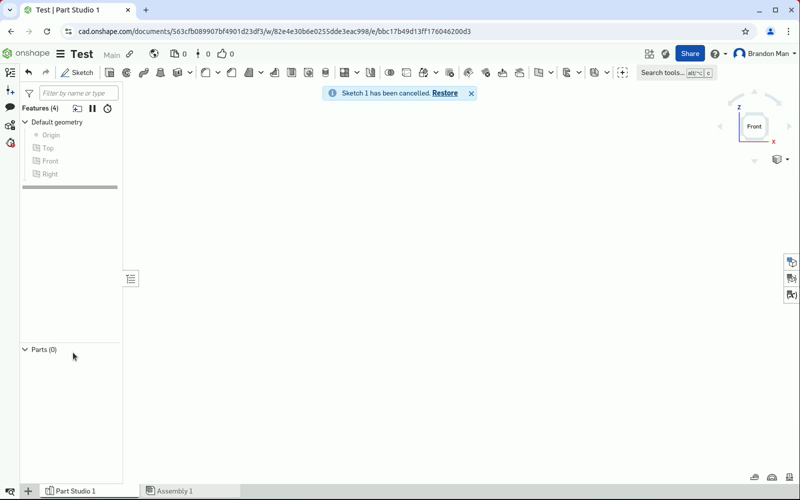
key_up(shift)
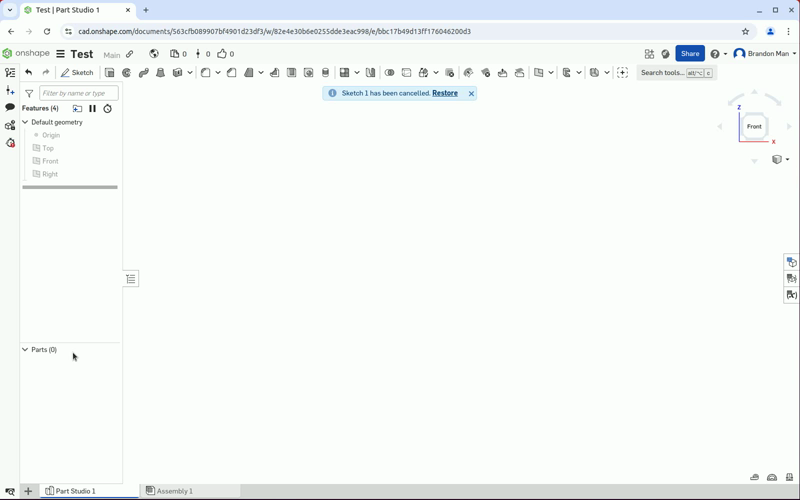
mouse_move(73, 352)
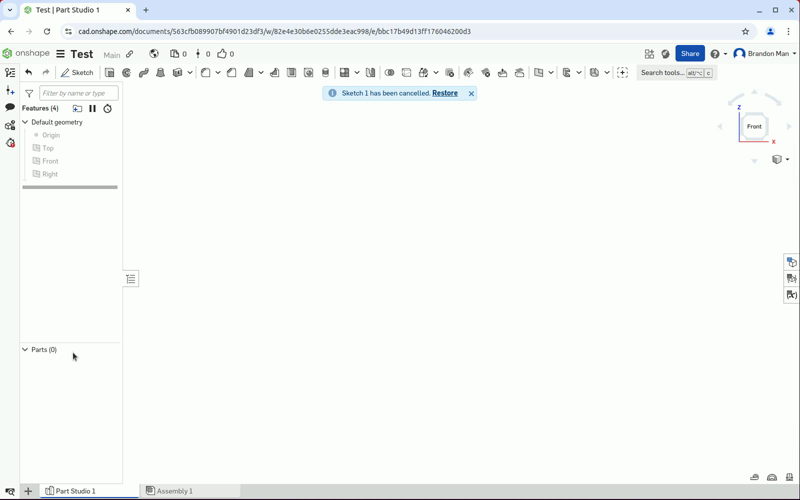
key(shift+y)
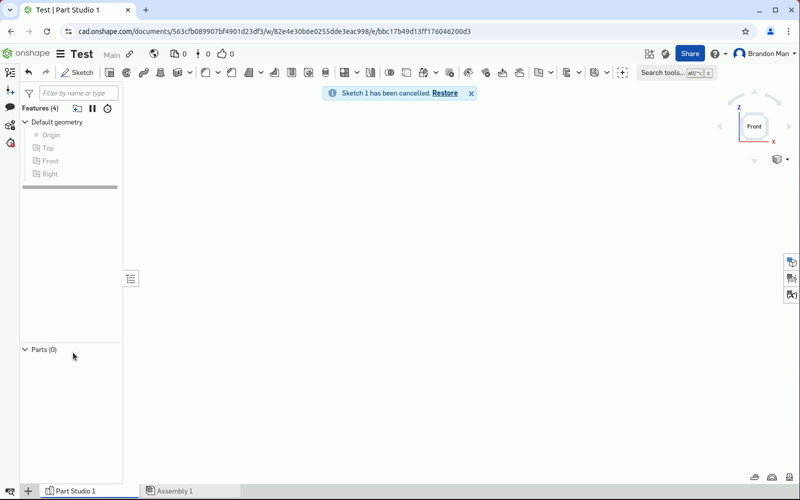
key(shift+s)
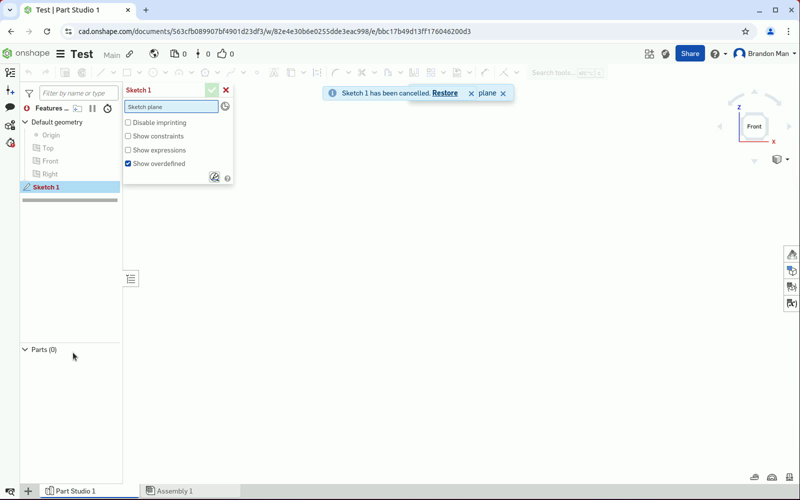
mouse_move(73, 163)
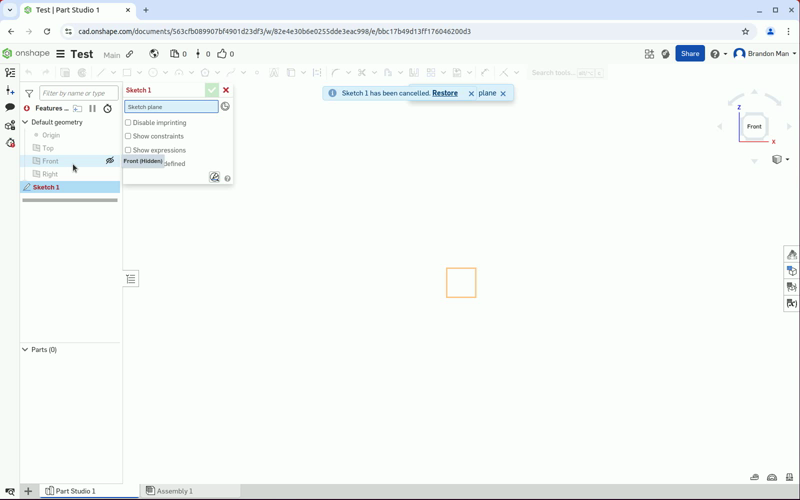
click(73, 163)
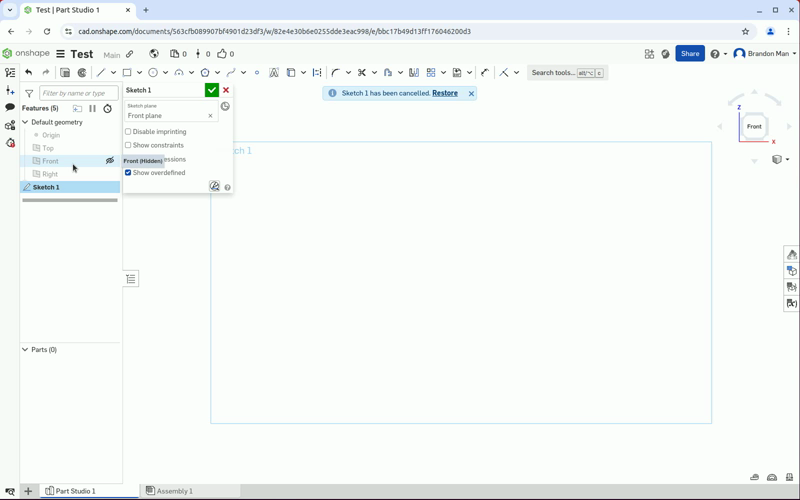
mouse_move(73, 352)
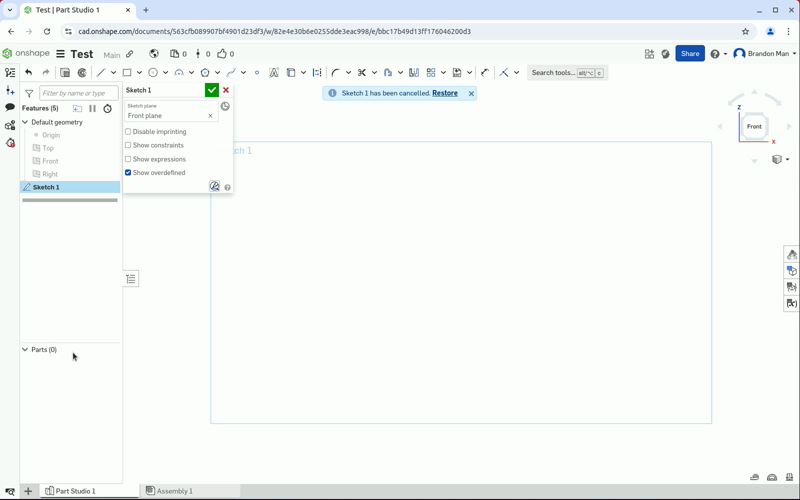
key(y)
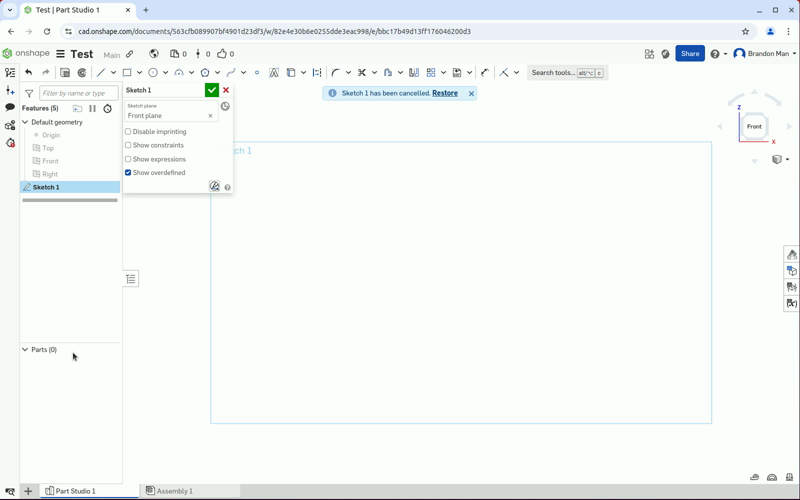
key(l)
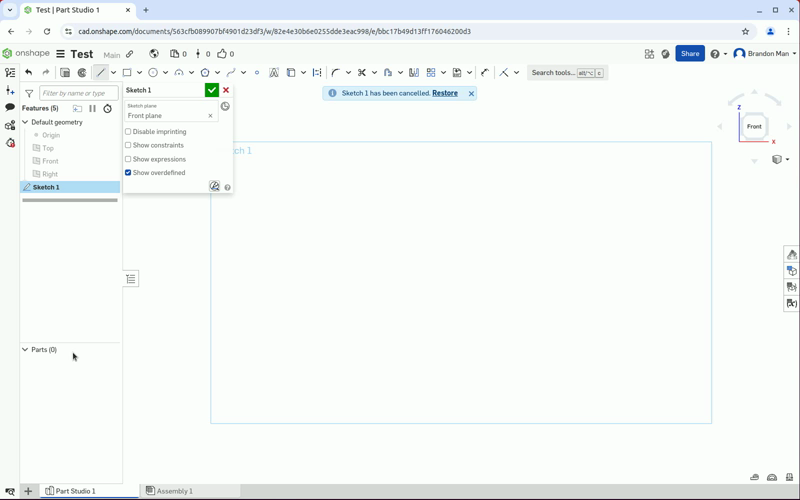
key_down(shift)
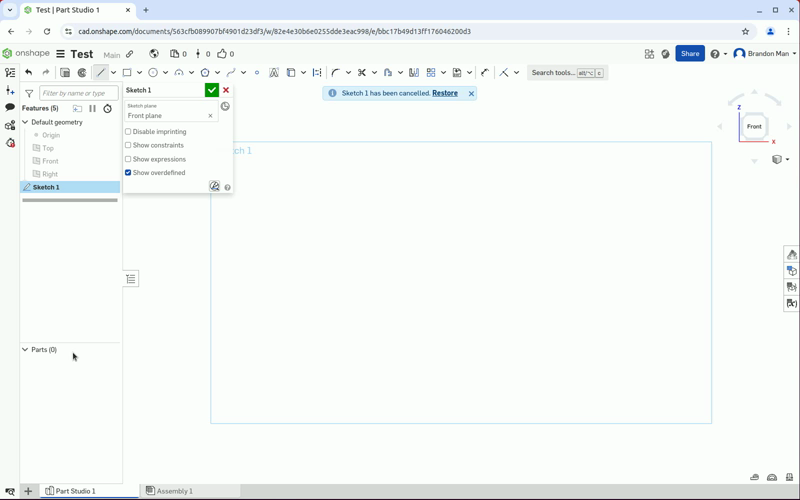
mouse_move(450, 291)
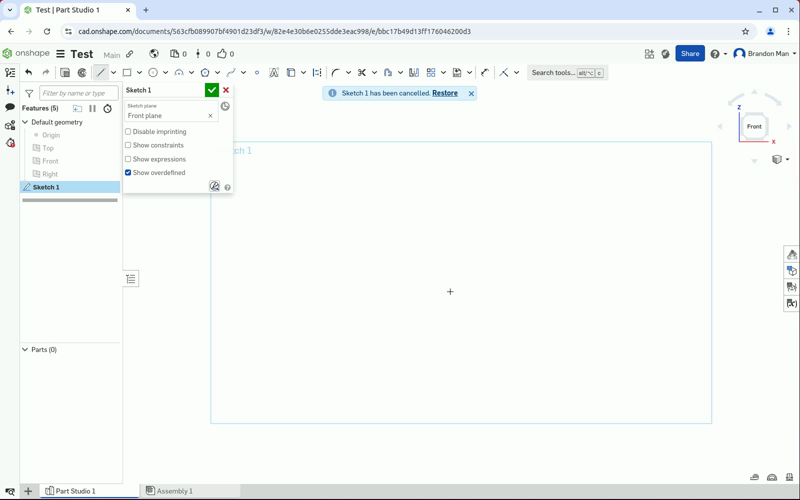
click(450, 291)
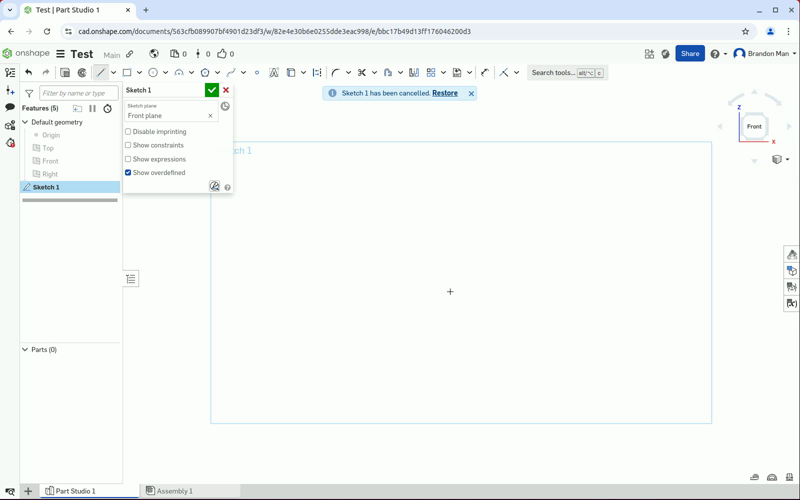
key_up(shift)
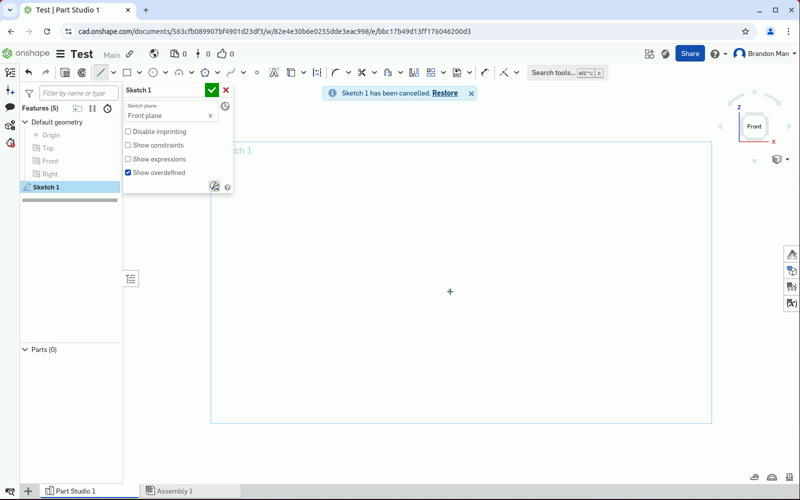
key_down(shift)
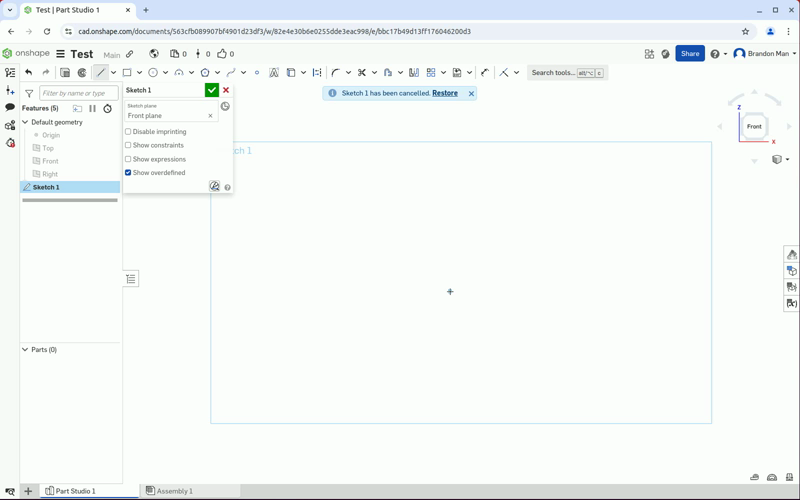
mouse_move(480, 291)
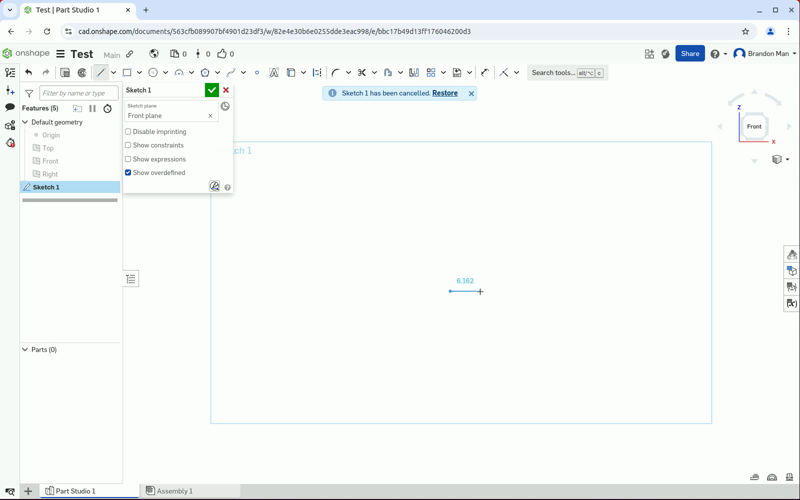
mouse_move(472, 291)
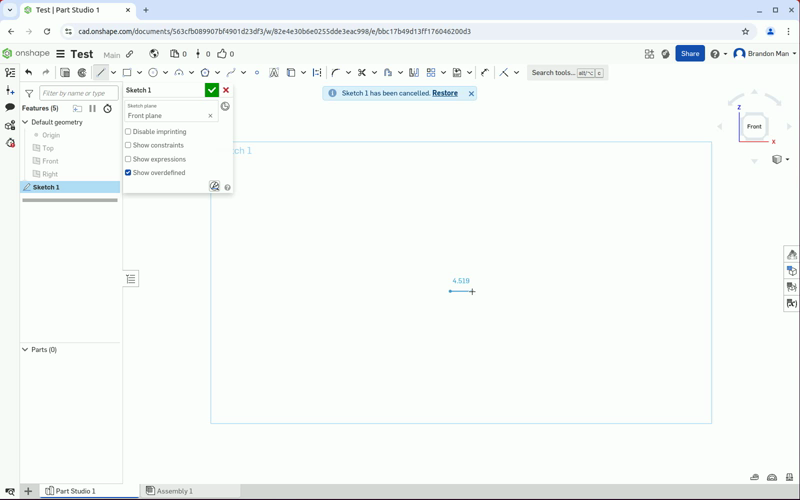
click(472, 291)
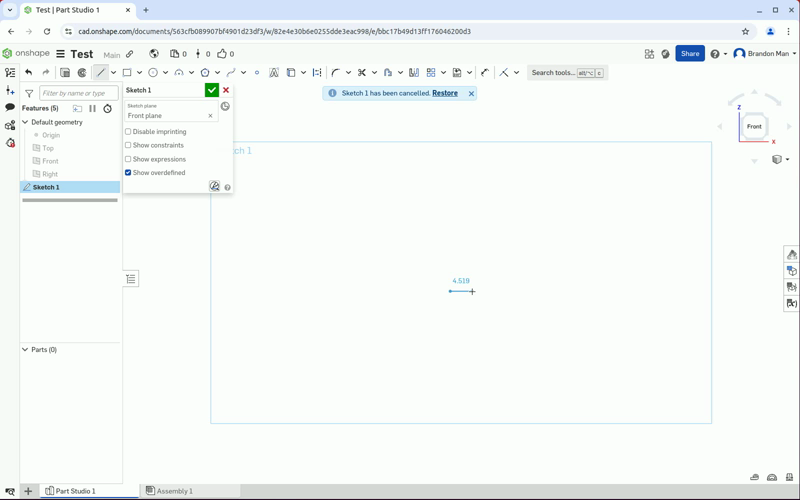
key_up(shift)
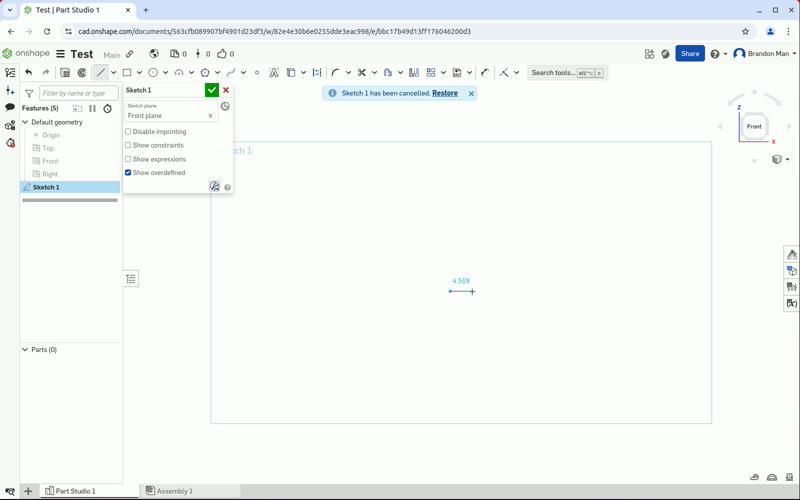
key_down(shift)
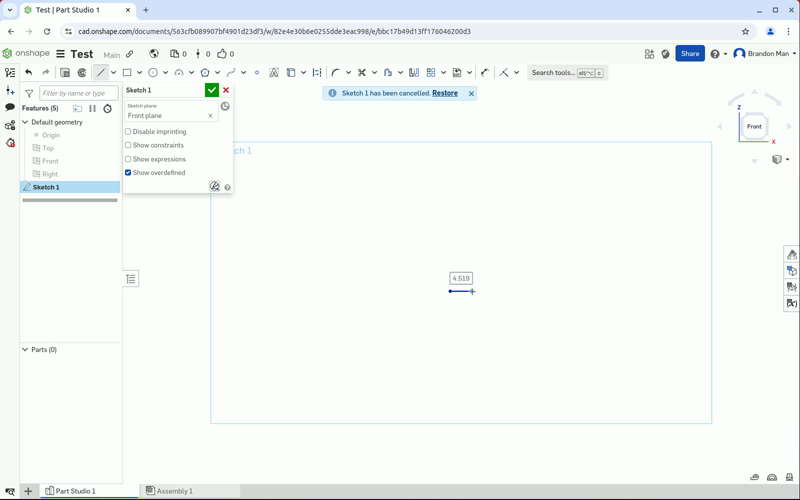
mouse_move(502, 291)
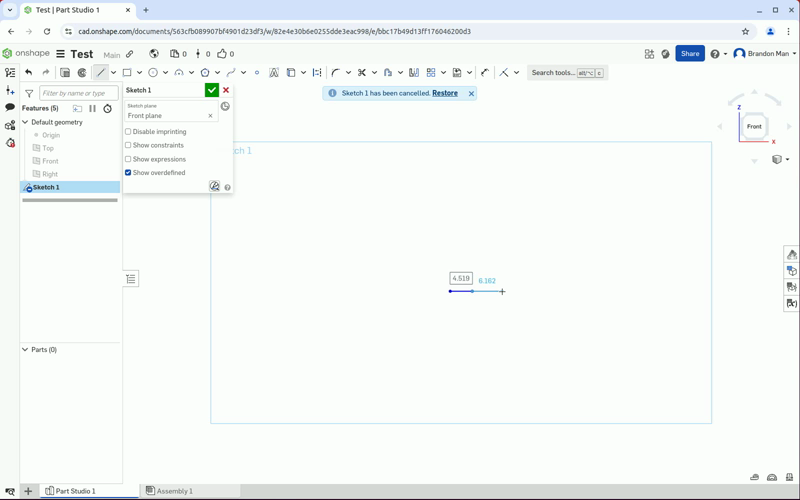
mouse_move(472, 274)
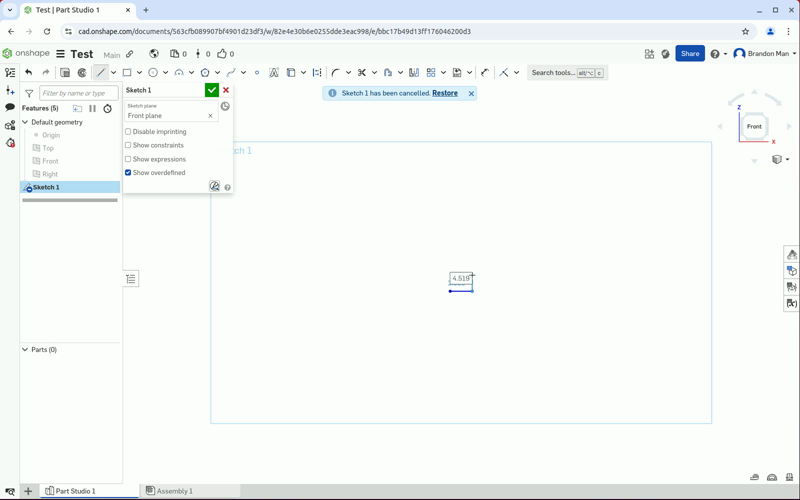
click(472, 274)
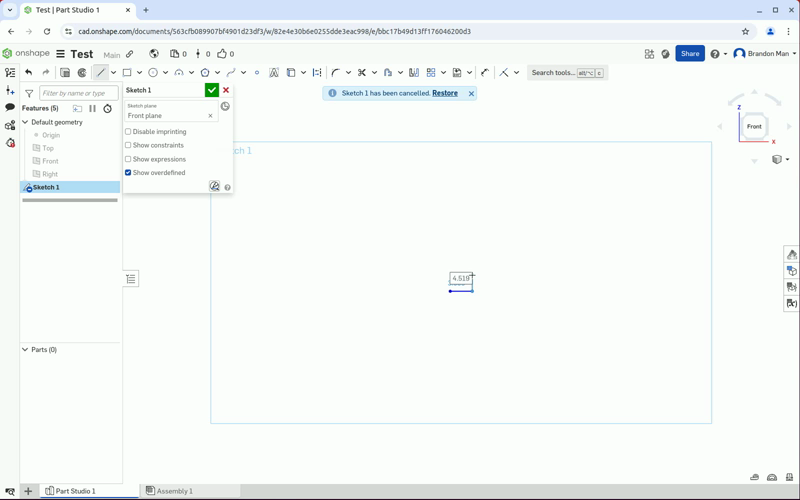
key_up(shift)
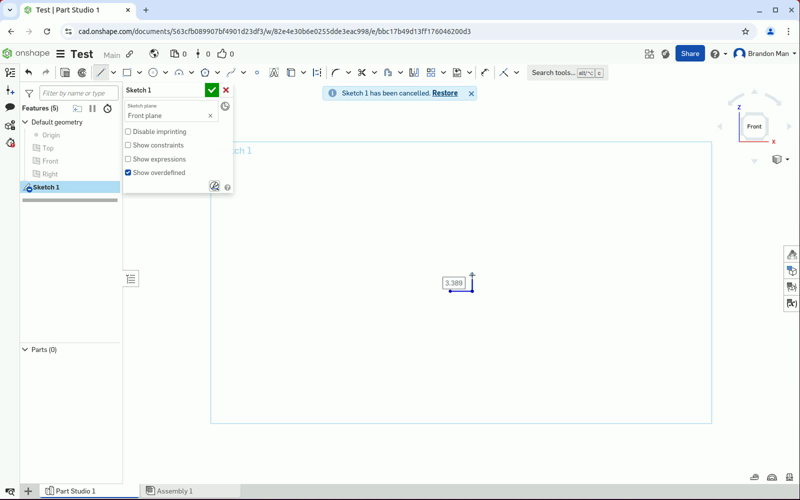
key_down(shift)
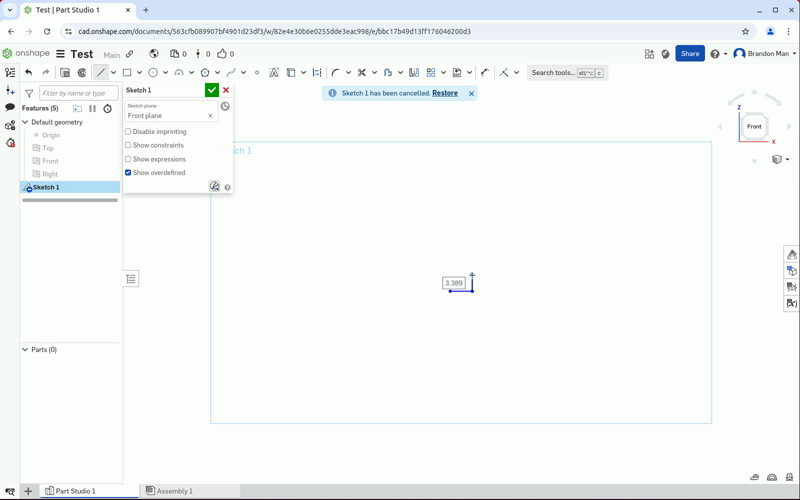
mouse_move(502, 274)
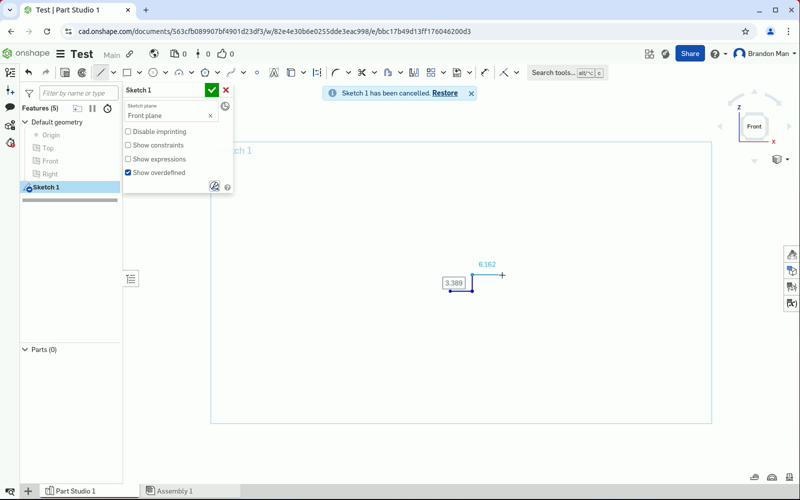
mouse_move(450, 274)
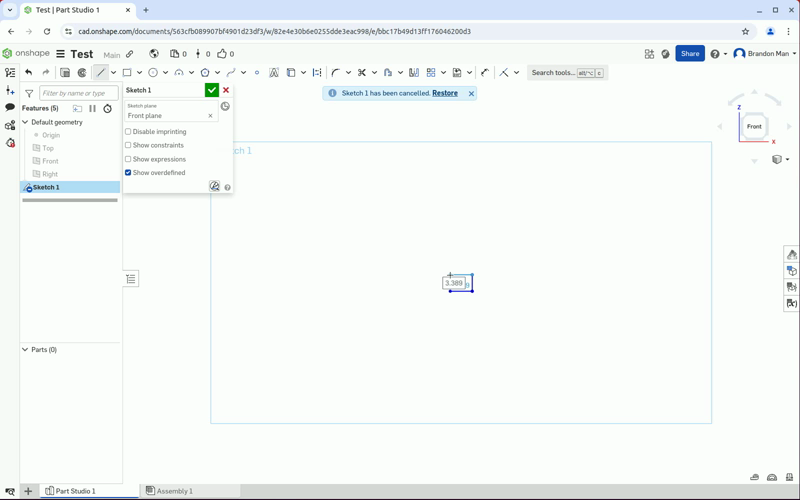
click(450, 274)
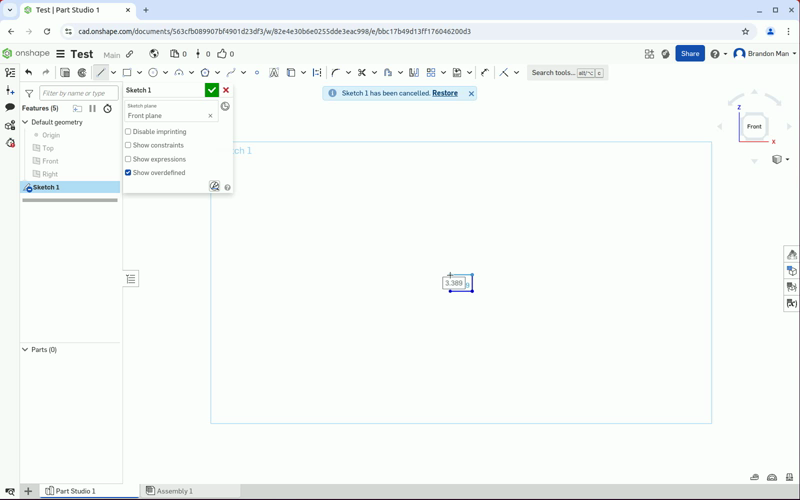
key_up(shift)
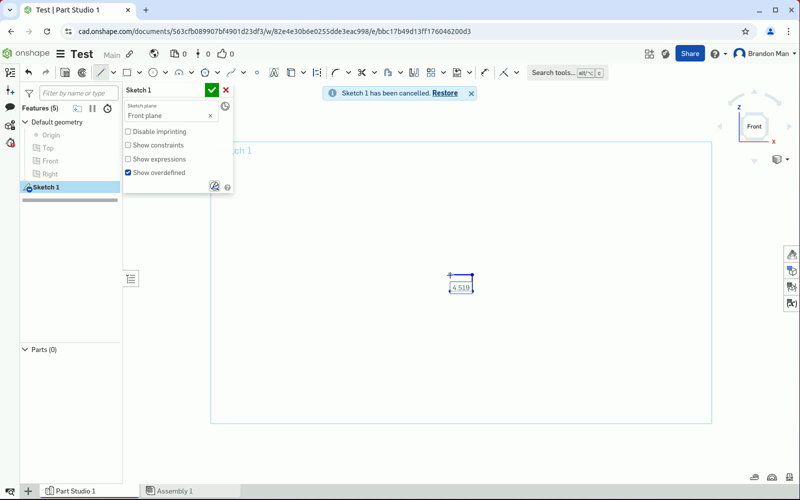
mouse_move(480, 274)
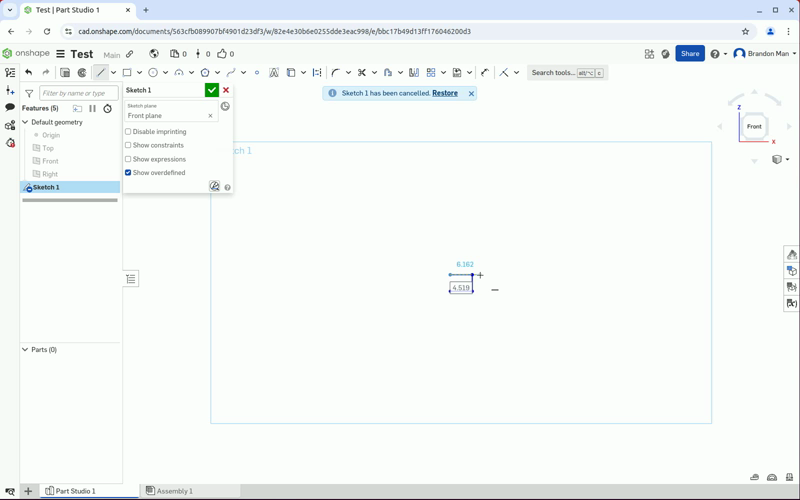
key_down(shift)
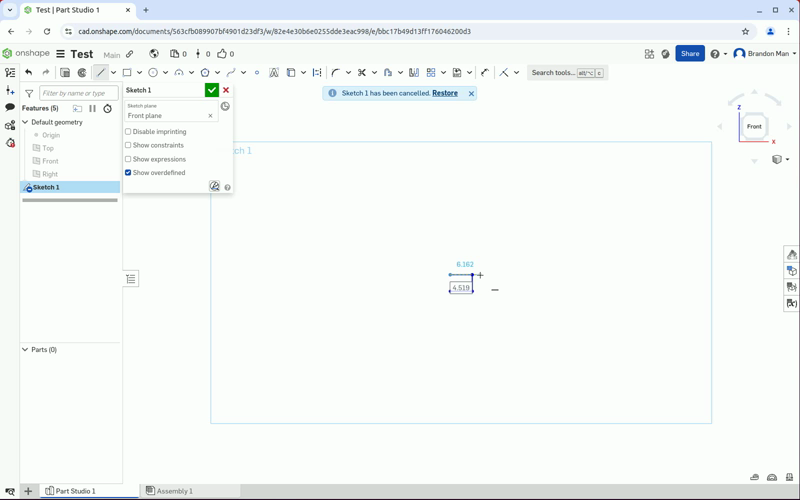
mouse_move(450, 291)
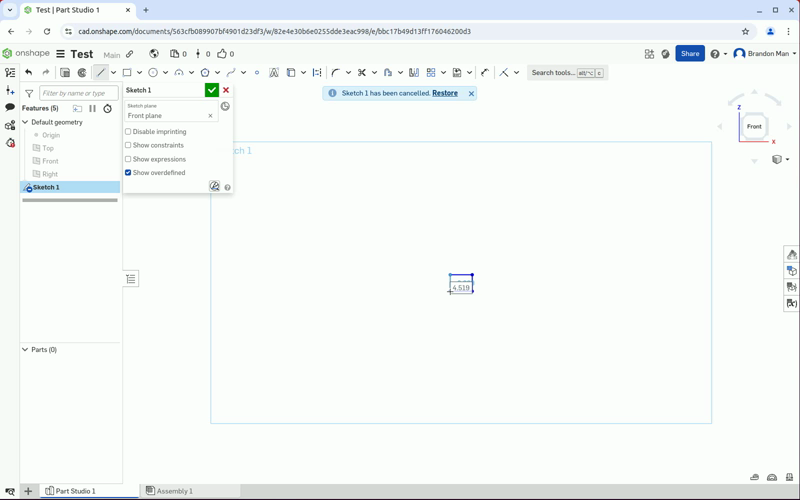
key_up(shift)
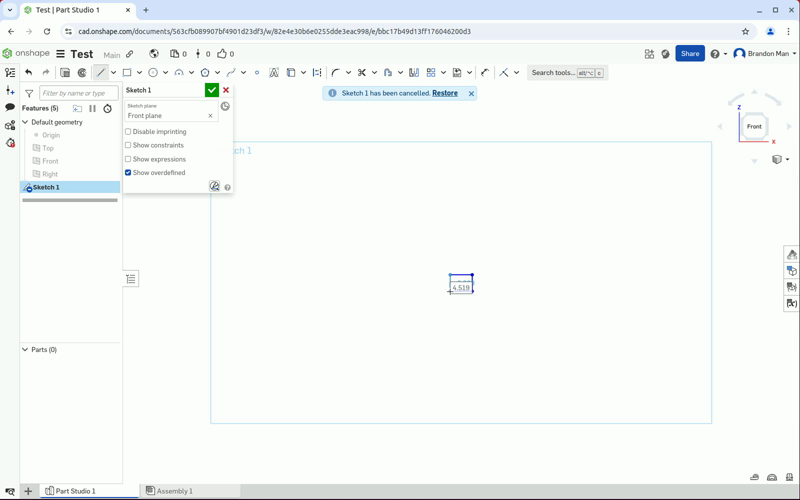
click(450, 291)
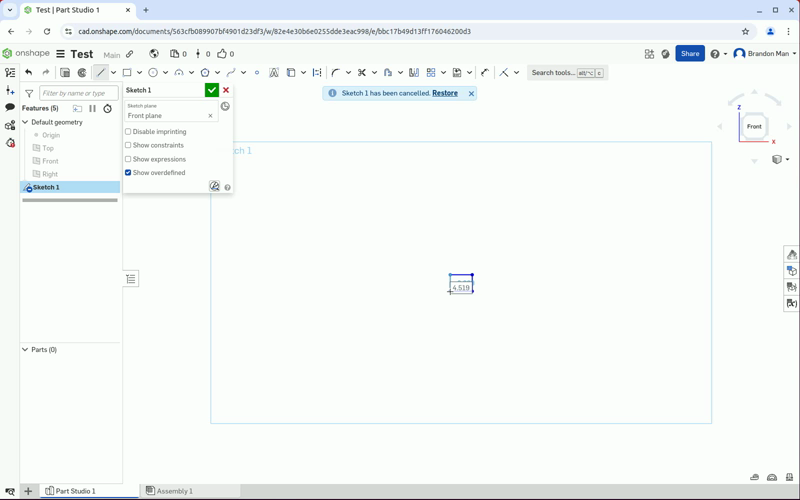
key(esc)
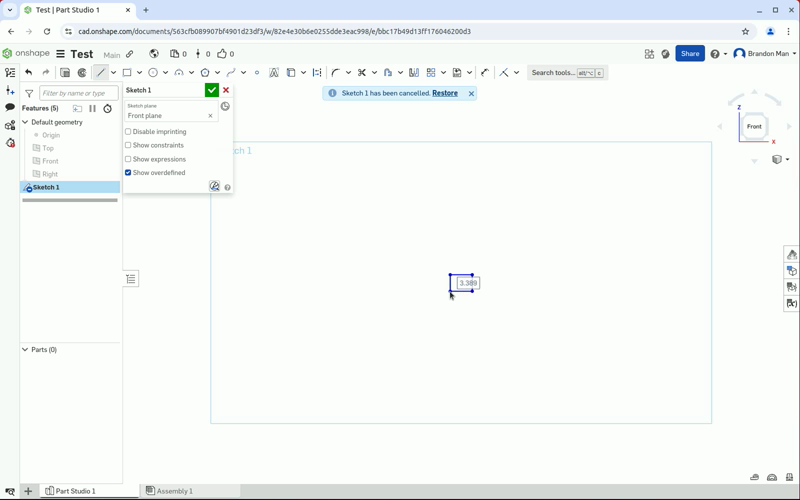
mouse_move(457, 280)
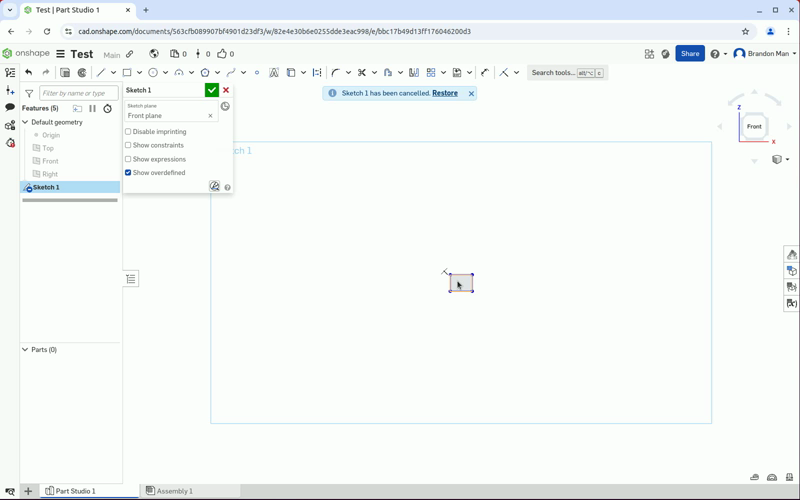
scroll(6)
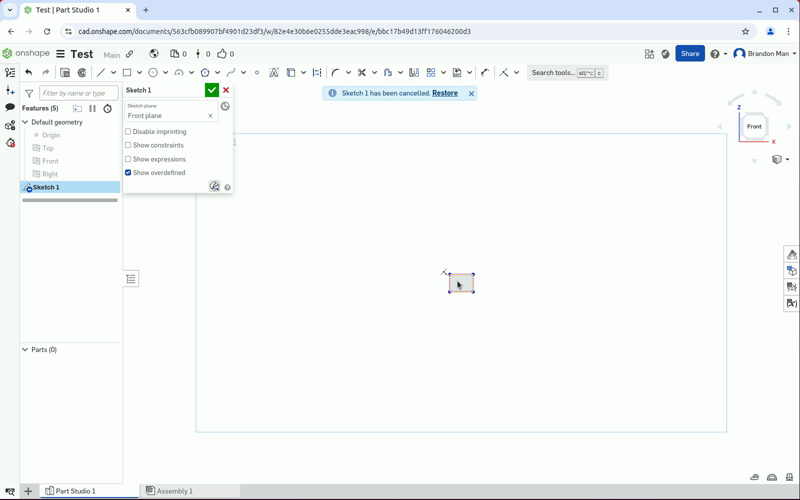
scroll(6)
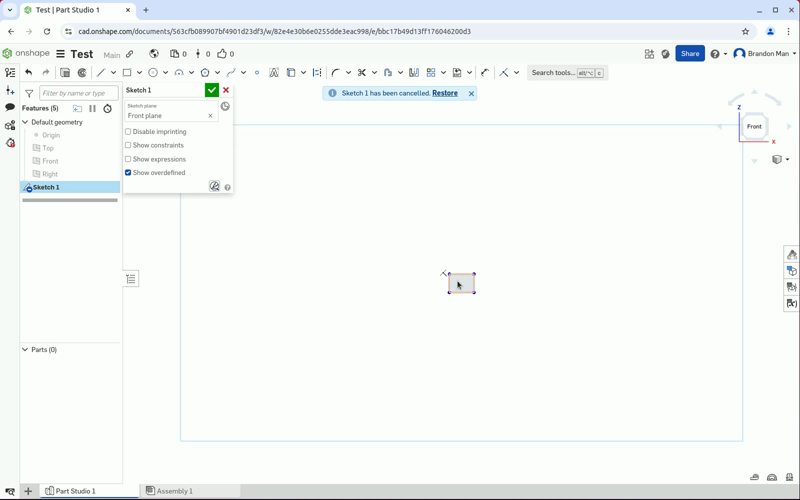
scroll(6)
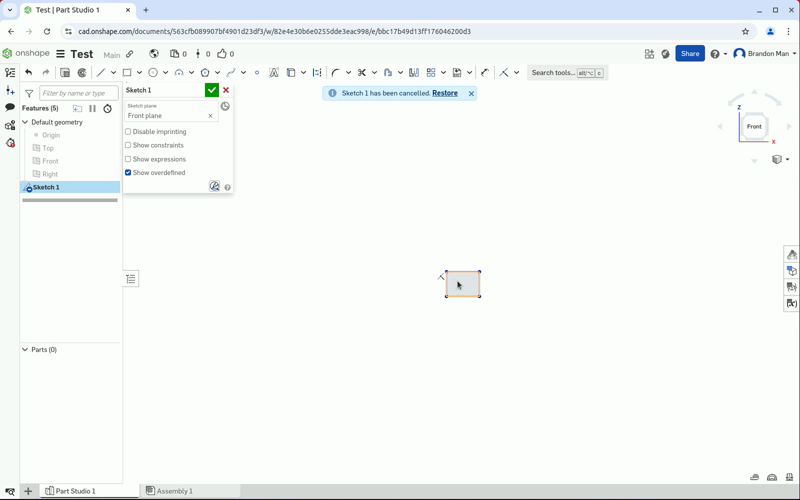
scroll(6)
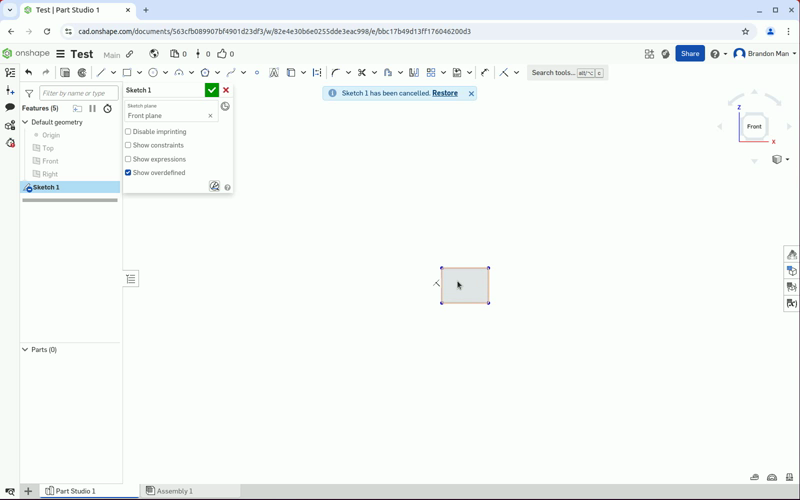
scroll(6)
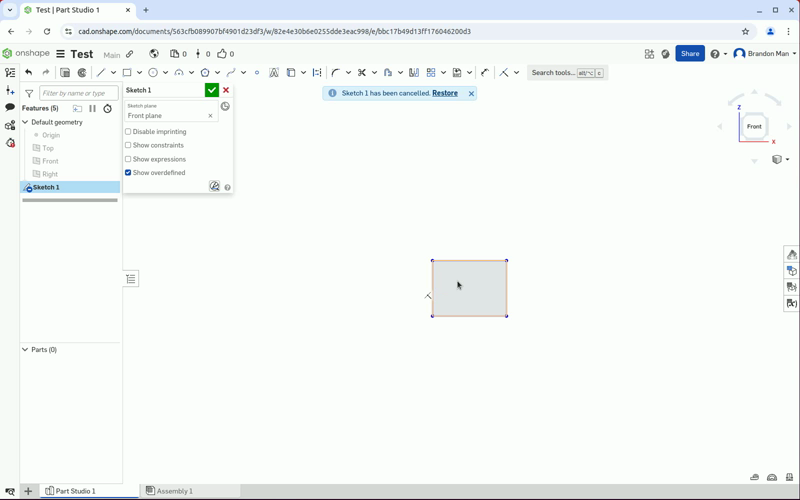
scroll(6)
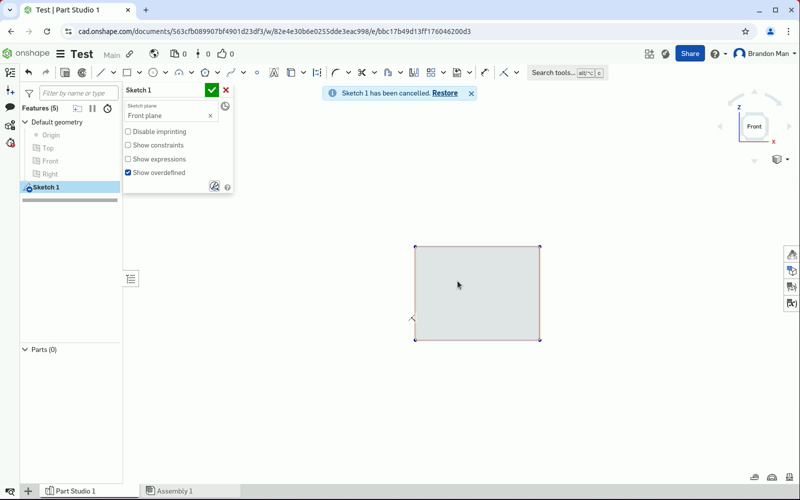
scroll(6)
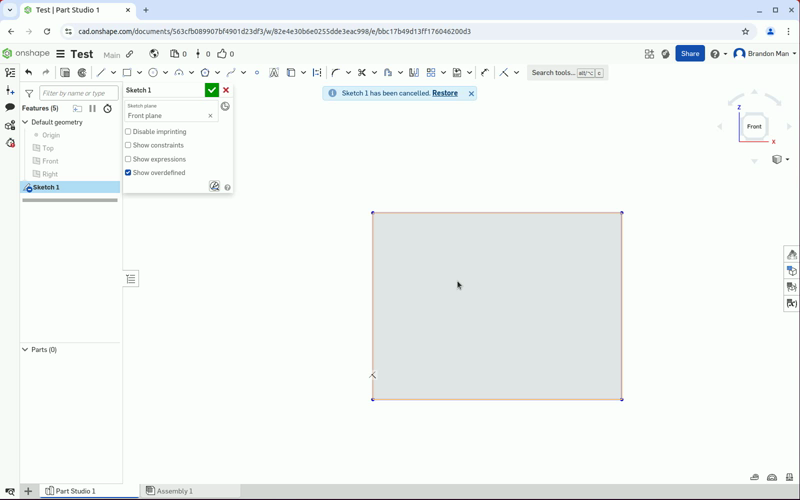
click(457, 280)
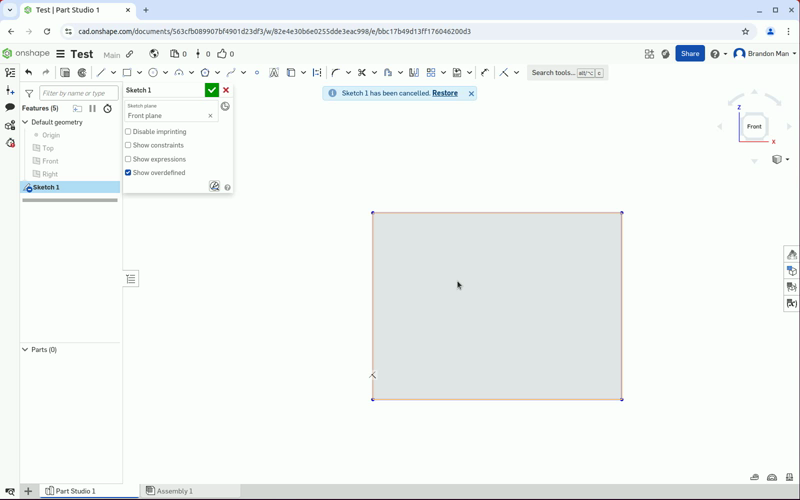
scroll(-6)
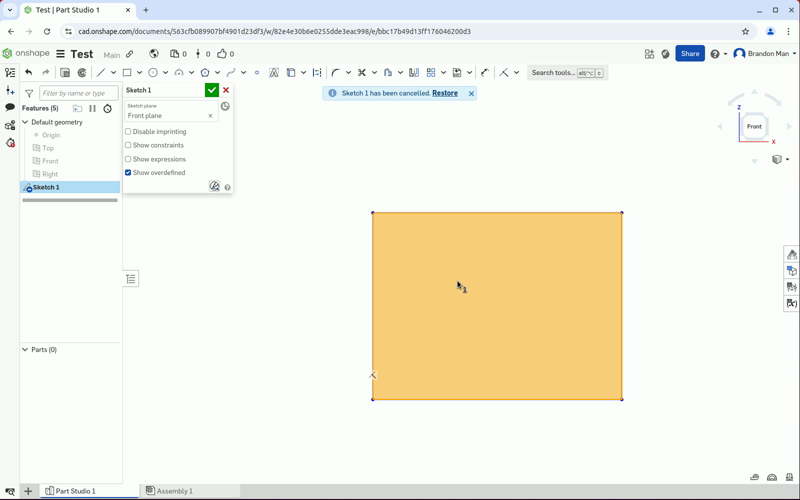
scroll(-6)
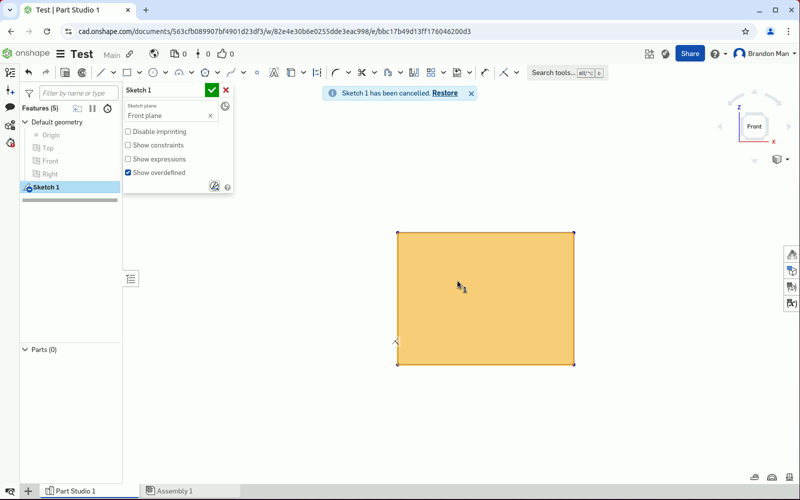
scroll(-6)
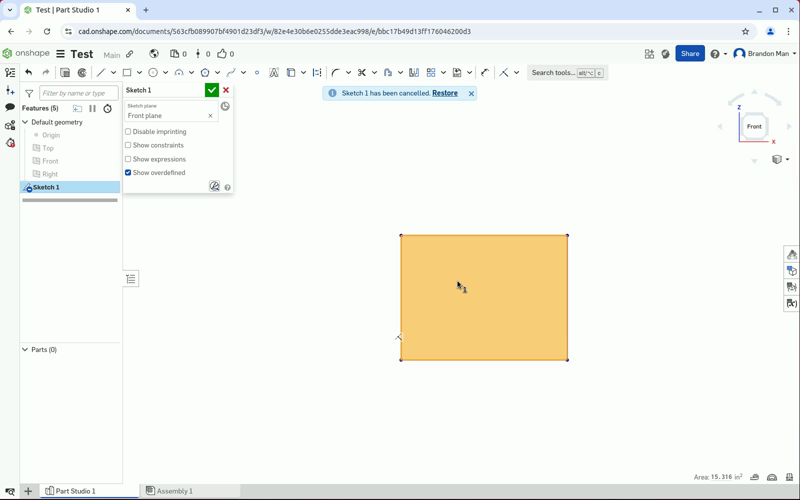
scroll(-6)
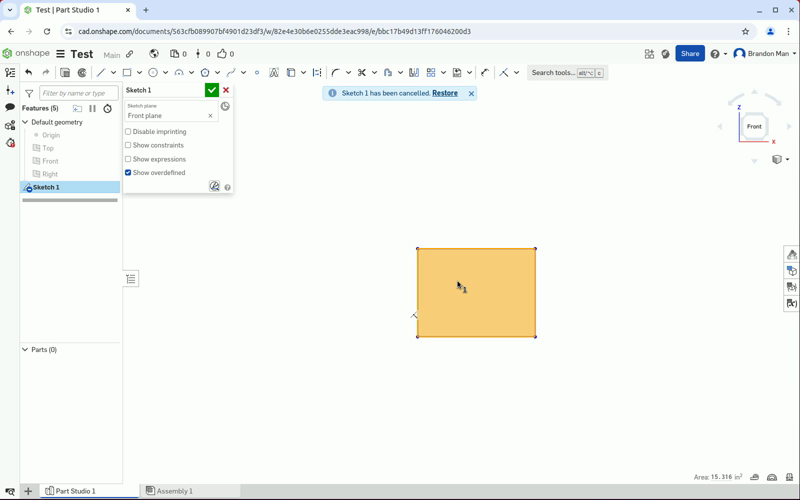
scroll(-6)
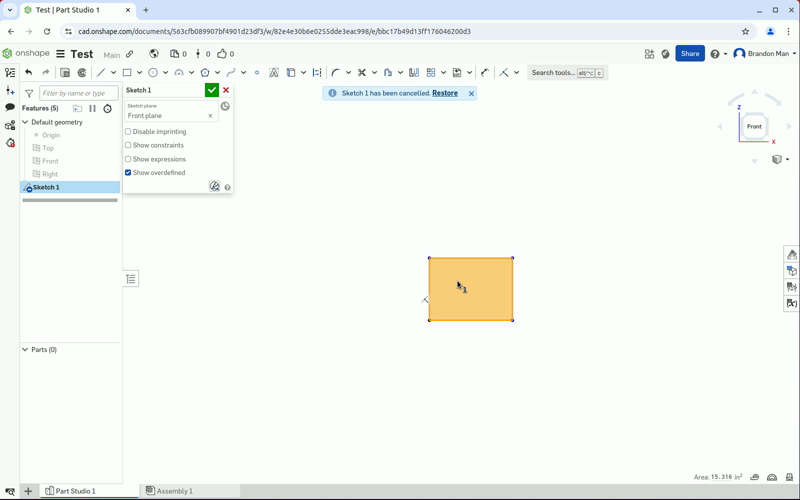
scroll(-6)
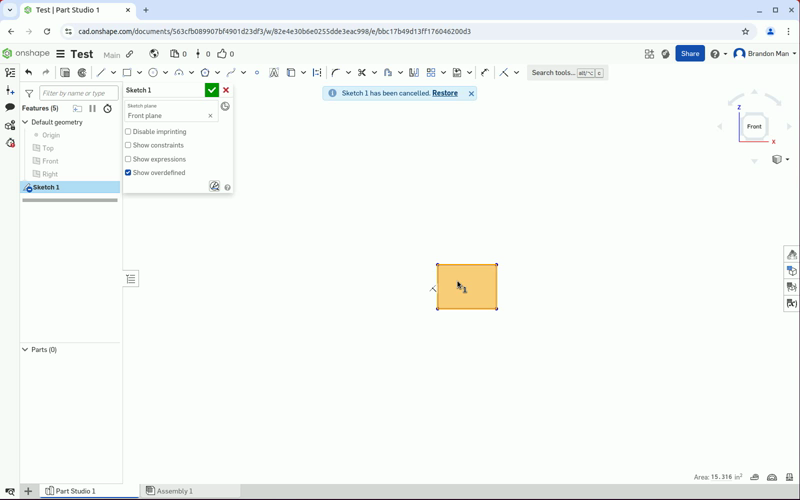
scroll(-6)
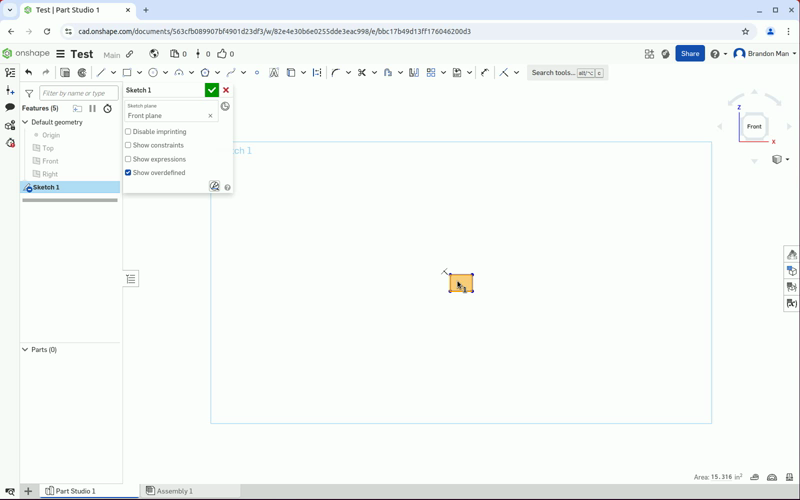
mouse_move(73, 352)
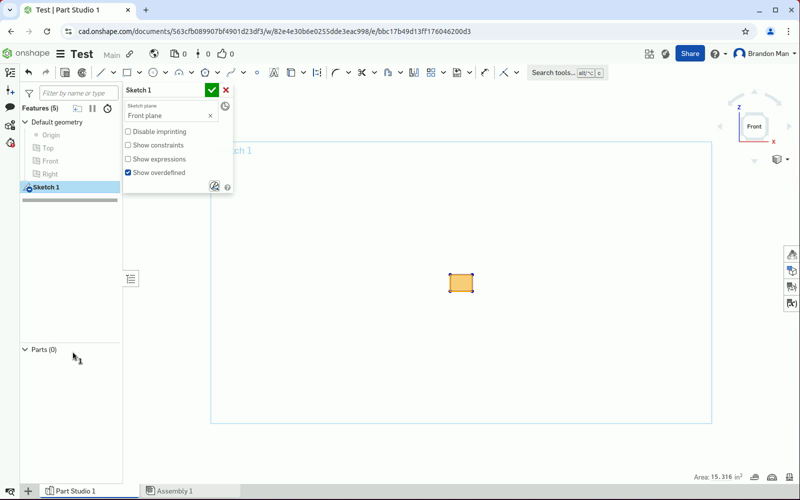
key(shift+y)
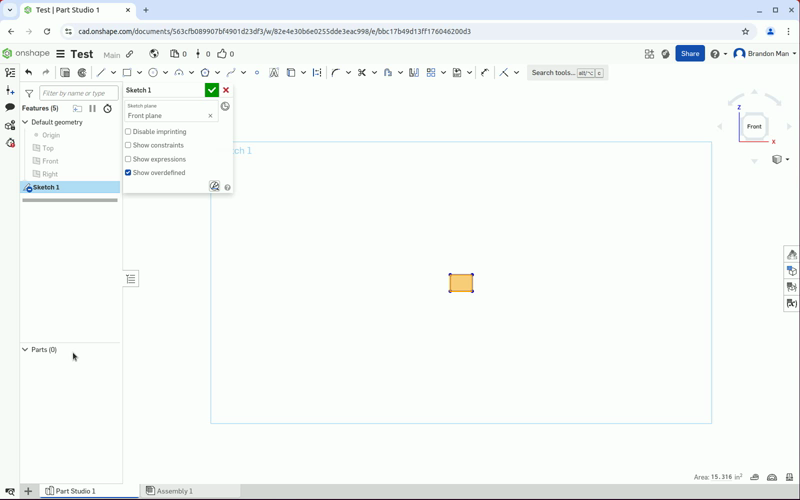
key(shift+e)
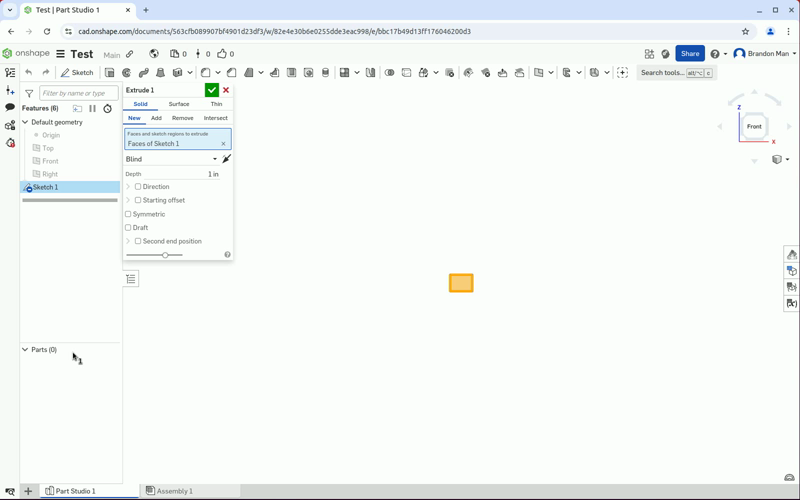
mouse_move(143, 106)
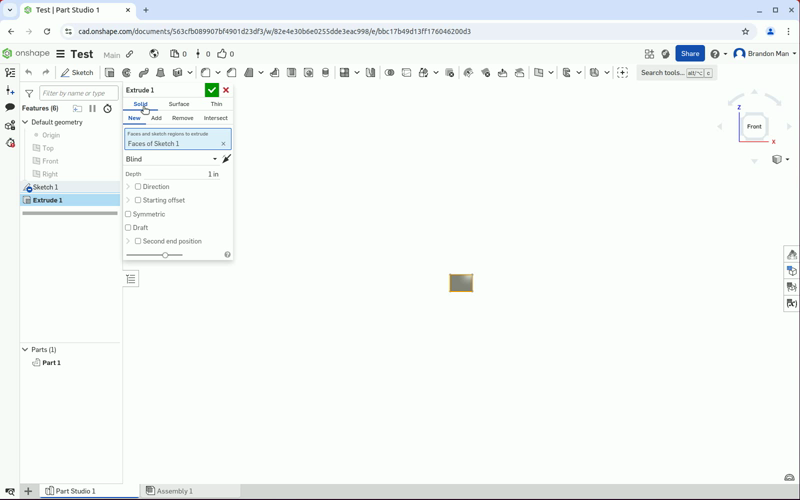
click(143, 106)
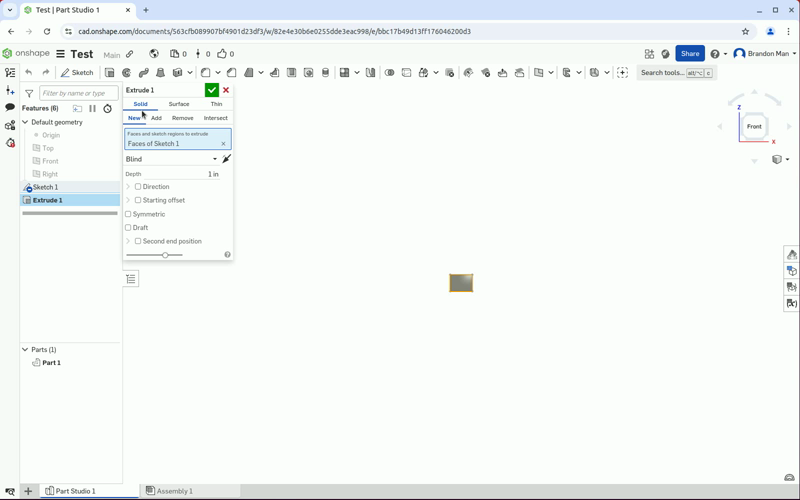
mouse_move(137, 120)
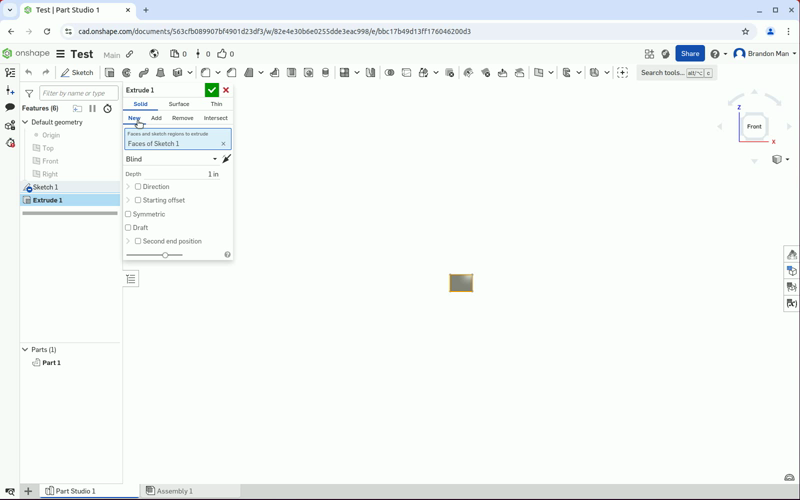
click(137, 120)
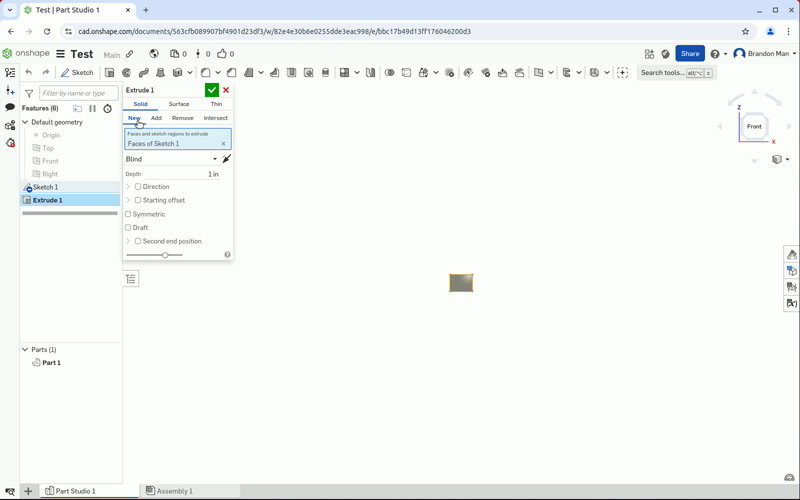
key(tab, 4)
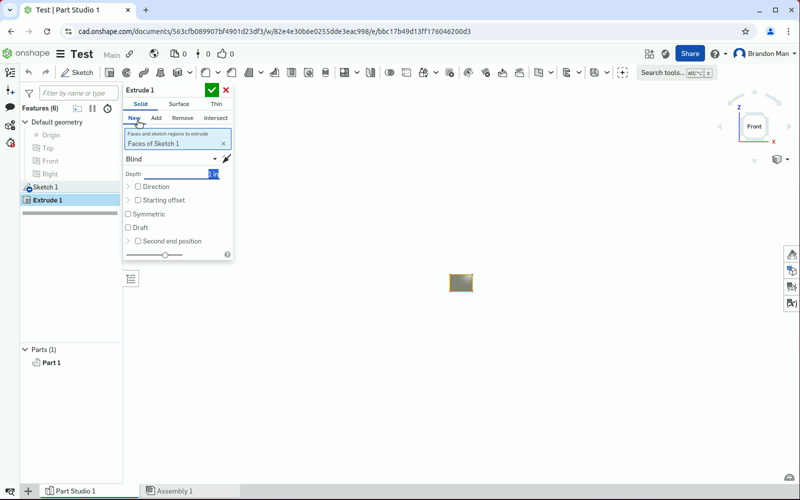
text(-0.241)
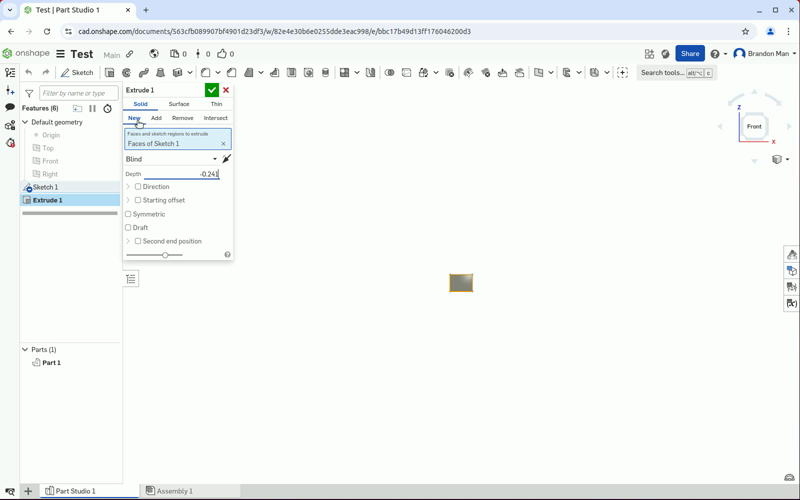
key(enter)
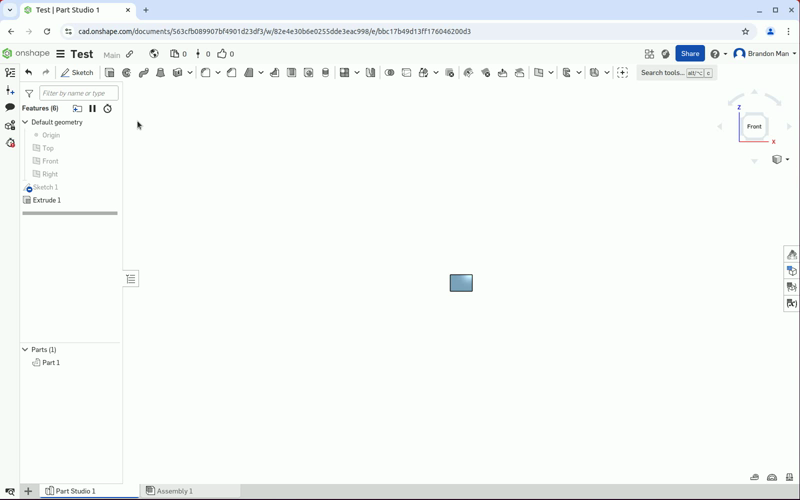
key(shift+h)
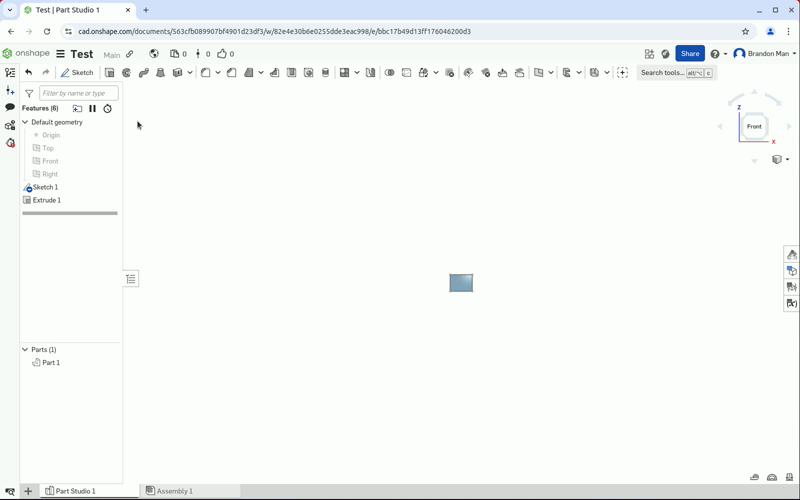
key(shift+h)
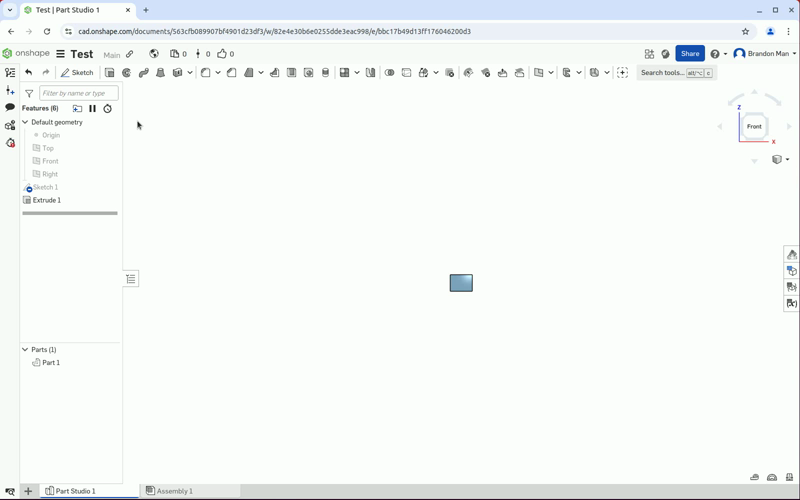
mouse_move(73, 189)
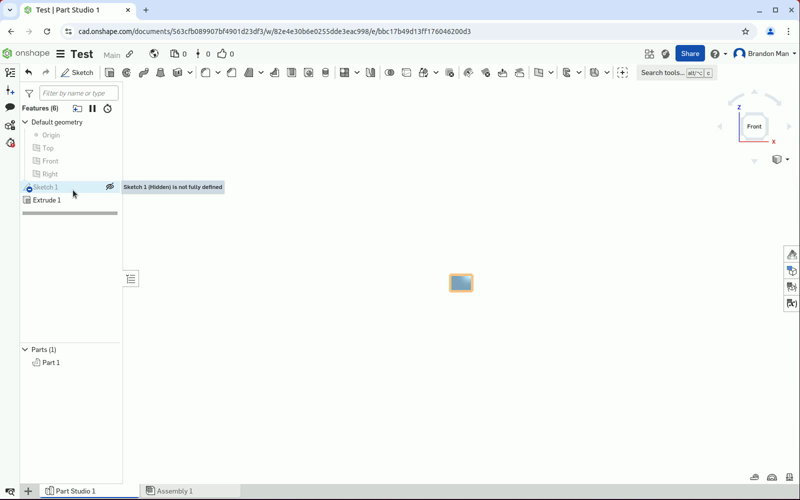
click(73, 189)
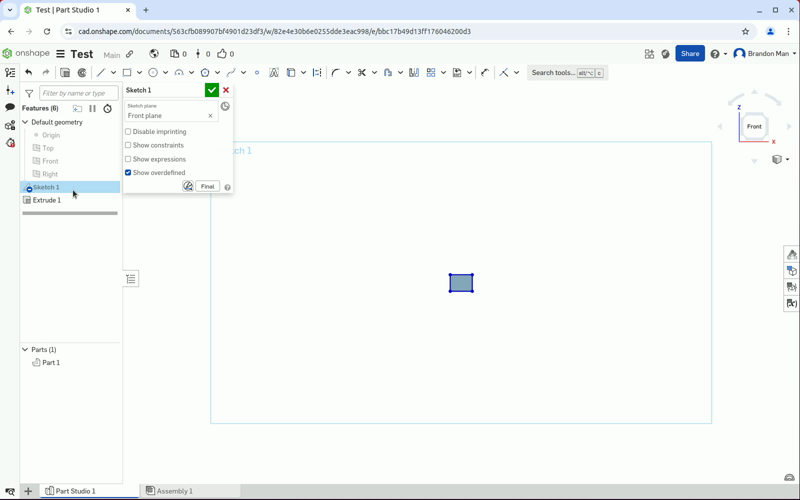
mouse_move(229, 92)
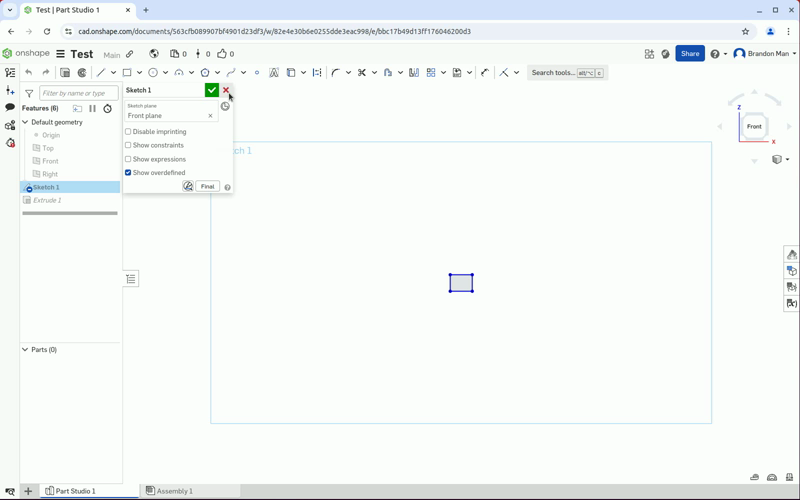
click(229, 92)
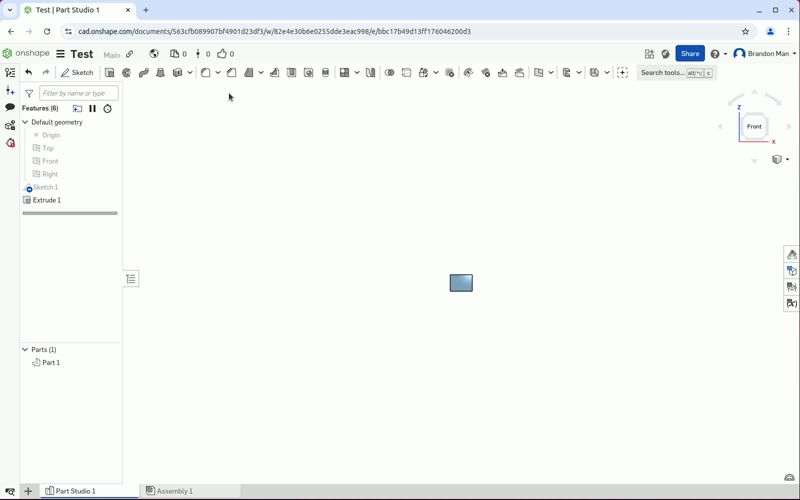
mouse_move(73, 352)
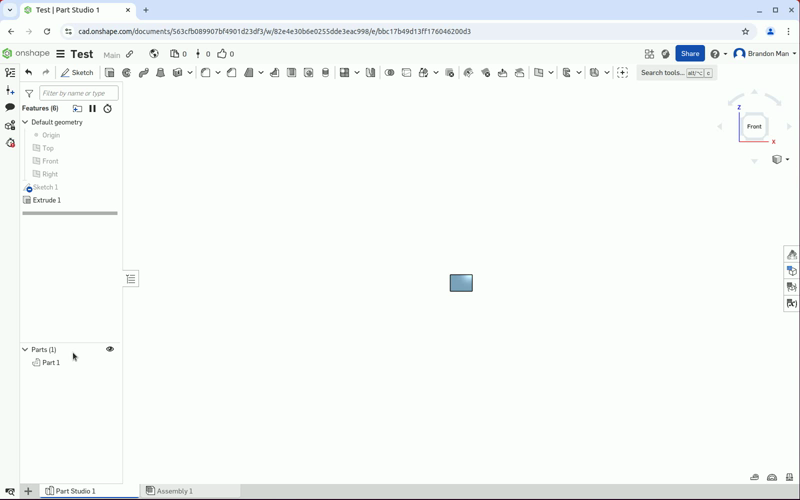
key(y)
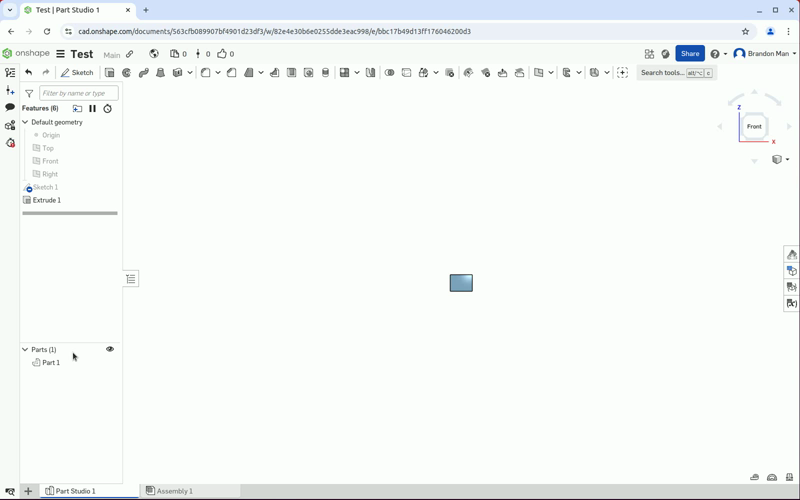
key(shift+p)
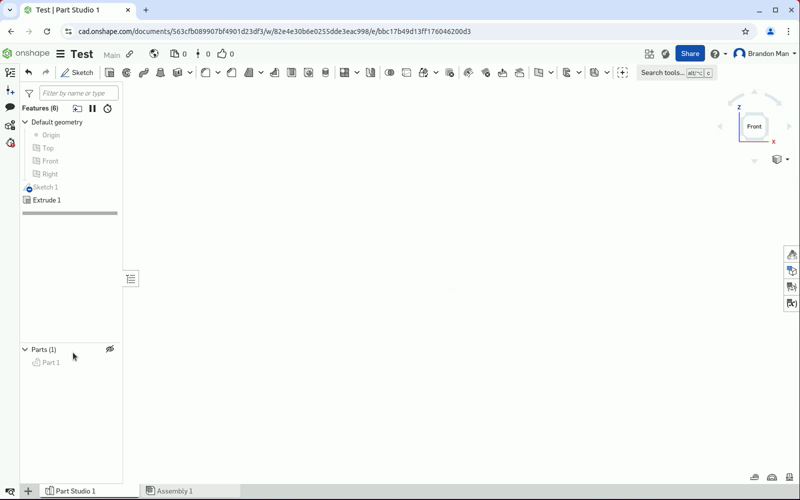
key(space)
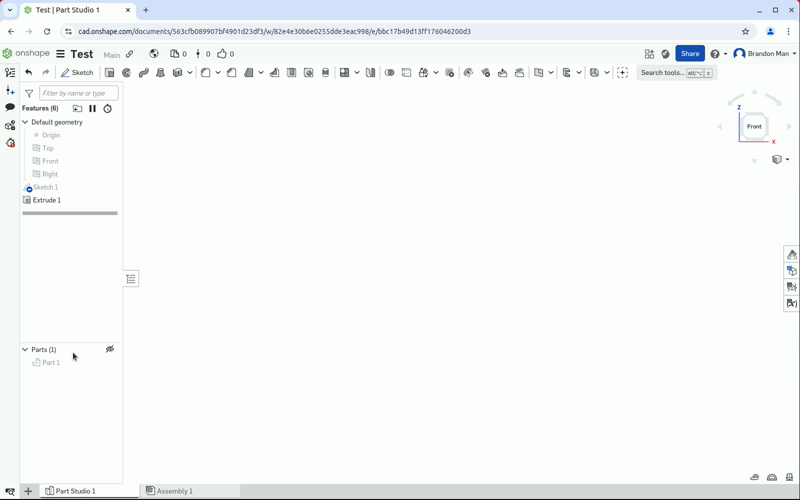
key_down(shift)
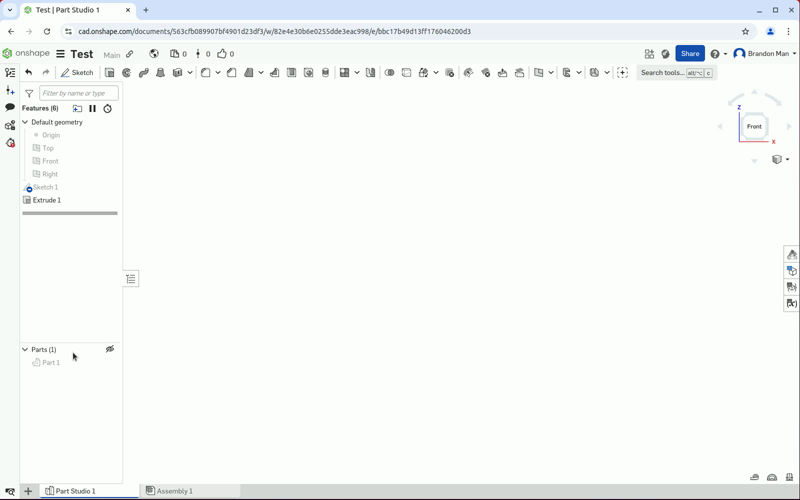
key(left)
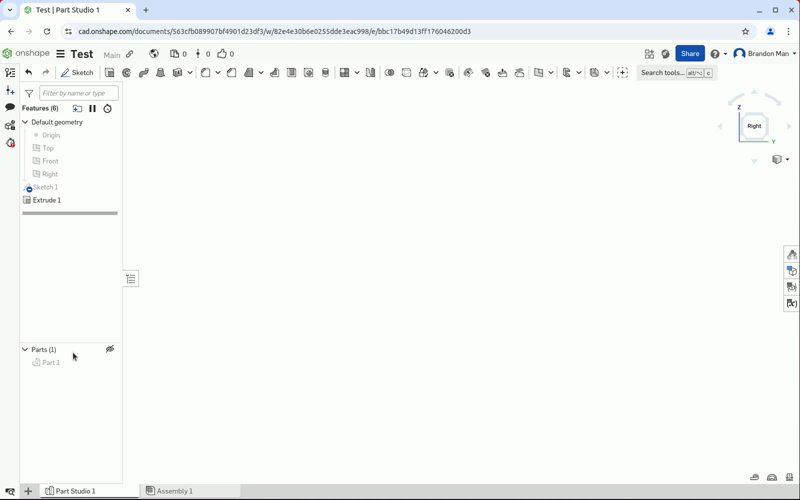
key_up(shift)
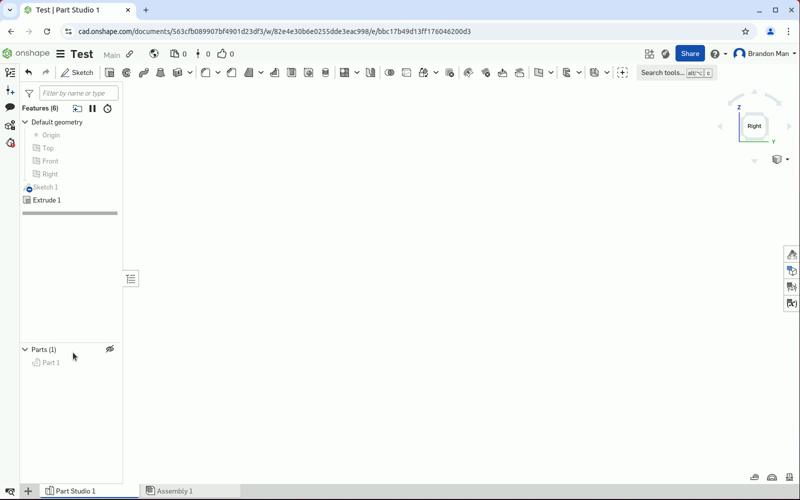
mouse_move(73, 352)
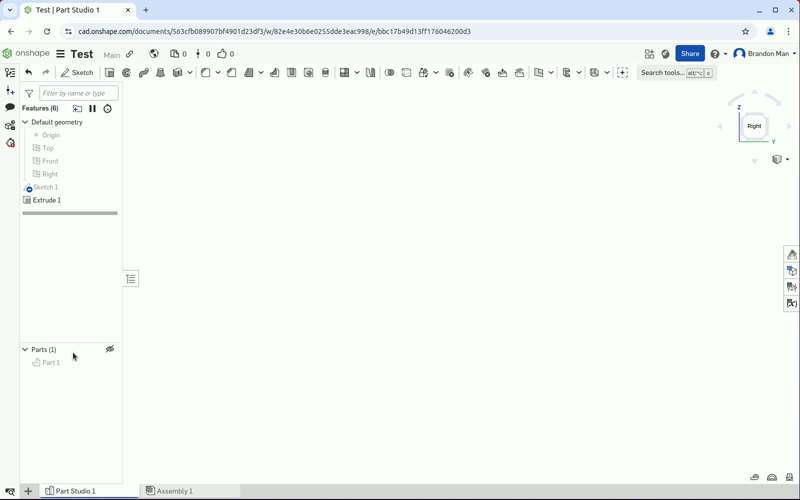
key(shift+y)
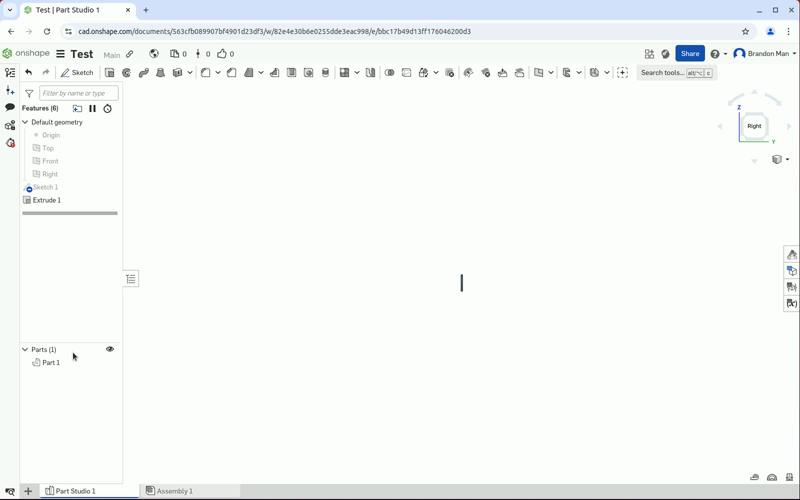
mouse_move(541, 75)
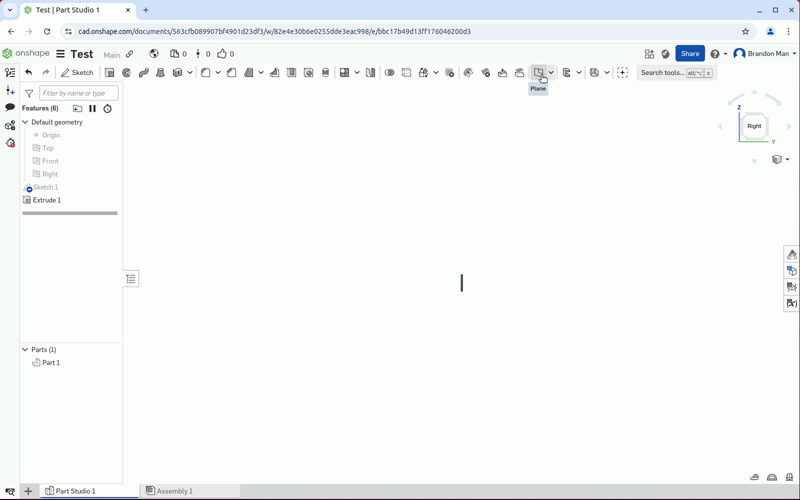
click(541, 75)
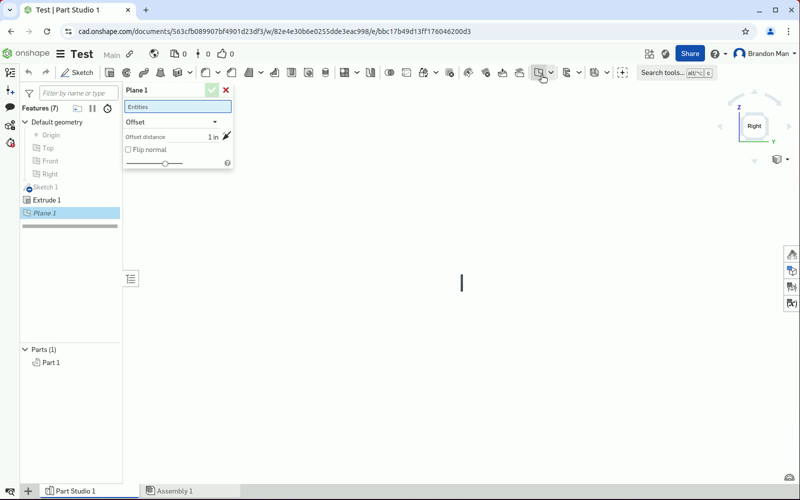
mouse_move(73, 176)
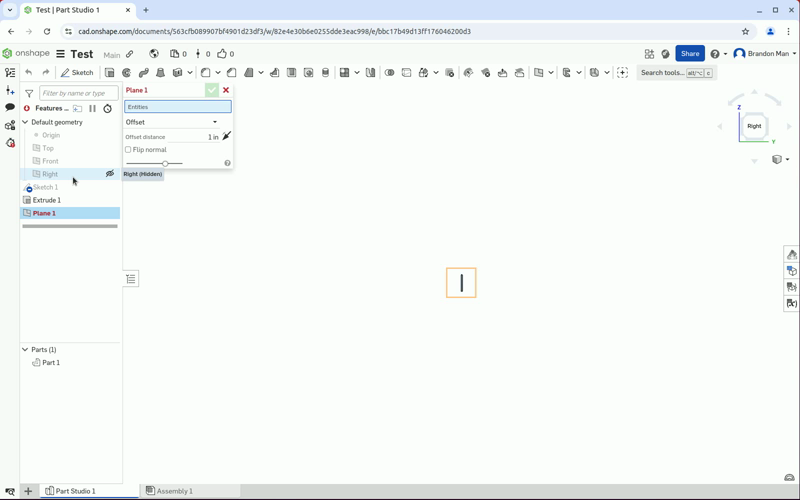
click(73, 176)
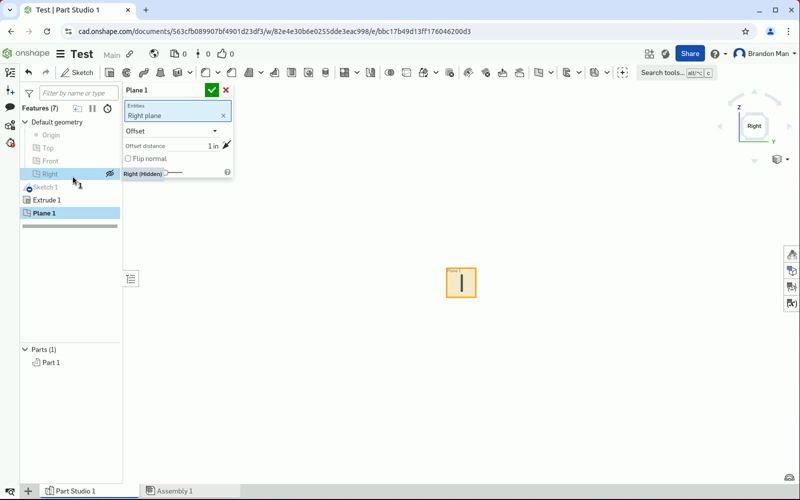
key(tab, 2)
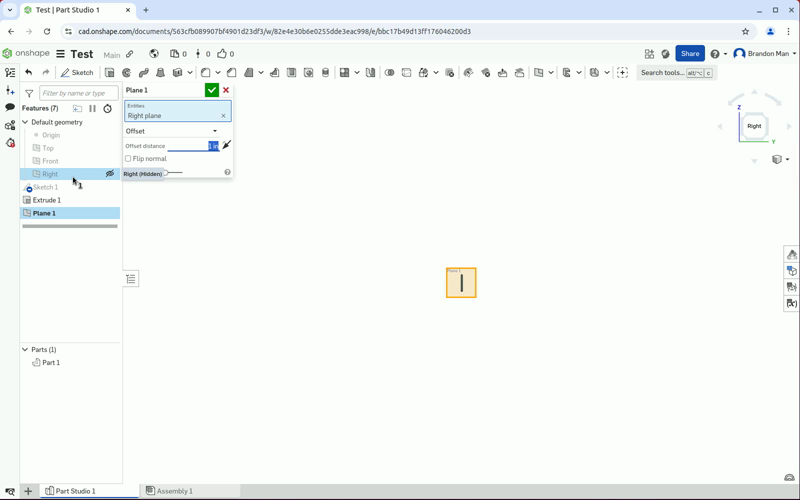
text(2.157)
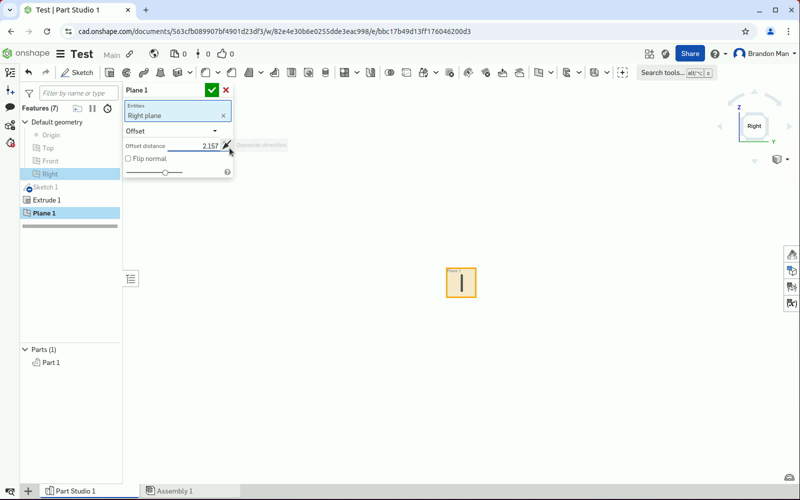
mouse_move(229, 147)
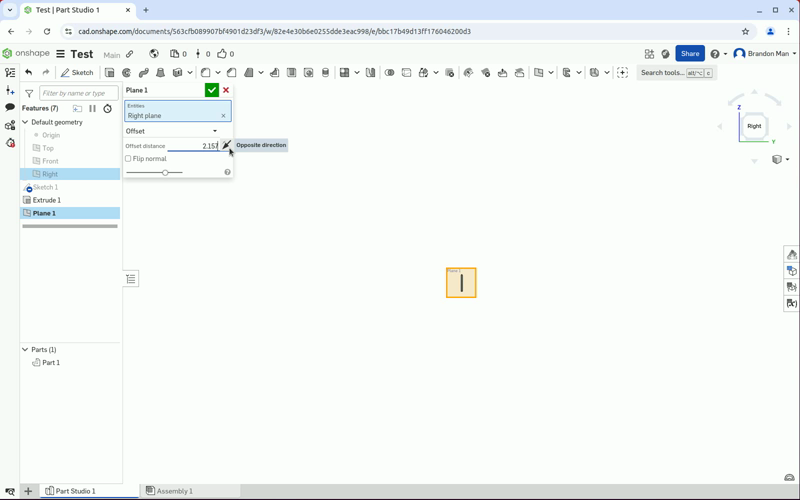
click(229, 147)
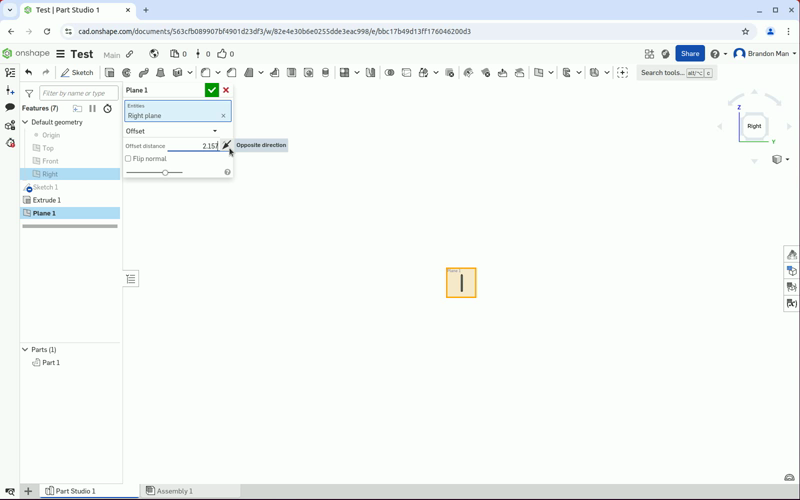
key(enter, 2)
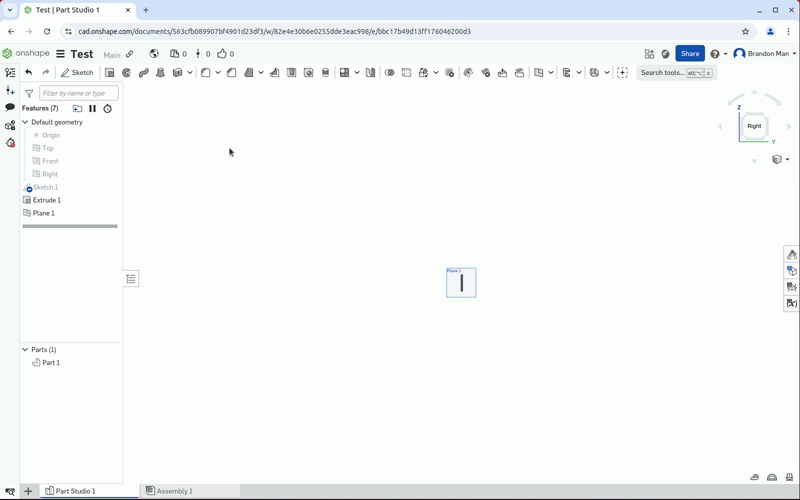
key(shift+s)
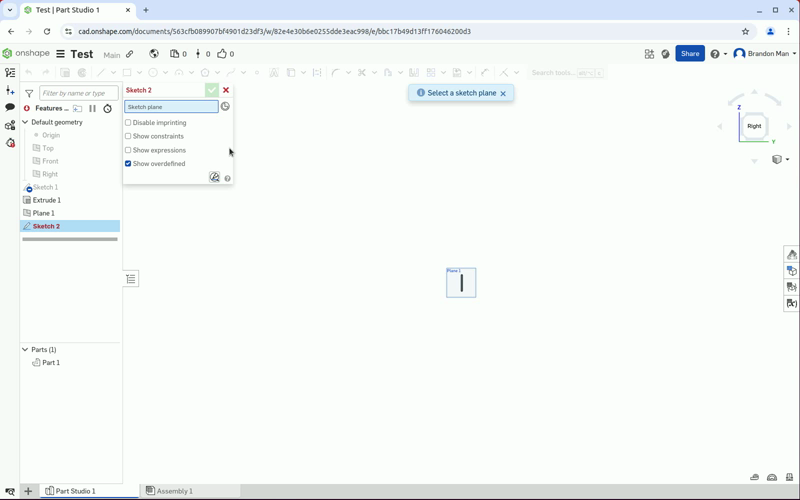
mouse_move(73, 215)
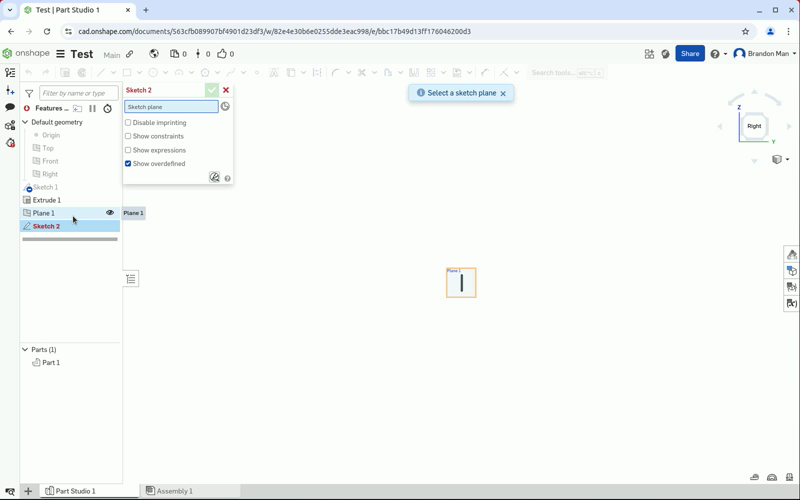
click(73, 215)
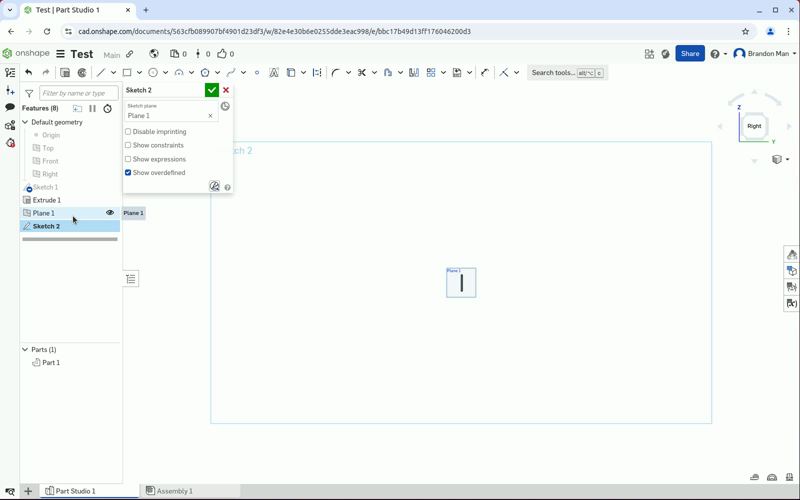
mouse_move(73, 352)
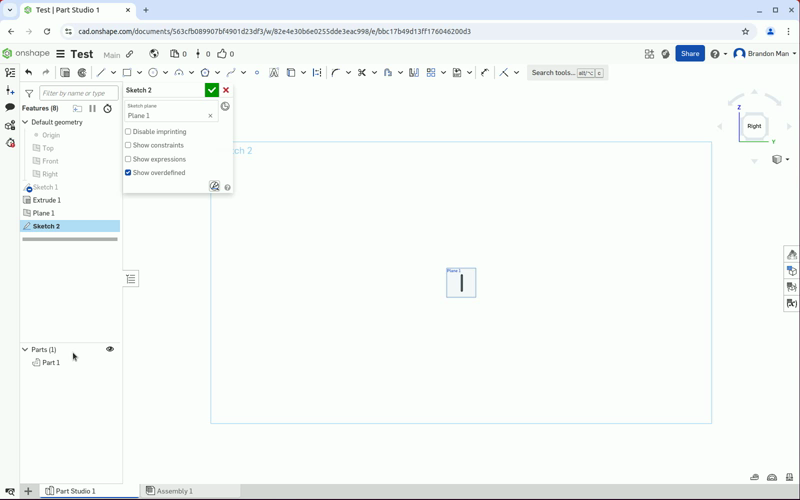
key(y)
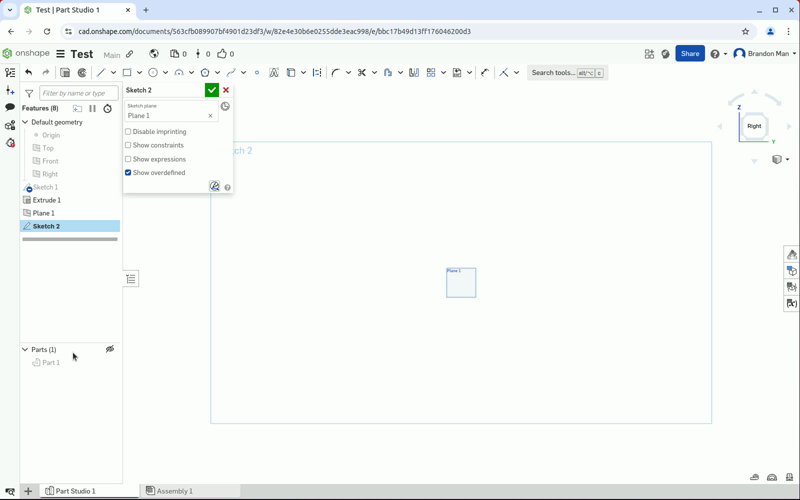
key(l)
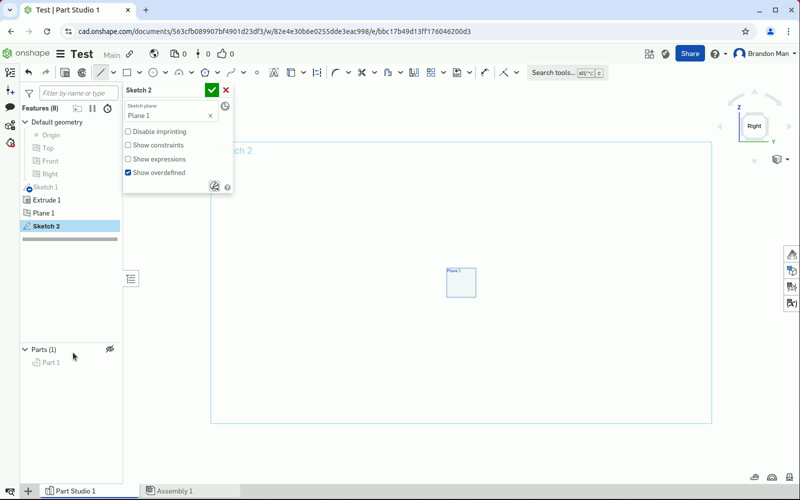
key_down(shift)
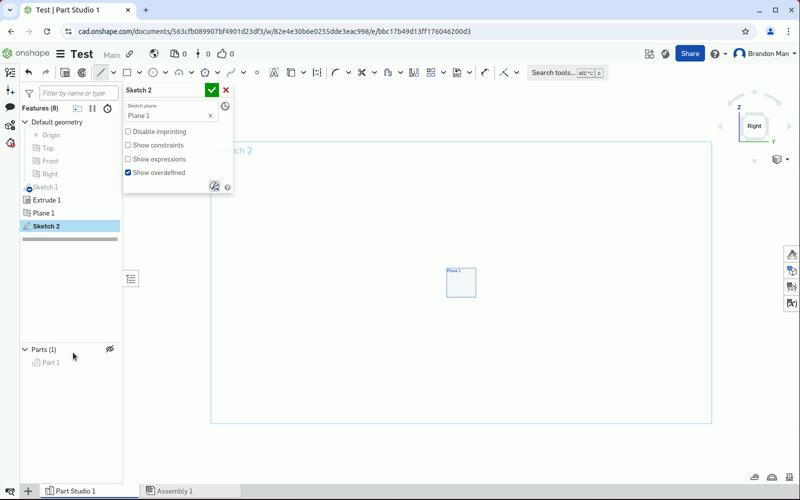
mouse_move(465, 291)
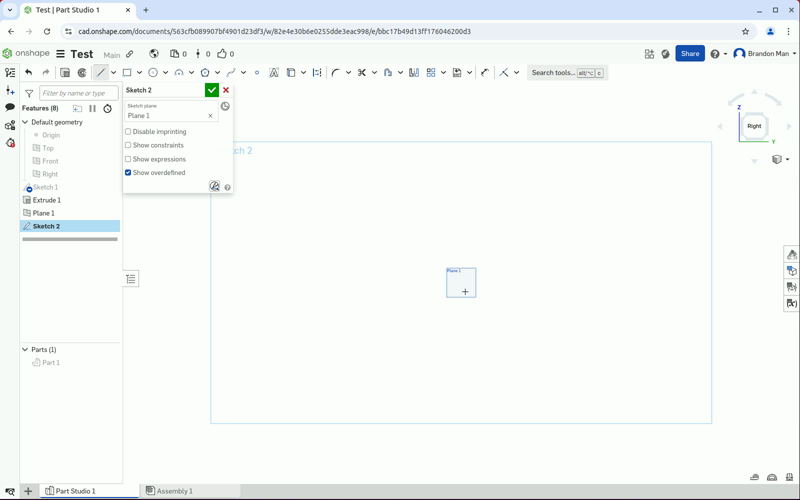
click(465, 291)
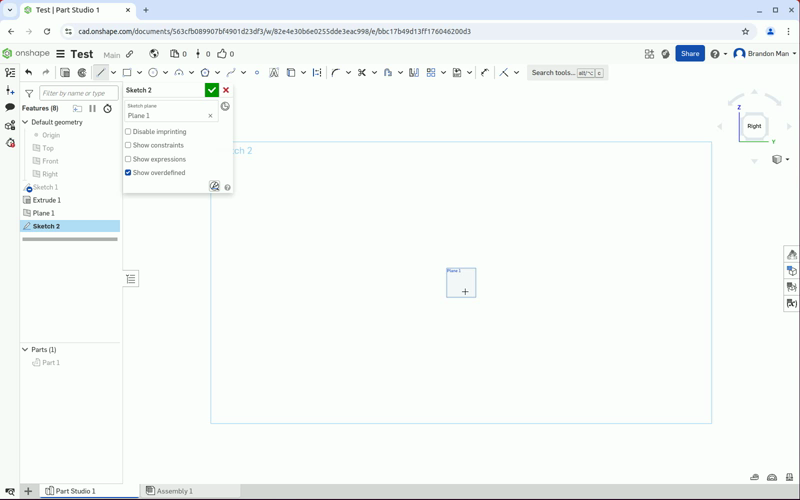
key_up(shift)
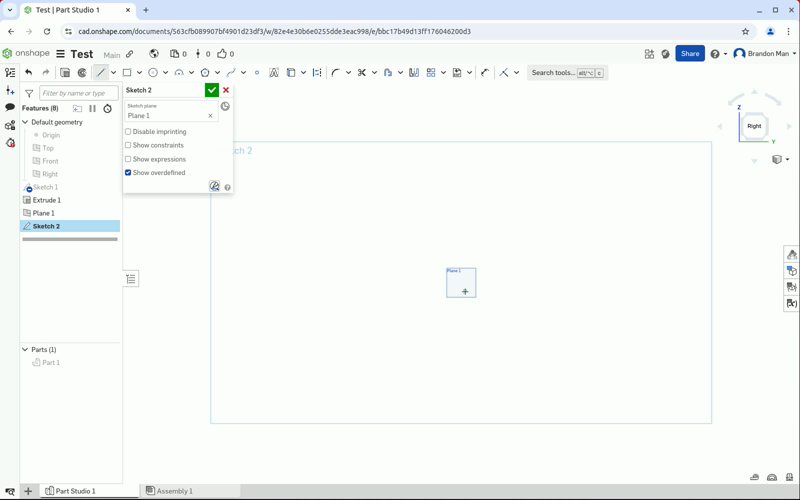
key_down(shift)
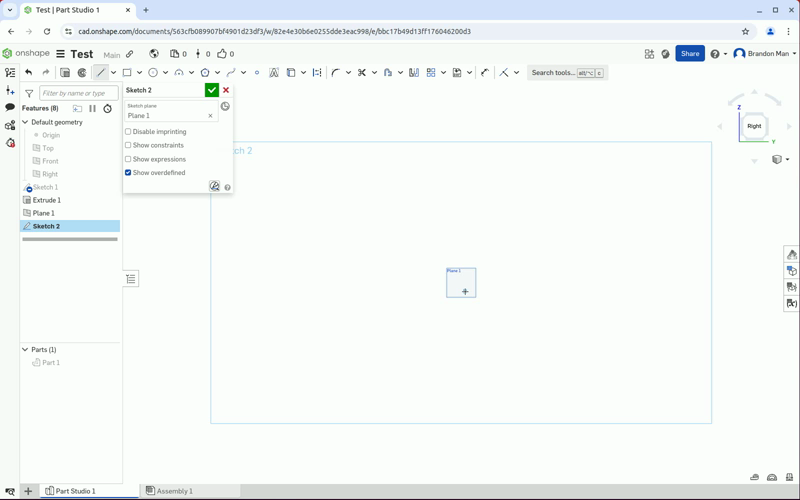
mouse_move(495, 291)
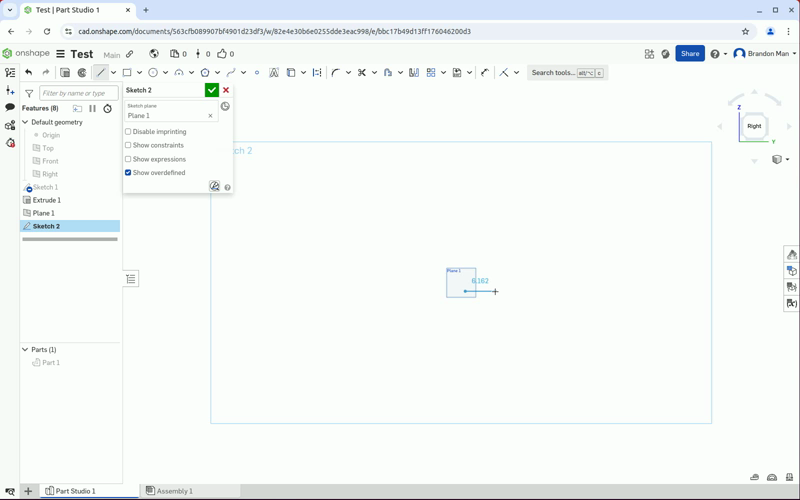
mouse_move(465, 291)
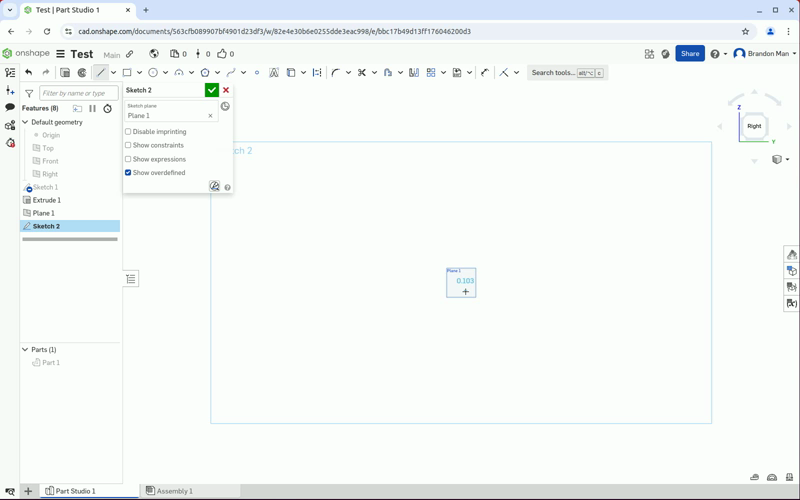
scroll(6)
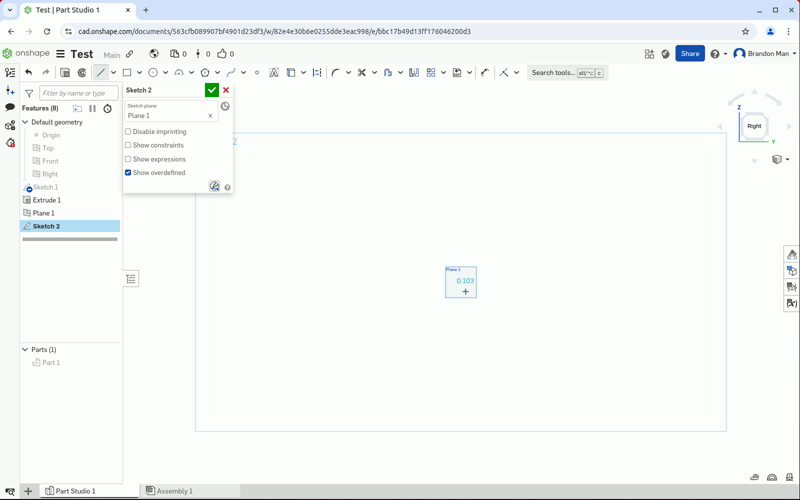
scroll(6)
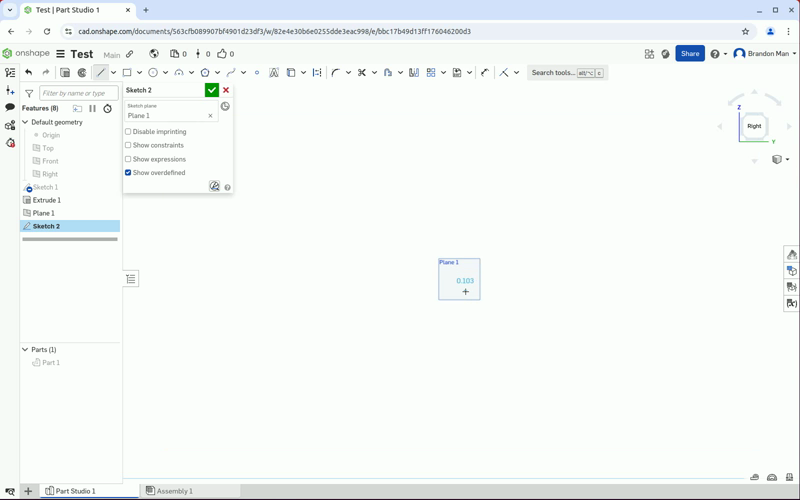
scroll(6)
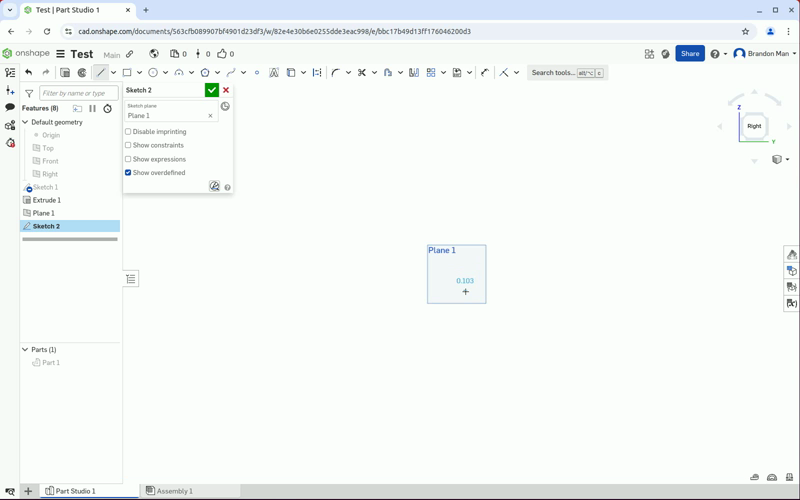
scroll(6)
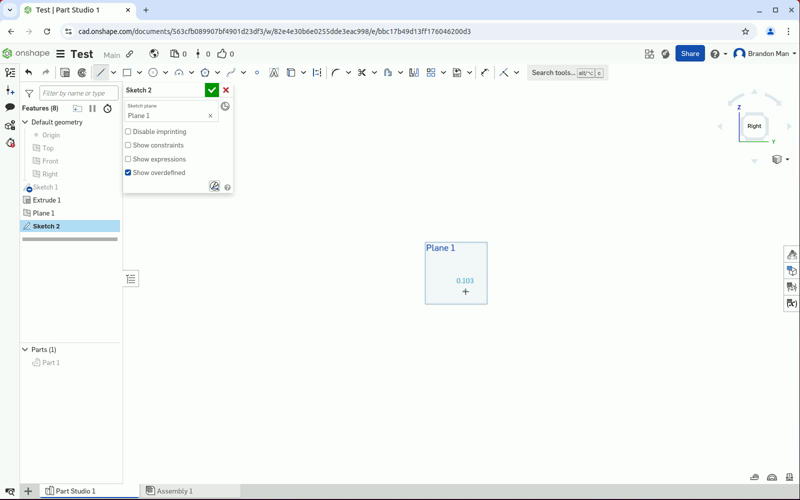
scroll(6)
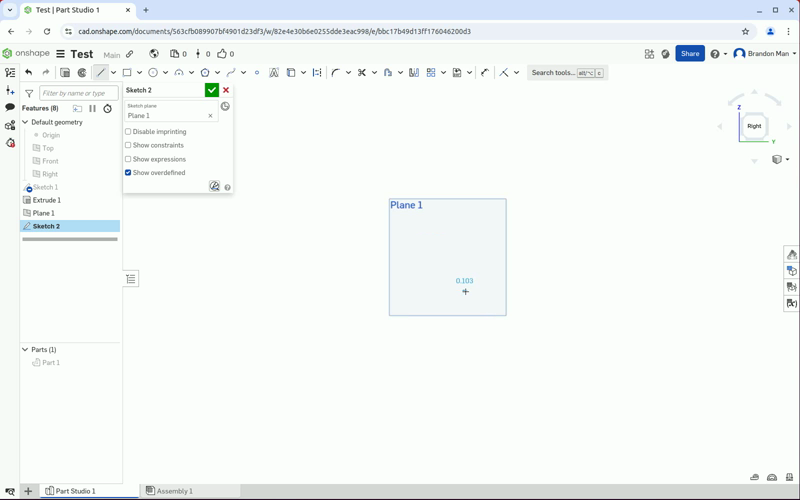
scroll(6)
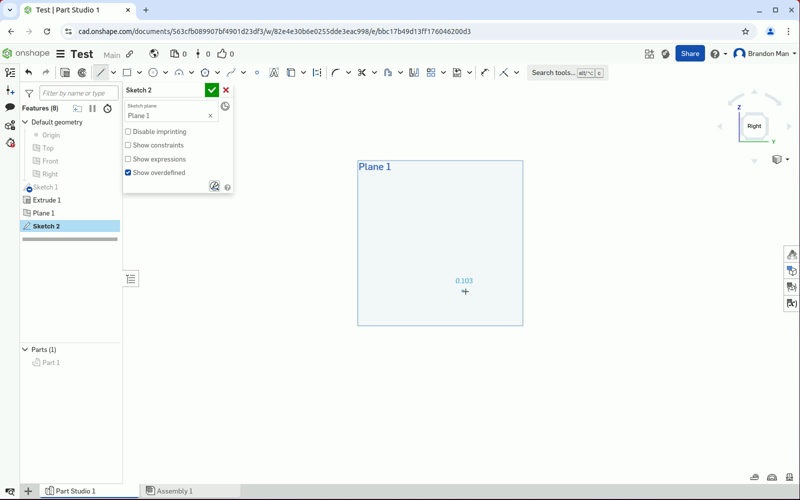
scroll(6)
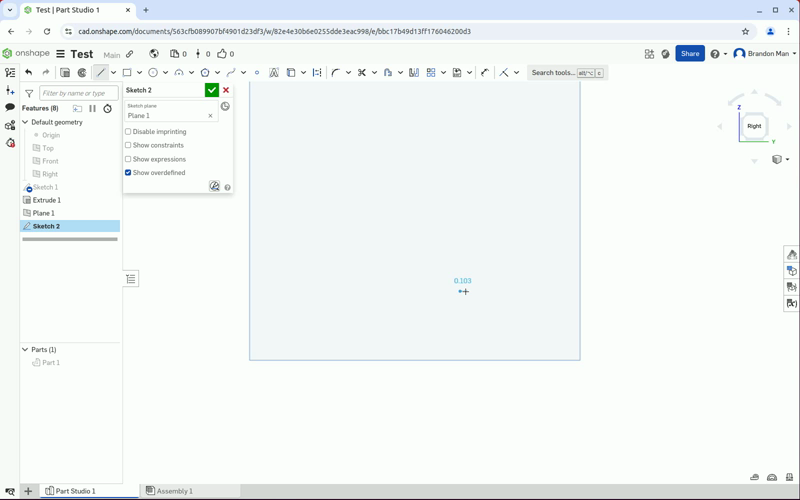
click(465, 291)
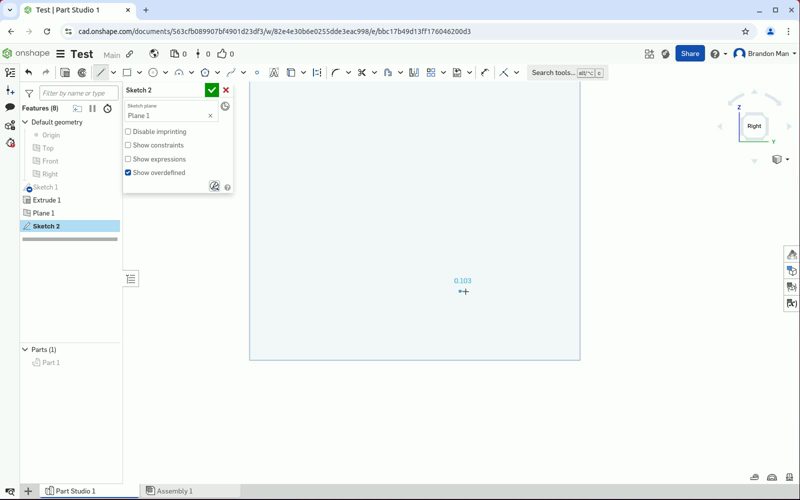
scroll(-6)
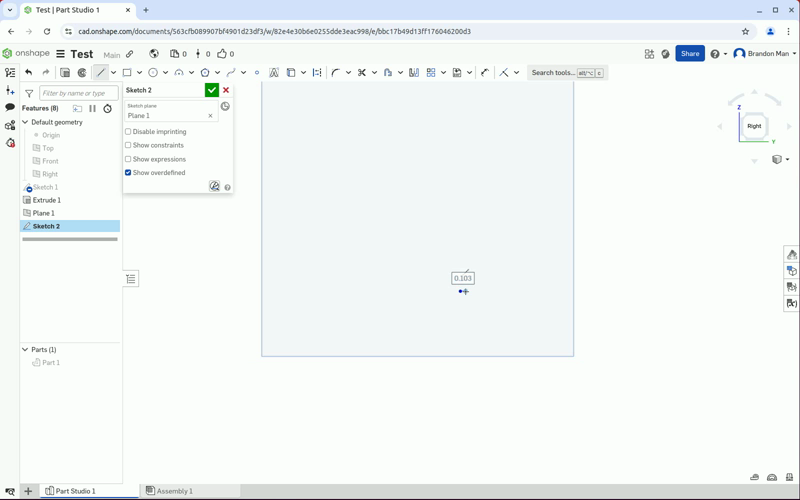
scroll(-6)
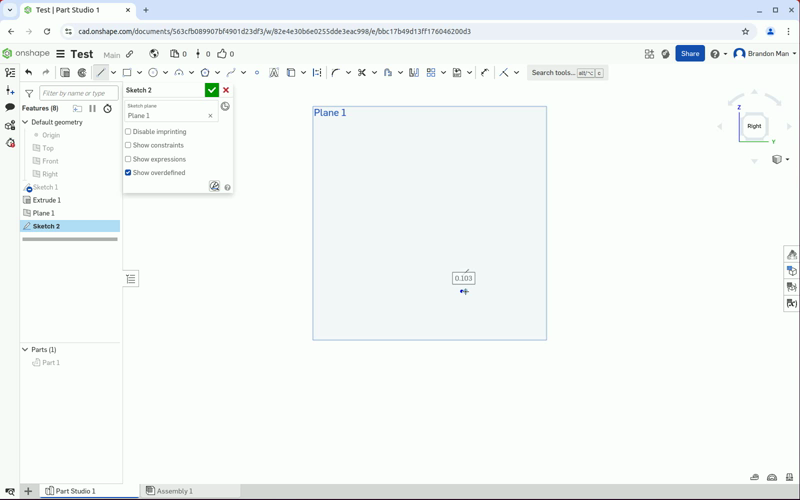
scroll(-6)
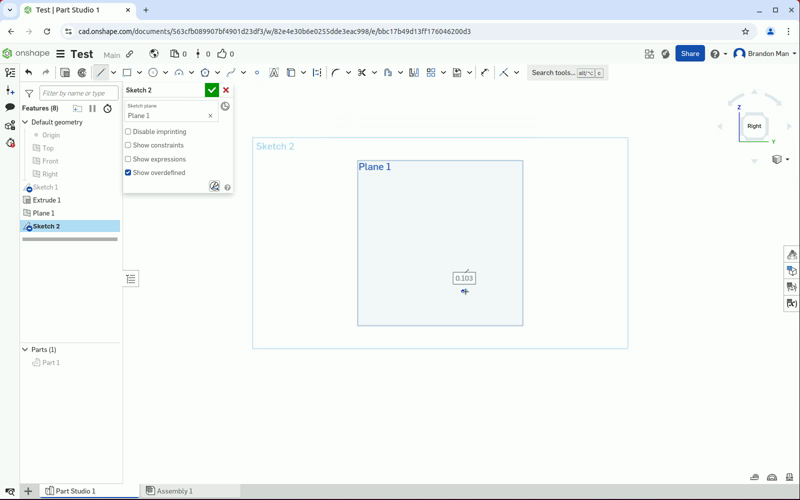
scroll(-6)
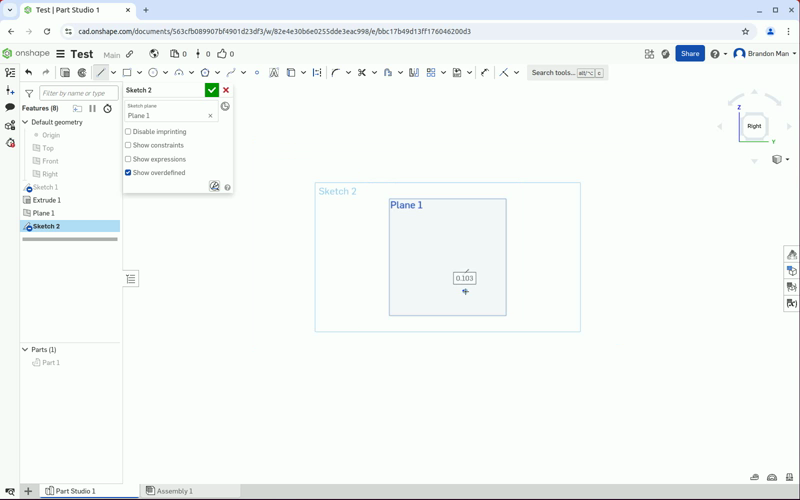
scroll(-6)
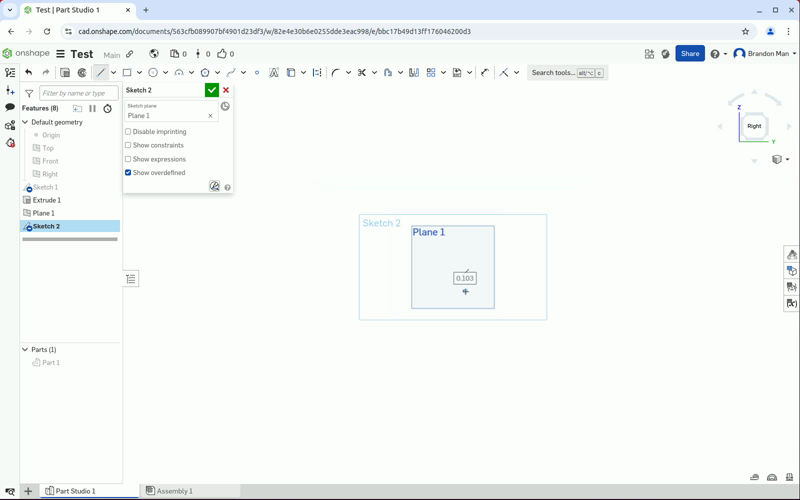
scroll(-6)
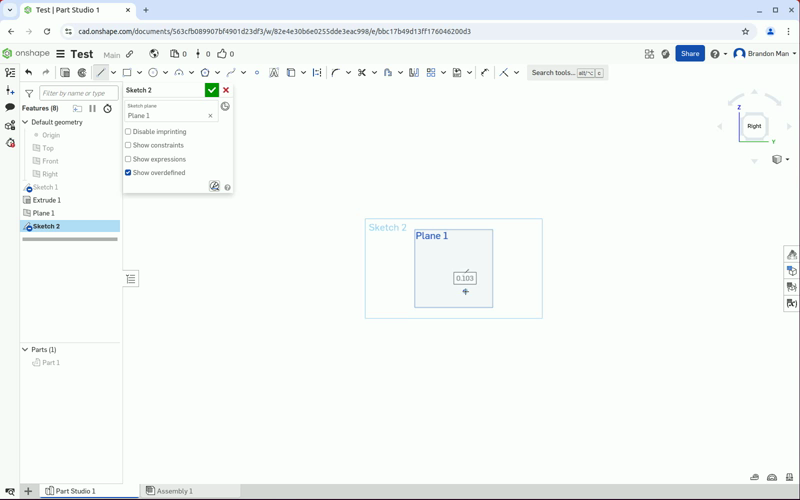
scroll(-6)
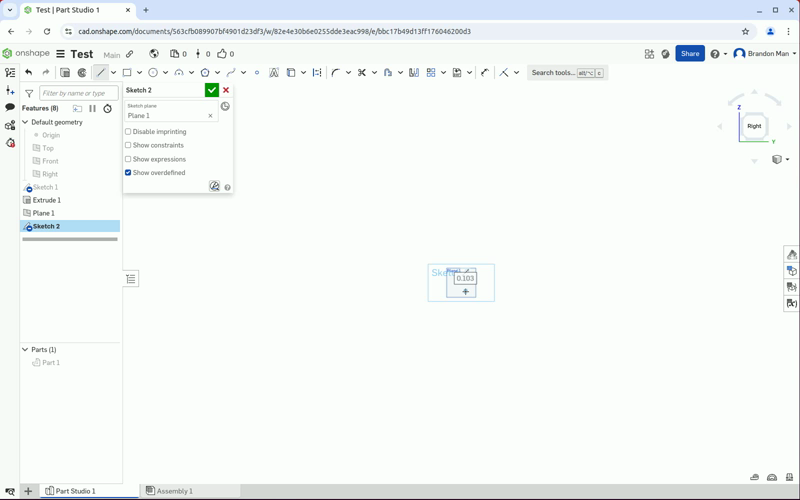
key_up(shift)
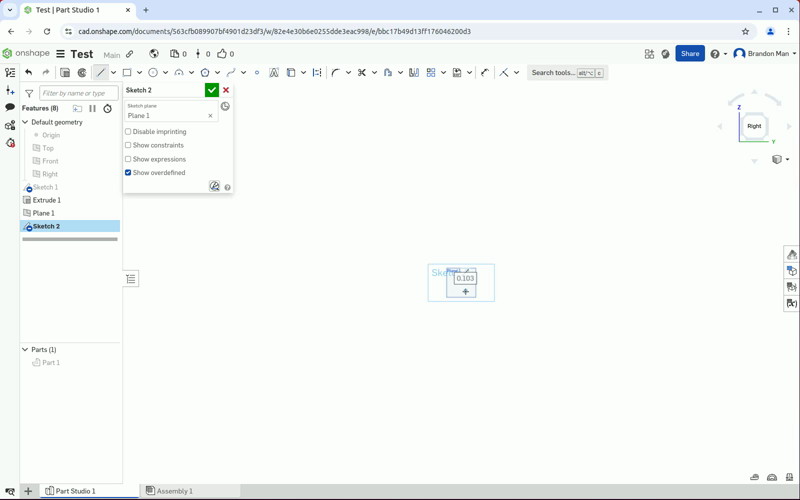
key_down(shift)
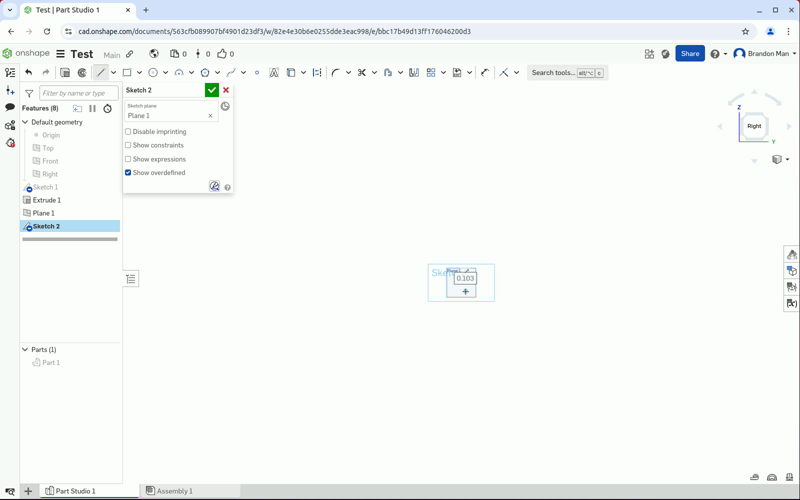
mouse_move(495, 291)
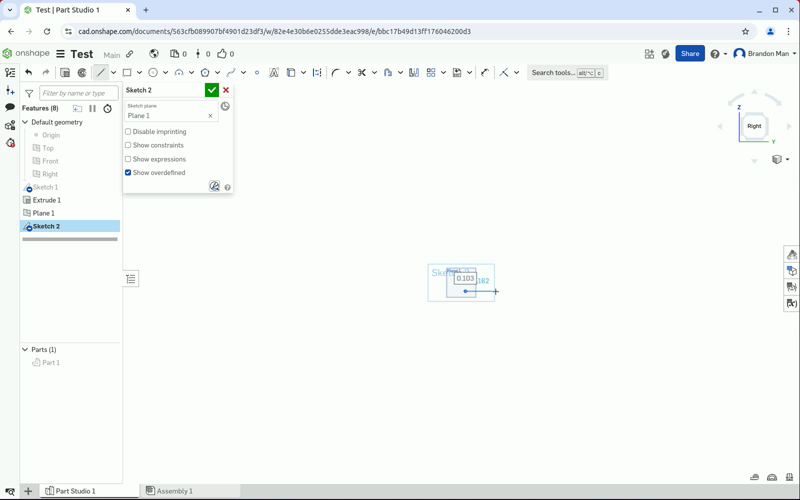
mouse_move(465, 282)
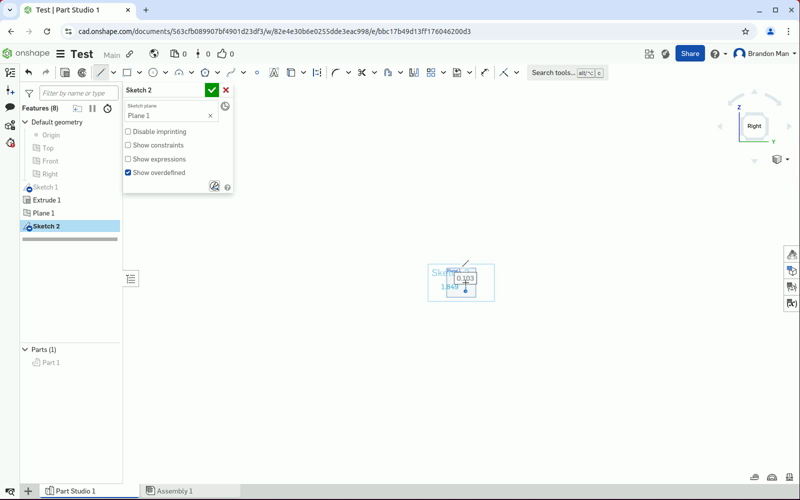
click(465, 282)
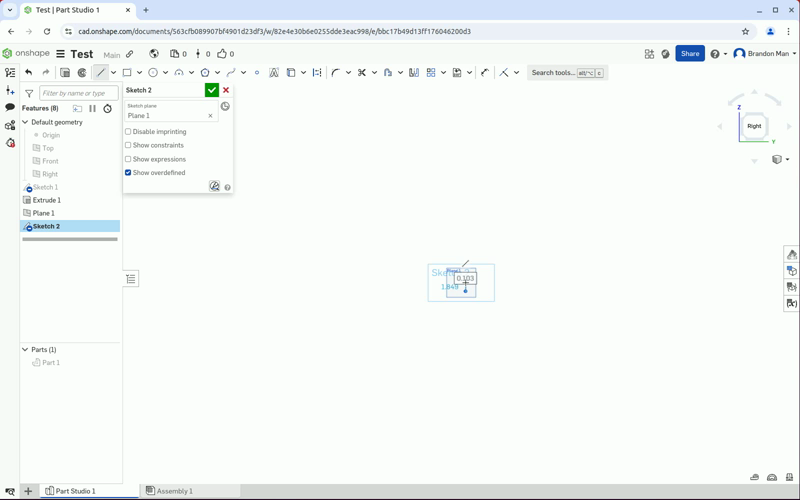
key_up(shift)
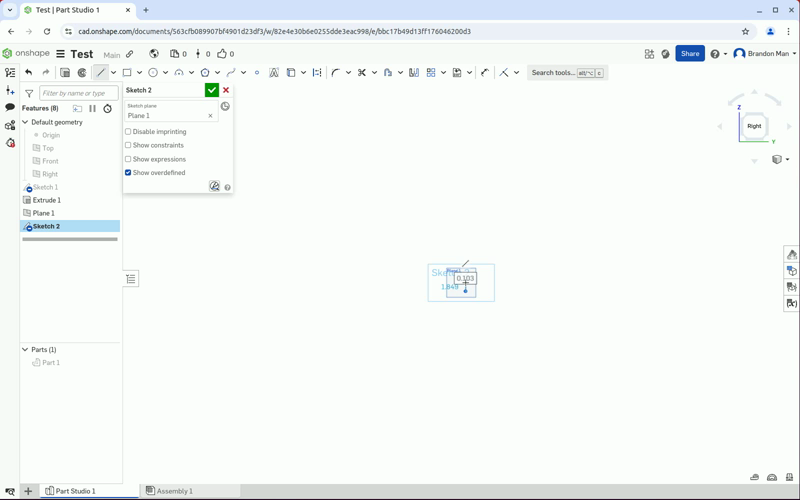
key_down(shift)
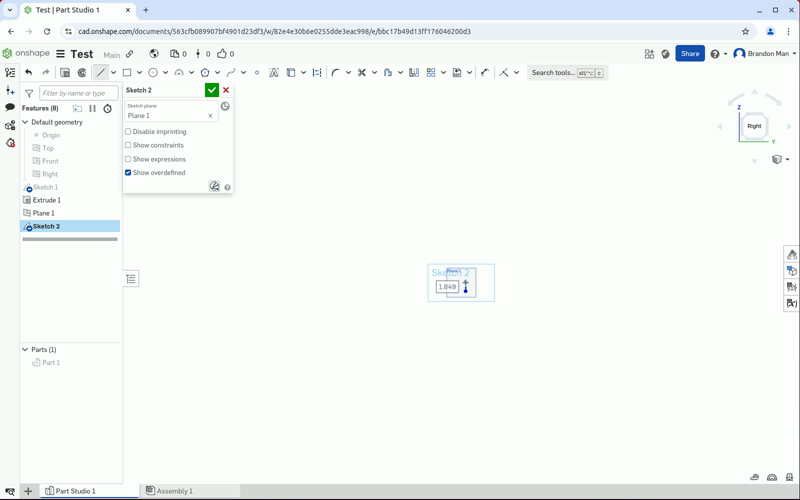
mouse_move(495, 282)
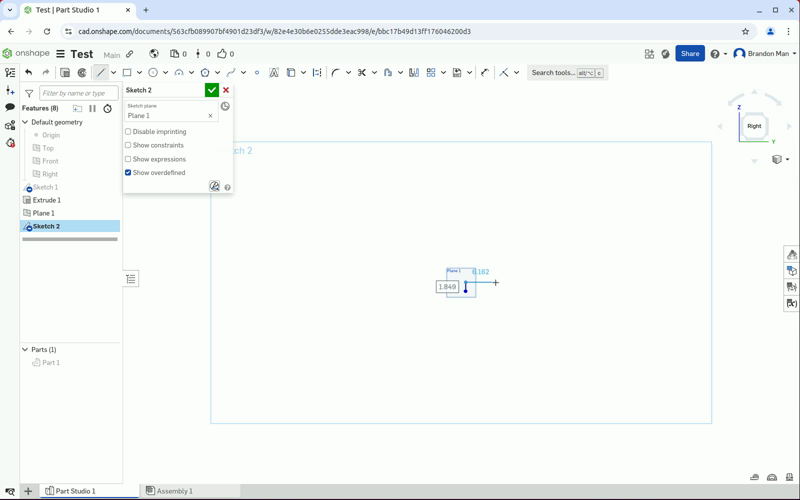
mouse_move(465, 282)
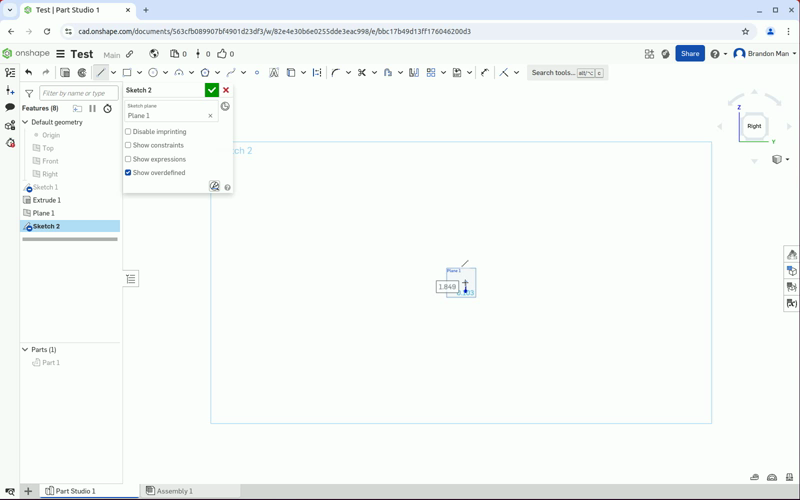
scroll(6)
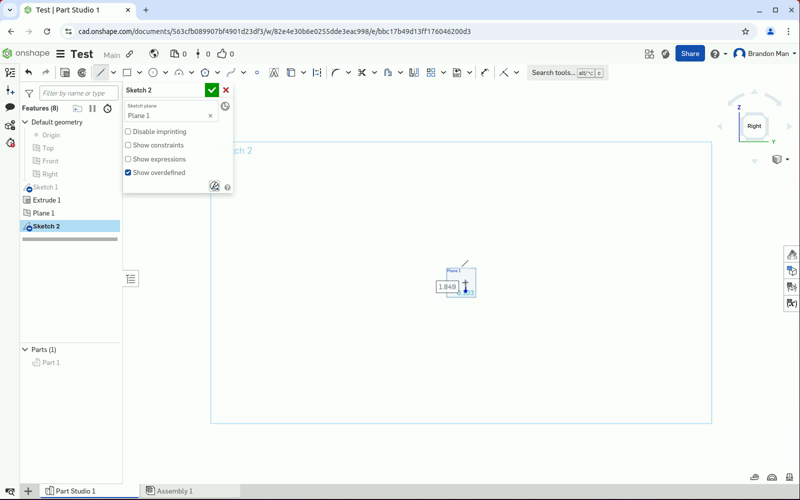
scroll(6)
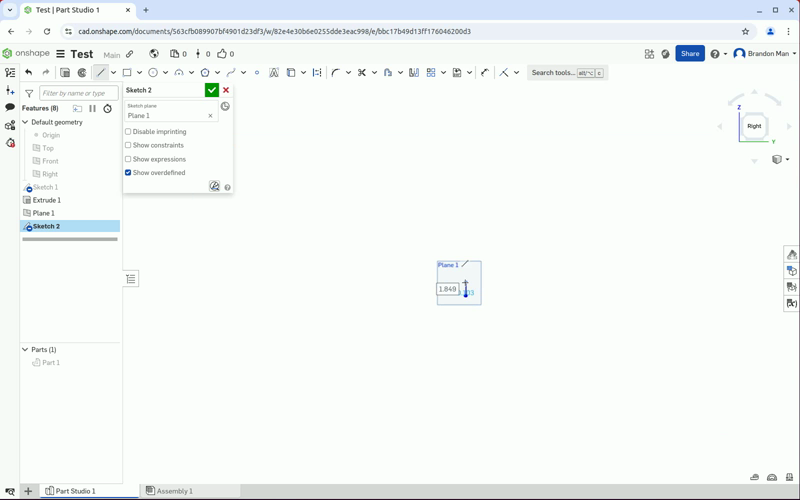
scroll(6)
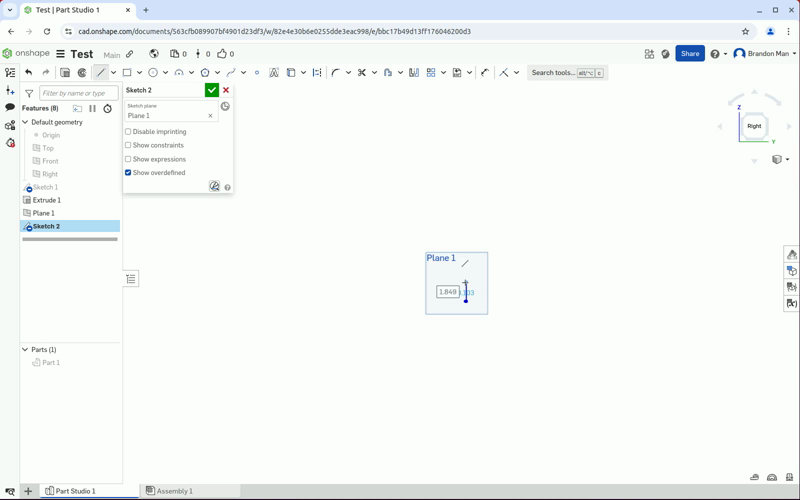
scroll(6)
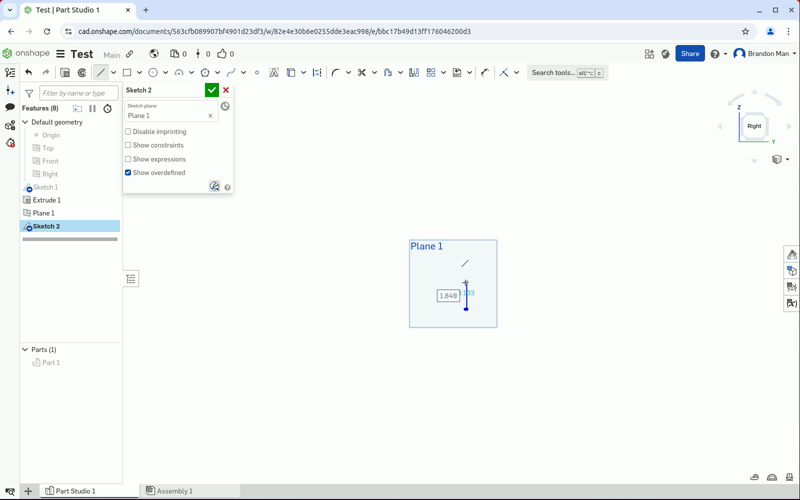
scroll(6)
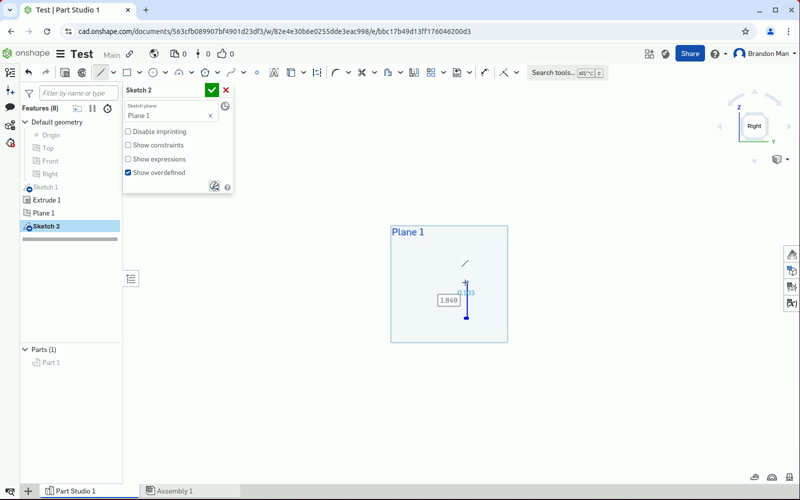
scroll(6)
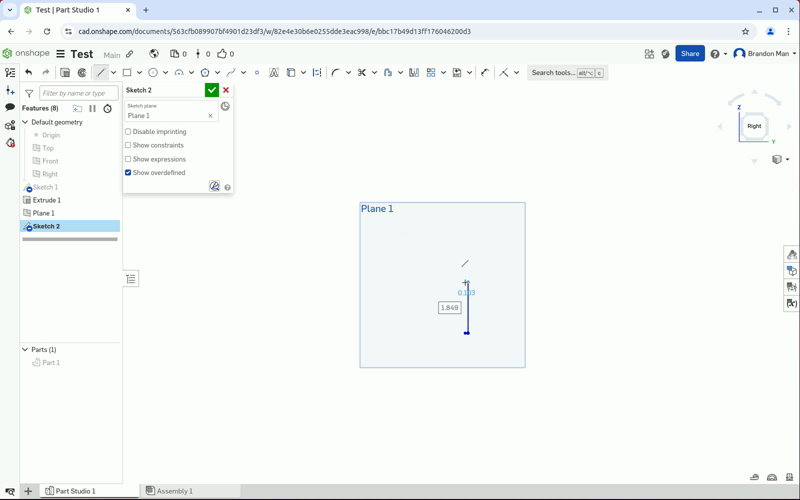
scroll(6)
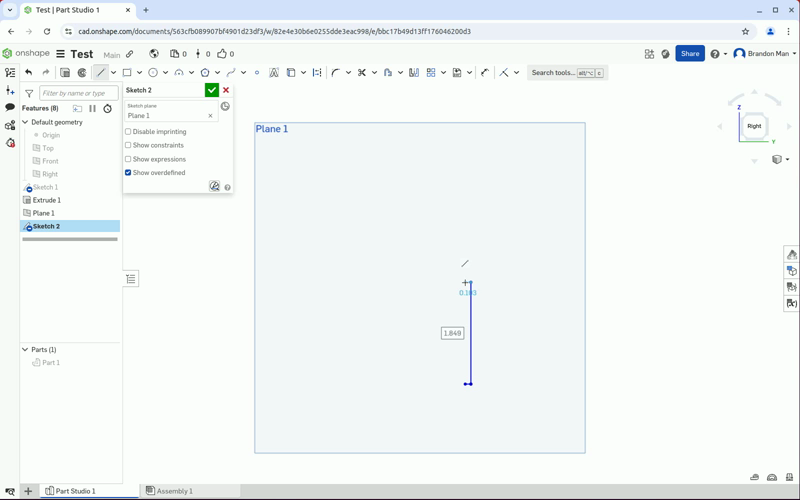
click(465, 282)
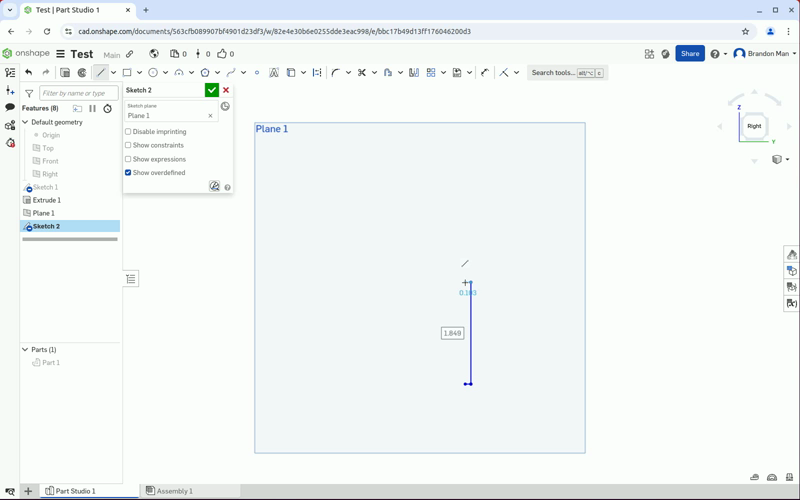
scroll(-6)
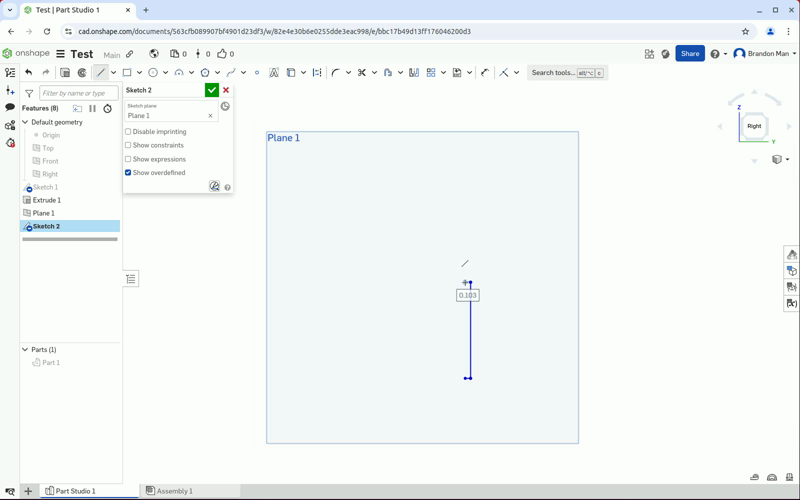
scroll(-6)
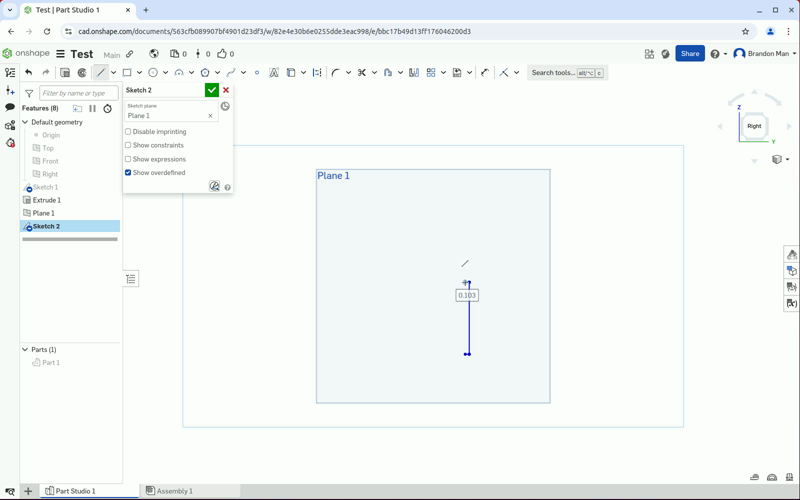
scroll(-6)
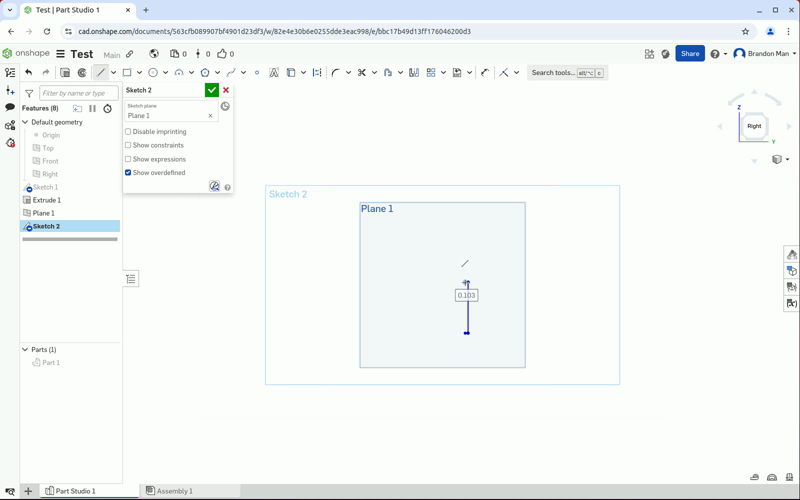
scroll(-6)
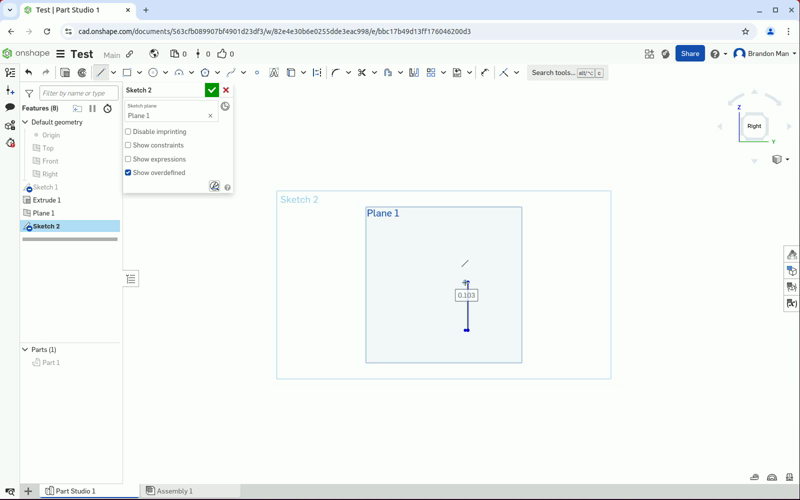
scroll(-6)
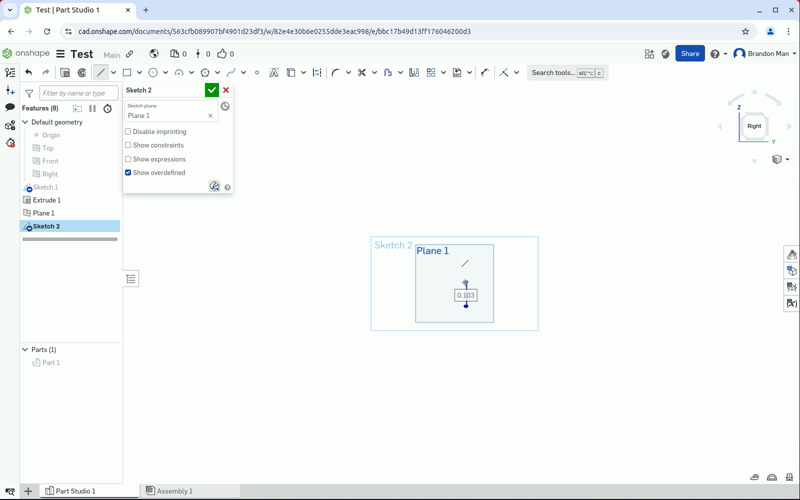
scroll(-6)
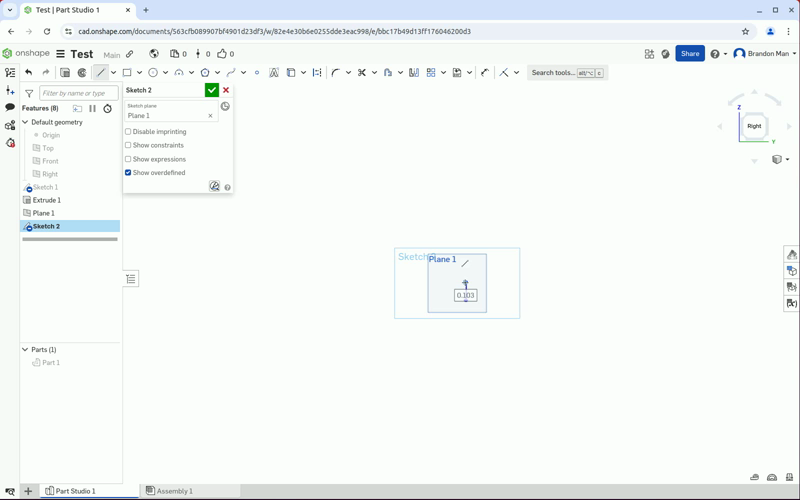
scroll(-6)
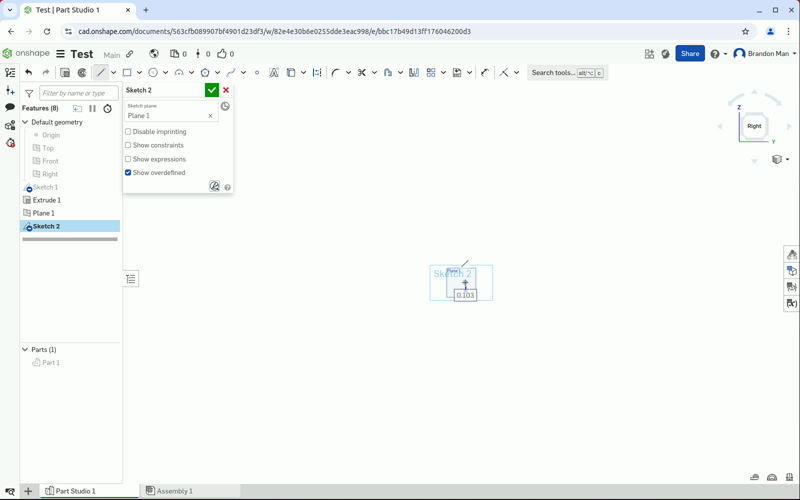
key_up(shift)
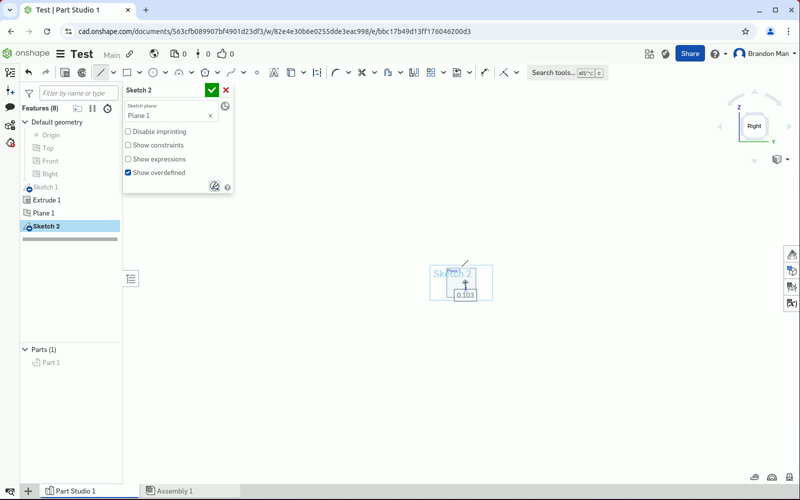
mouse_move(495, 282)
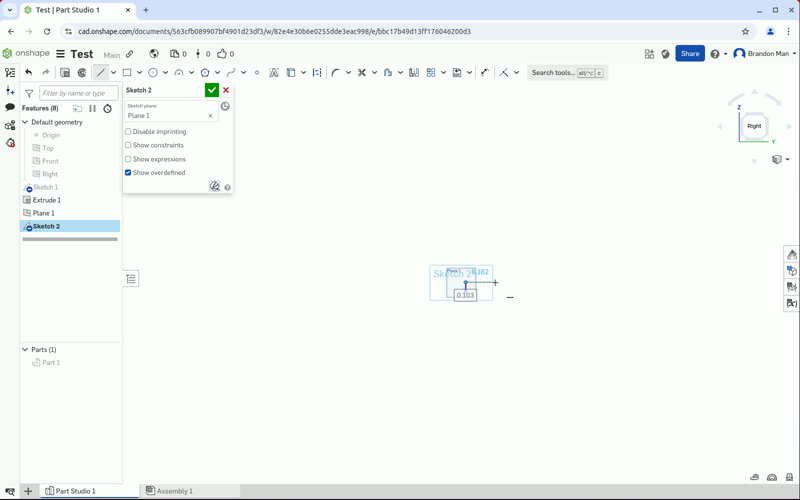
key_down(shift)
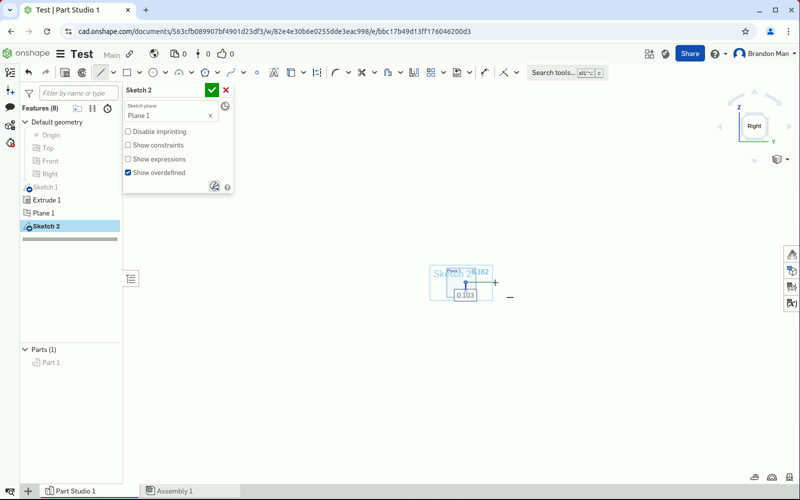
mouse_move(465, 291)
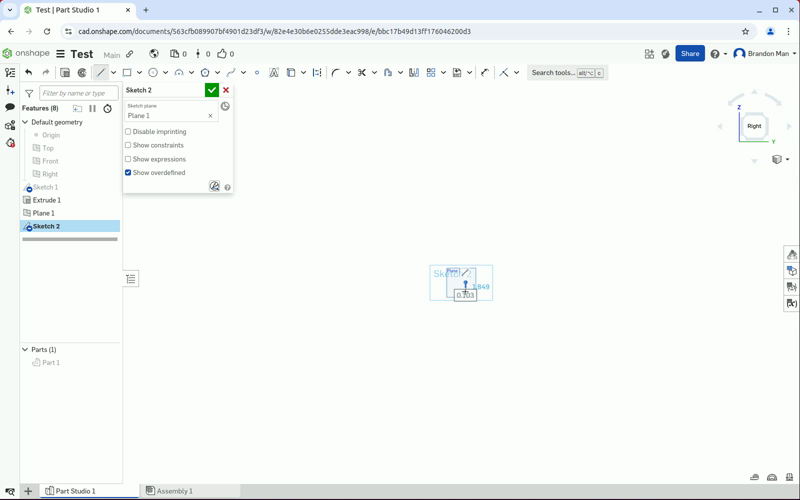
scroll(6)
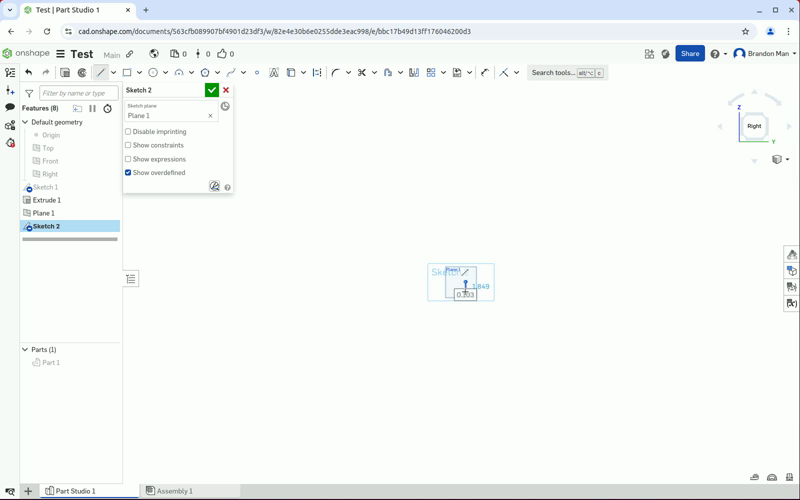
scroll(6)
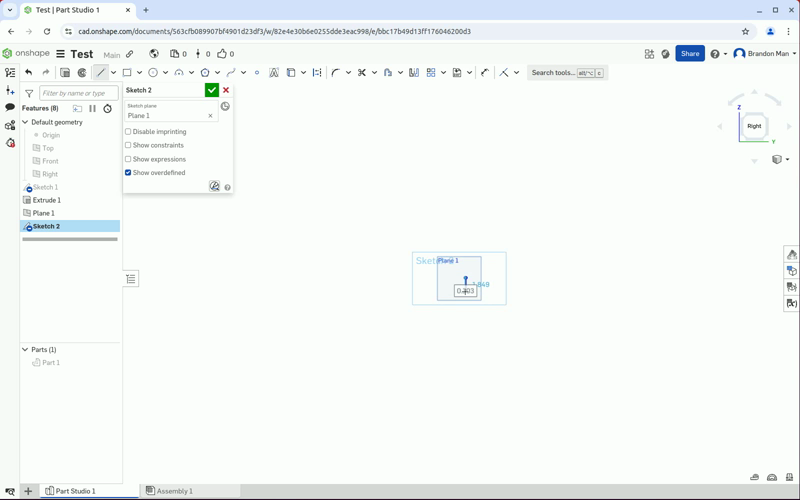
scroll(6)
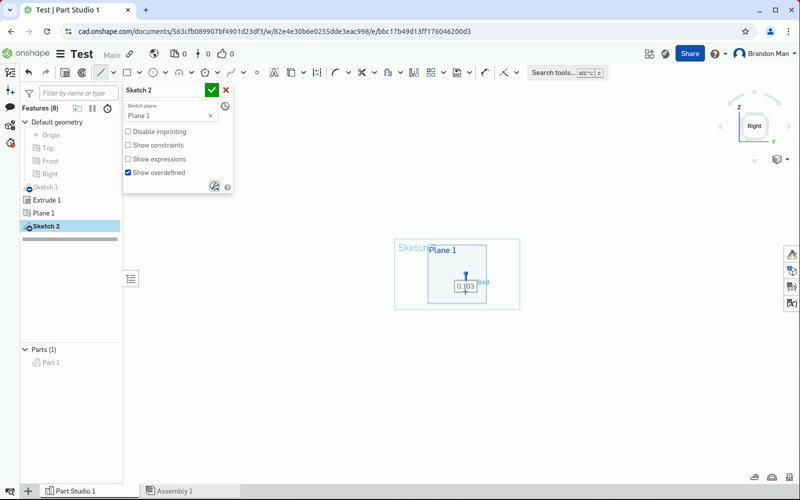
scroll(6)
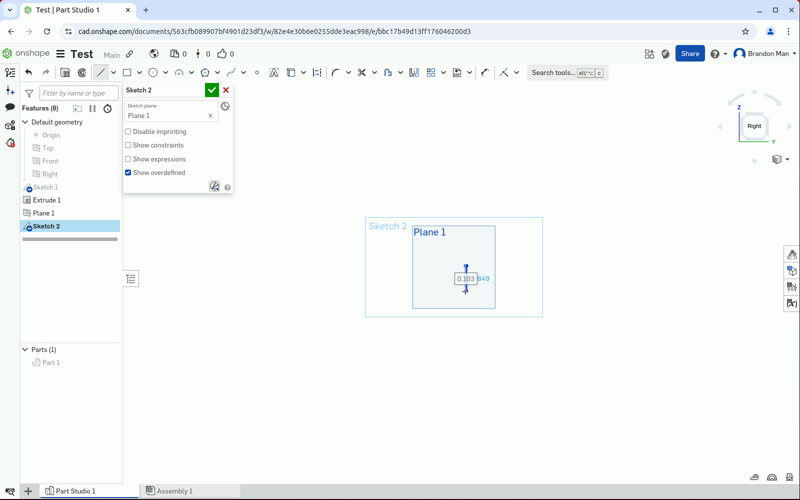
scroll(6)
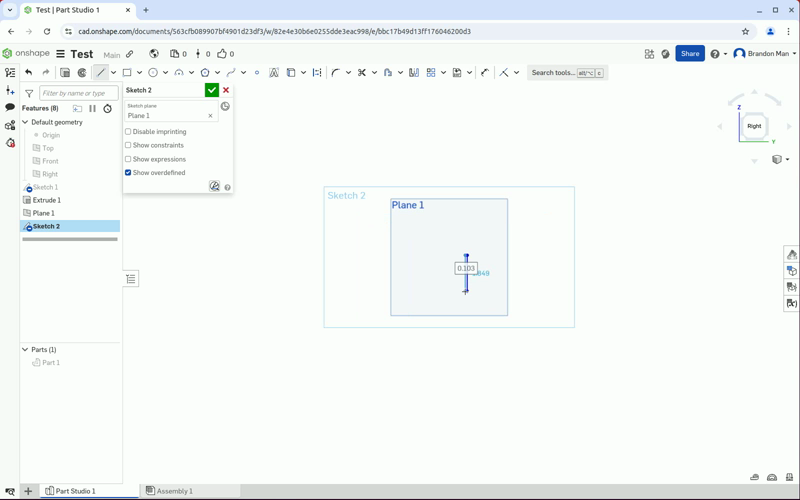
scroll(6)
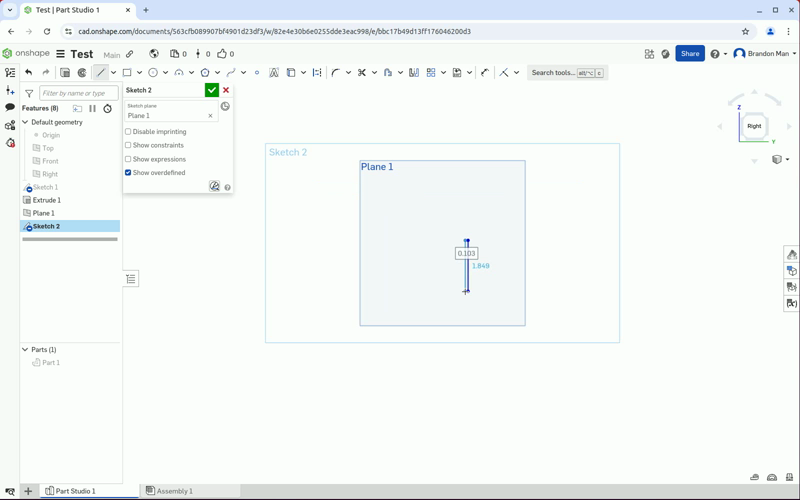
scroll(6)
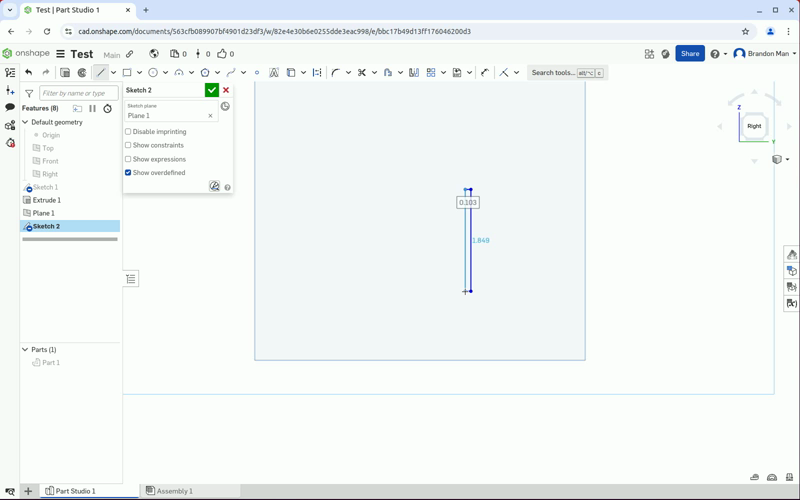
key_up(shift)
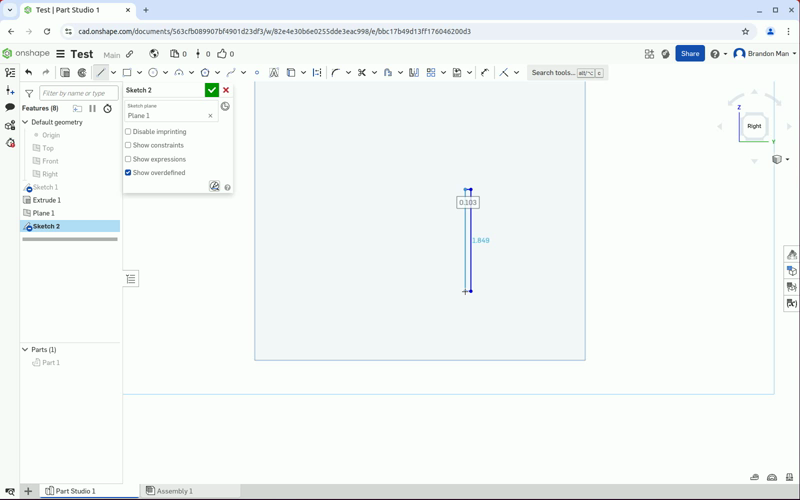
click(465, 291)
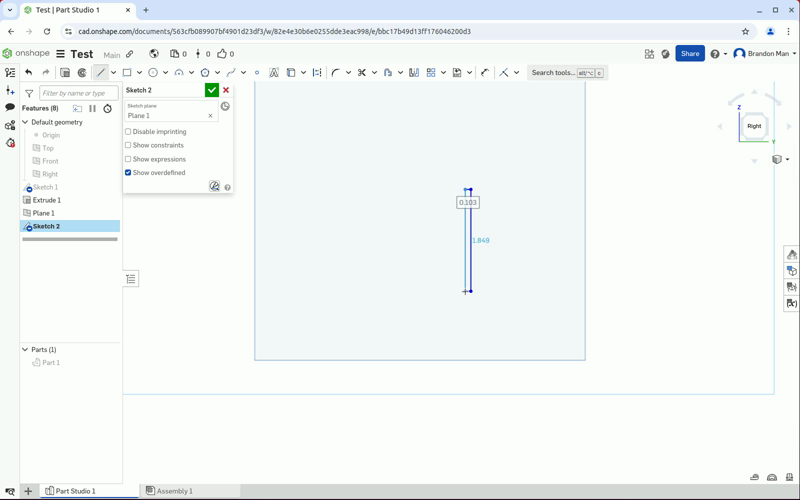
scroll(-6)
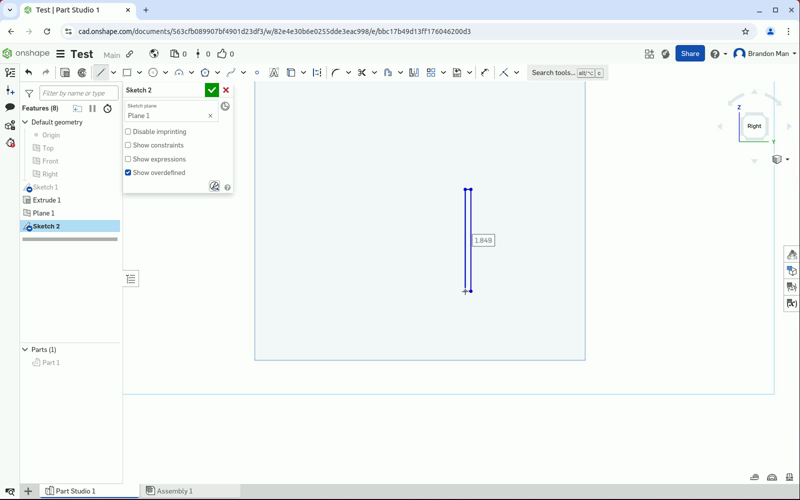
scroll(-6)
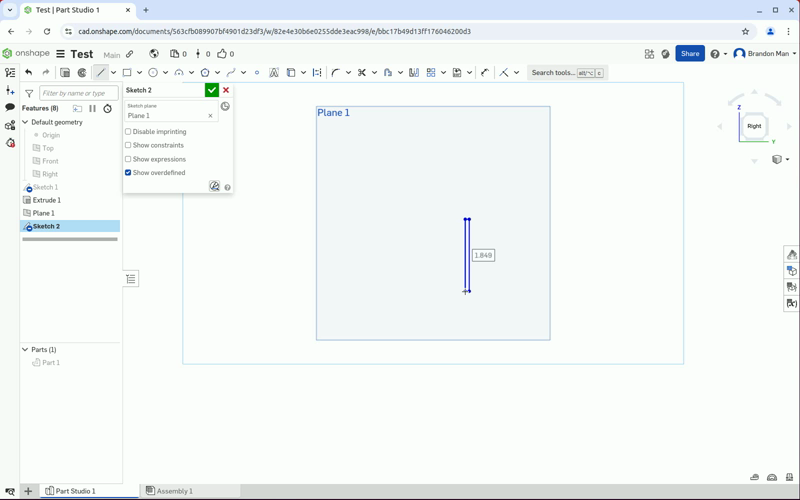
scroll(-6)
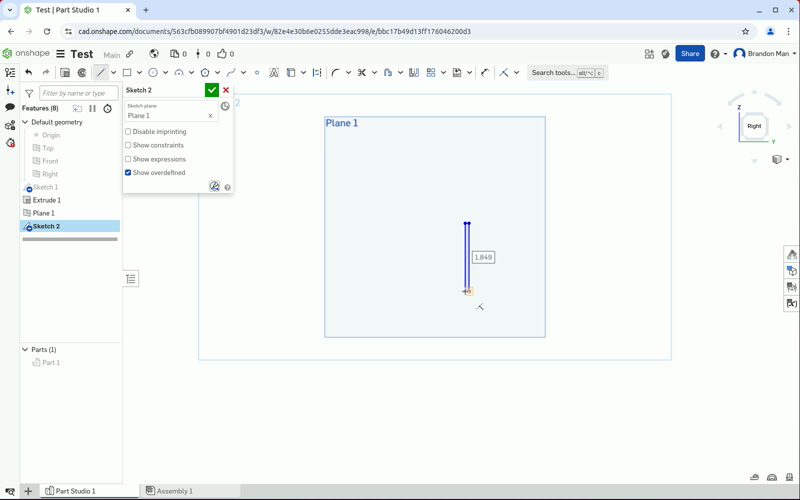
scroll(-6)
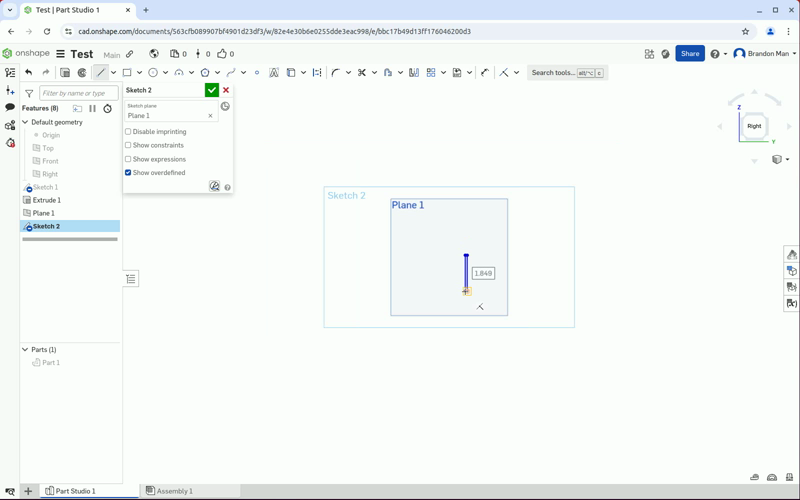
scroll(-6)
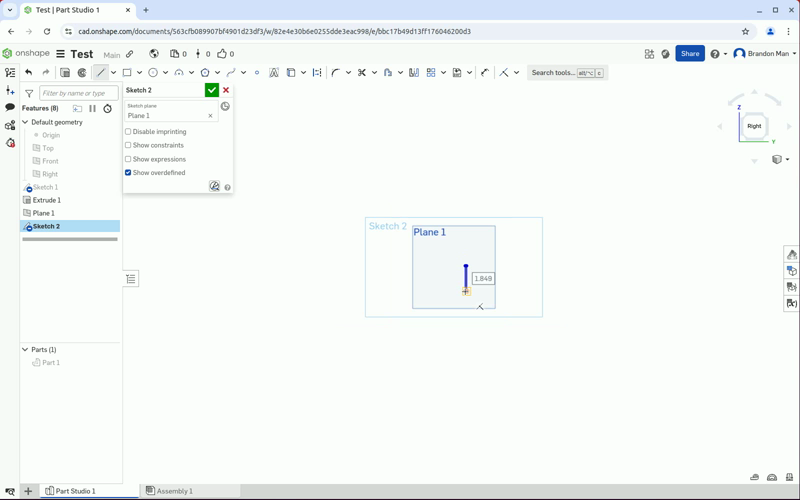
scroll(-6)
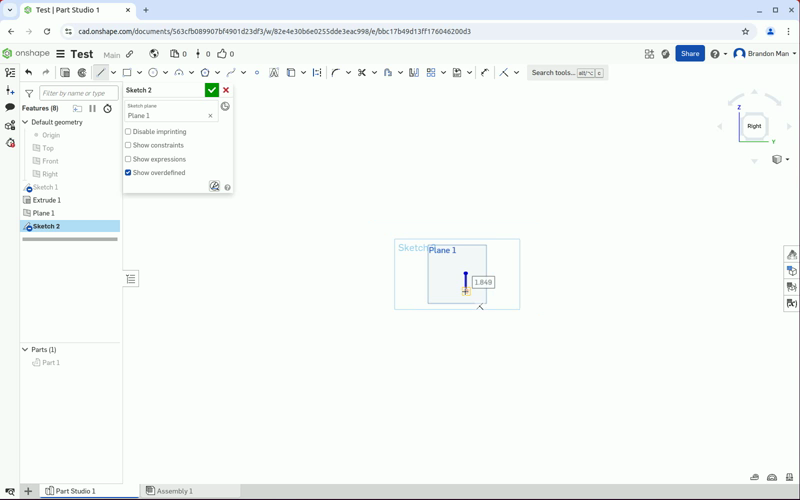
scroll(-6)
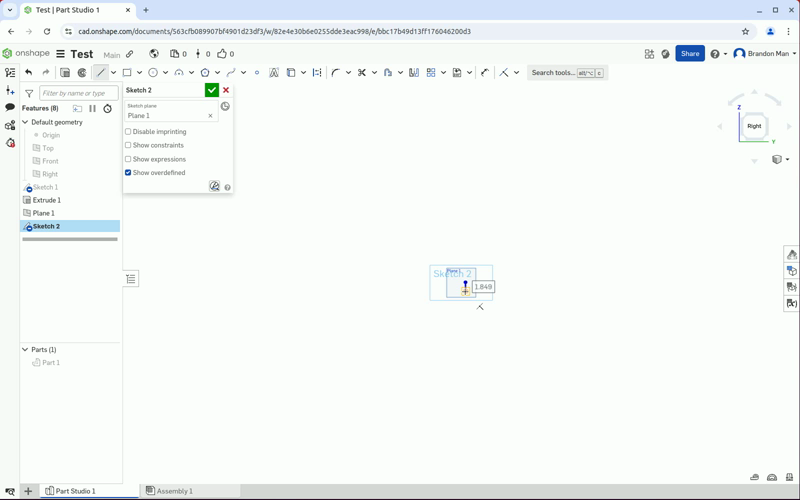
key(esc)
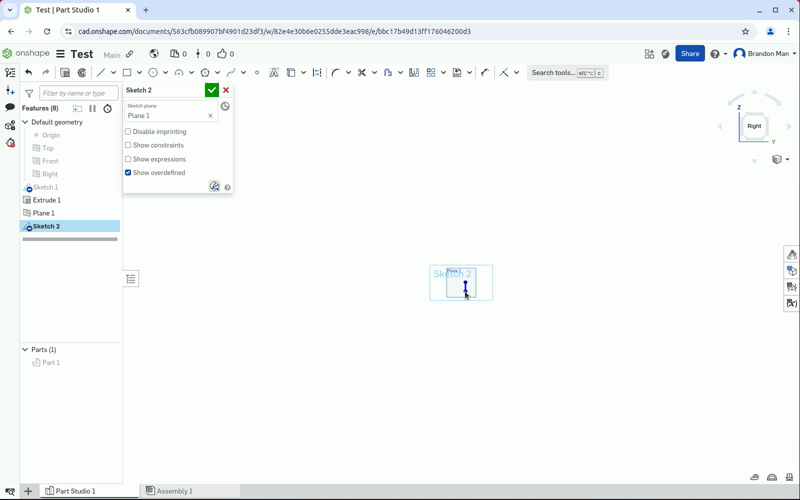
mouse_move(465, 286)
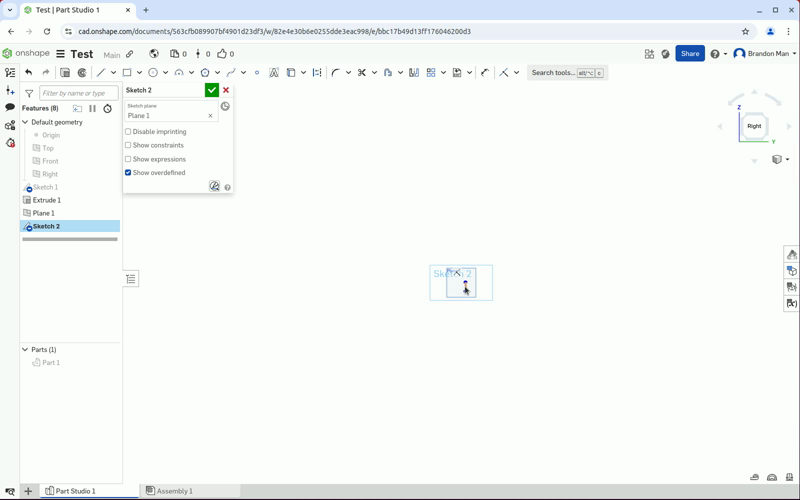
scroll(6)
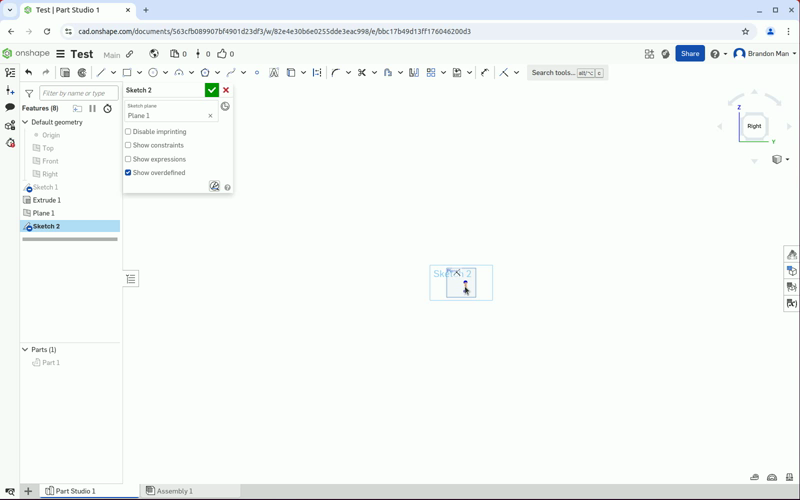
scroll(6)
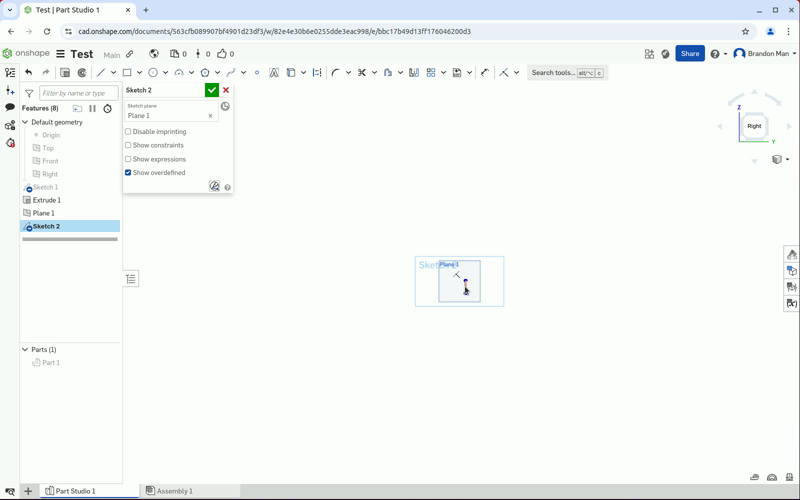
scroll(6)
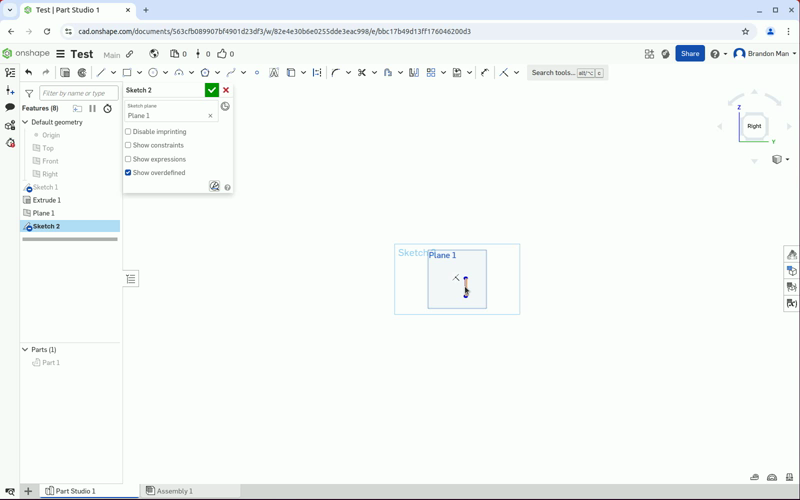
scroll(6)
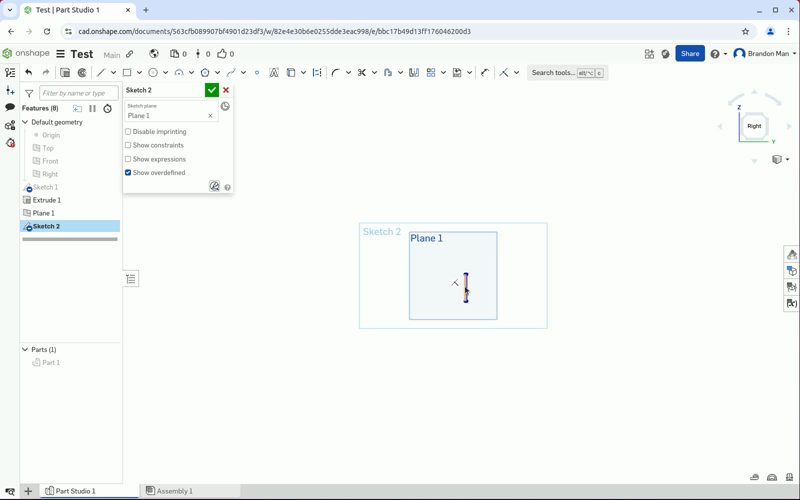
scroll(6)
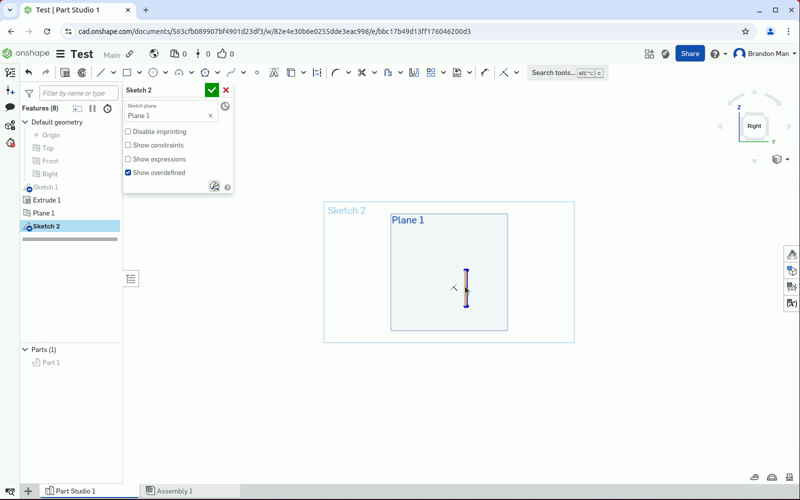
scroll(6)
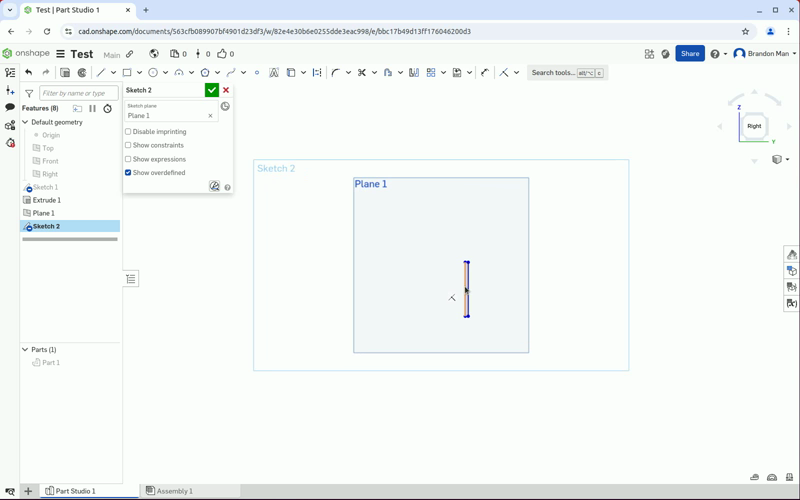
scroll(6)
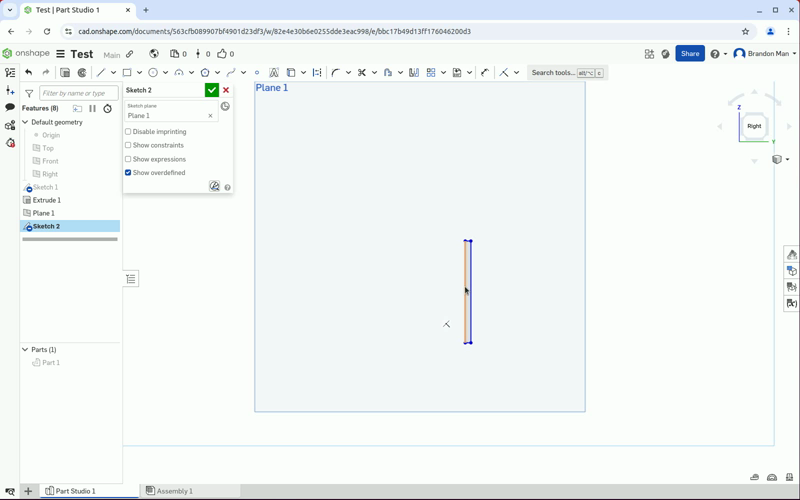
click(465, 286)
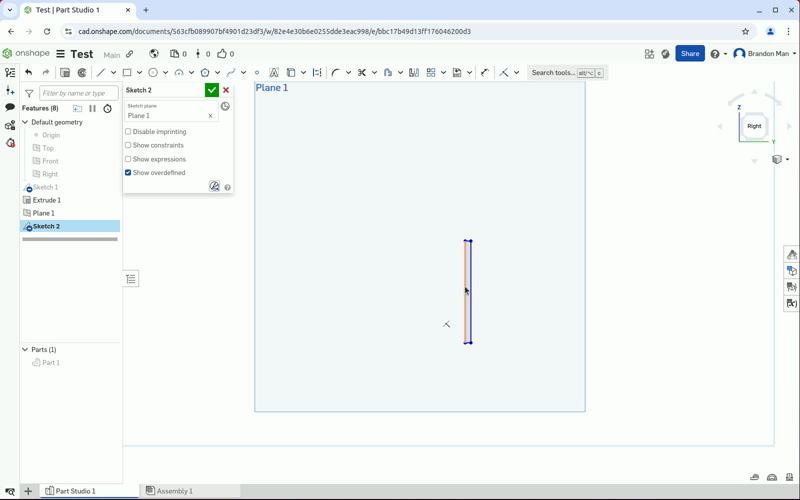
scroll(-6)
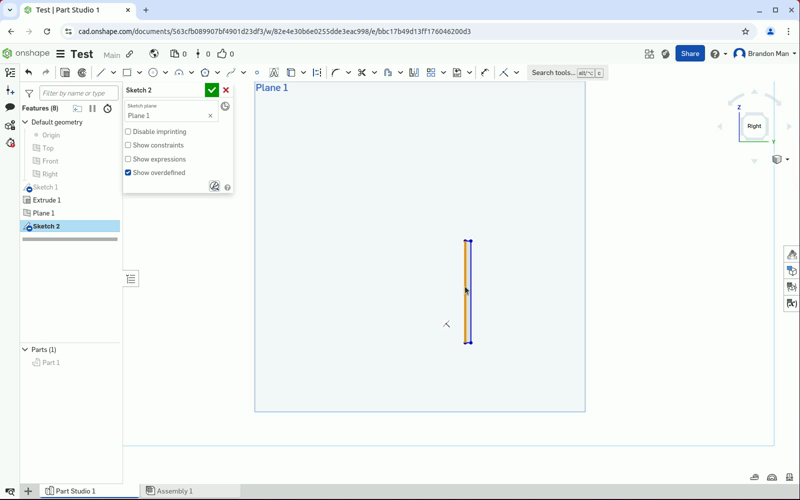
scroll(-6)
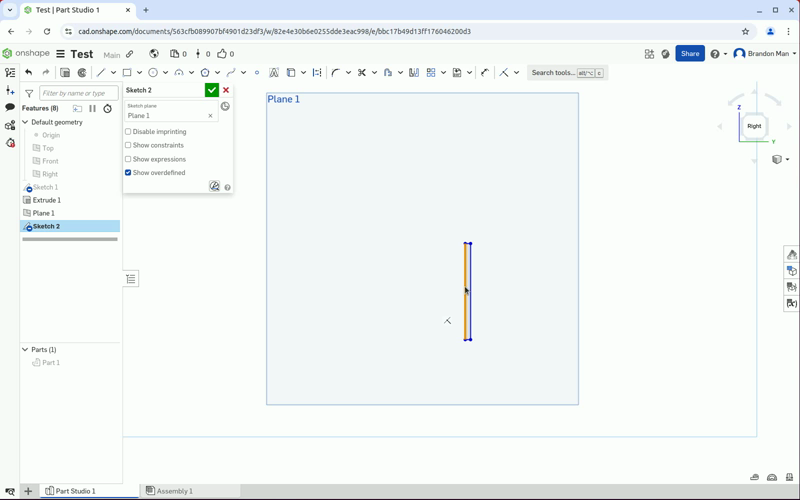
scroll(-6)
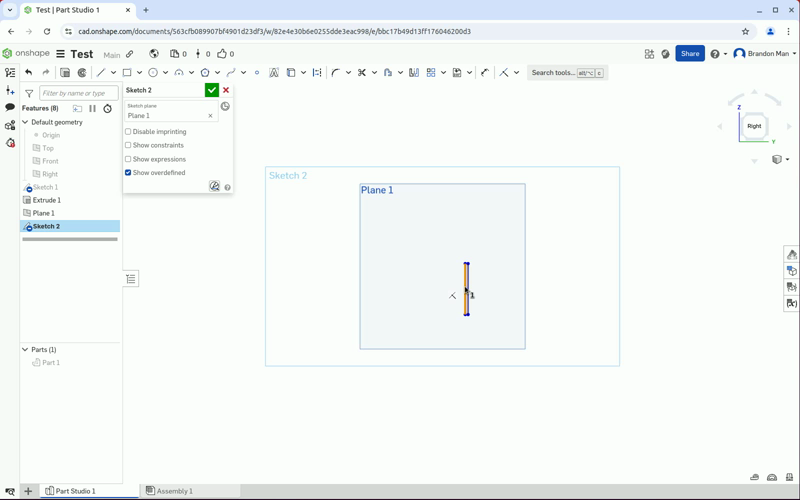
scroll(-6)
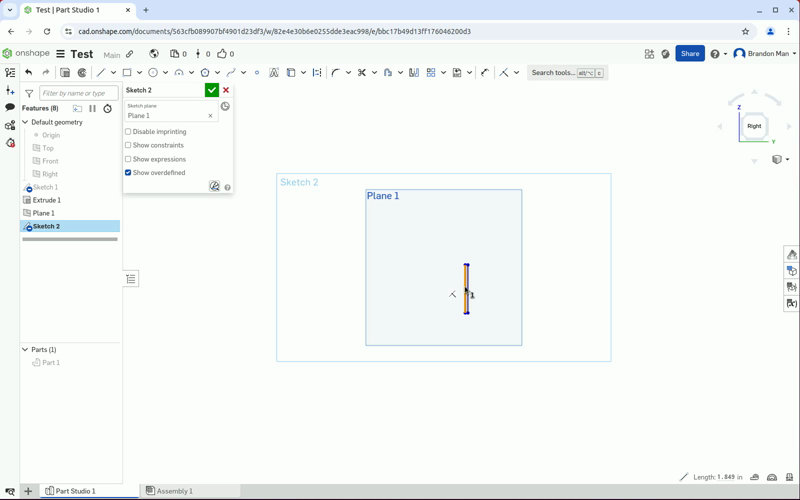
scroll(-6)
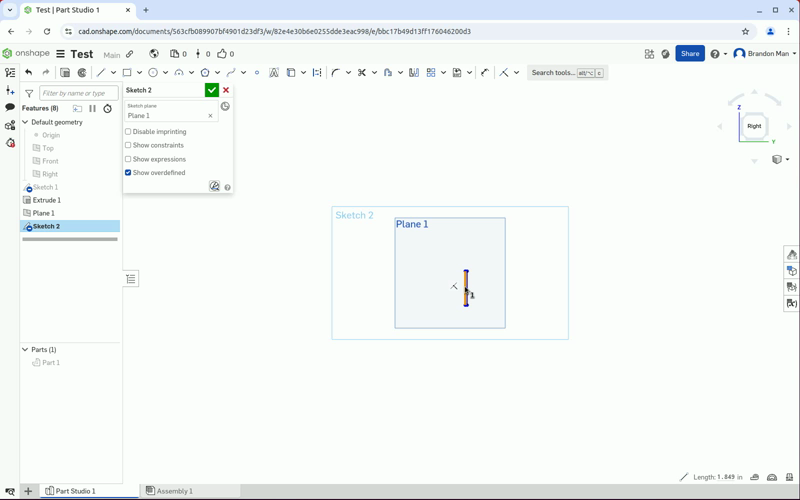
scroll(-6)
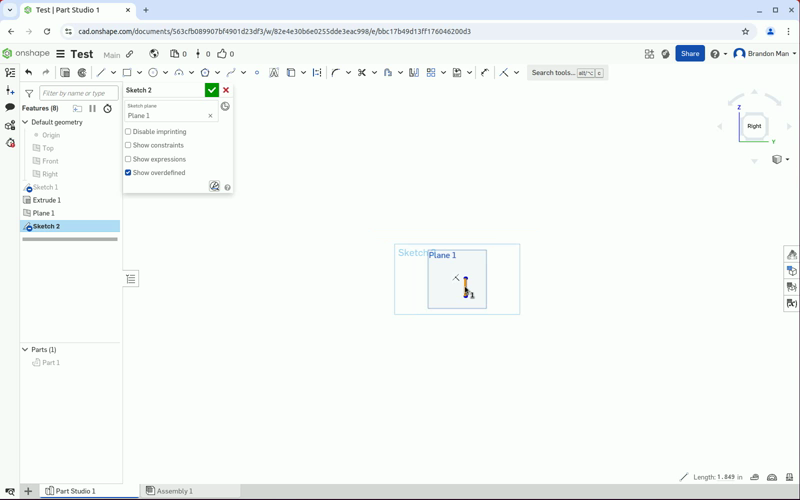
scroll(-6)
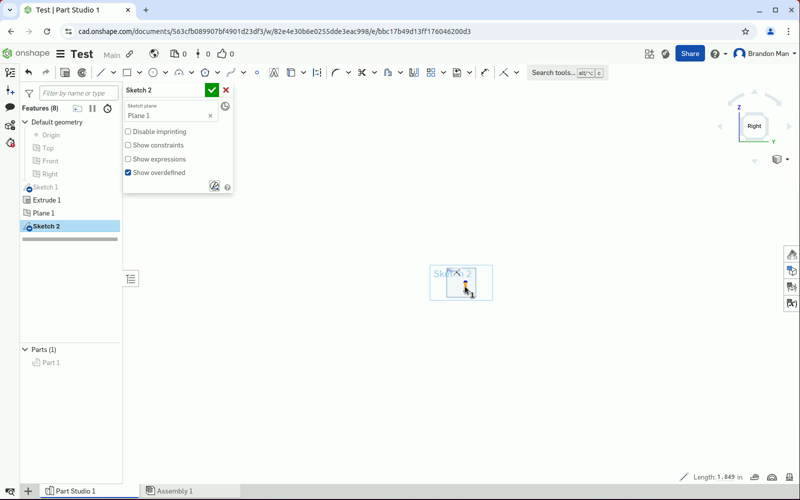
mouse_move(73, 352)
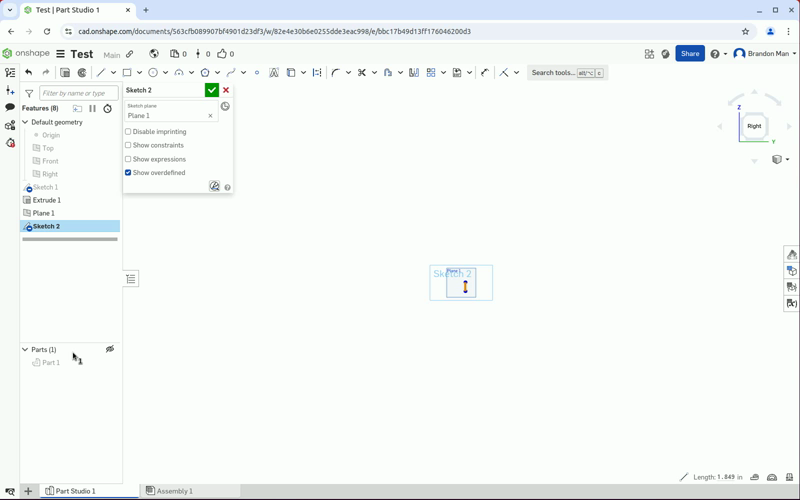
key(shift+y)
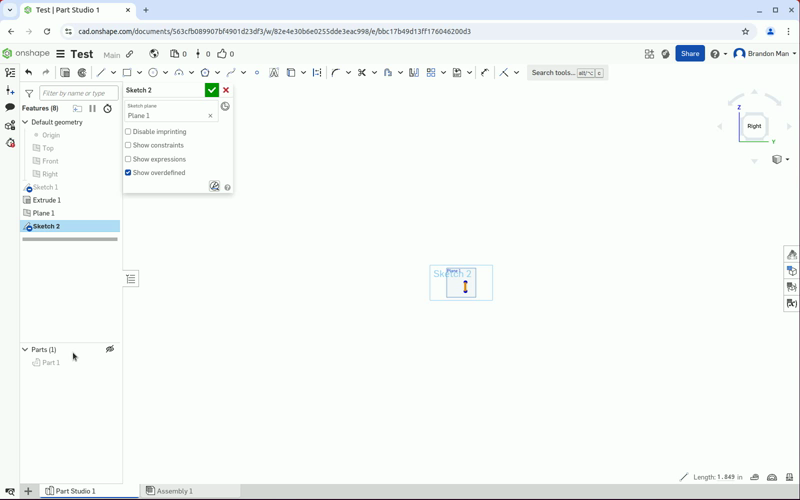
key(shift+e)
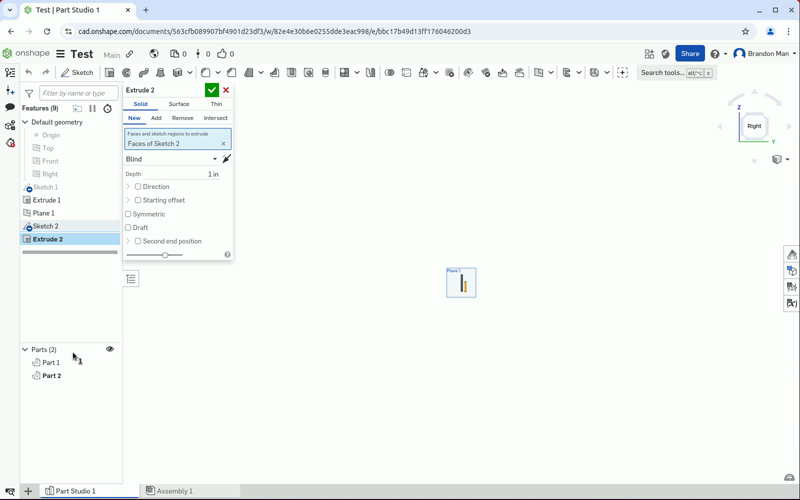
mouse_move(143, 106)
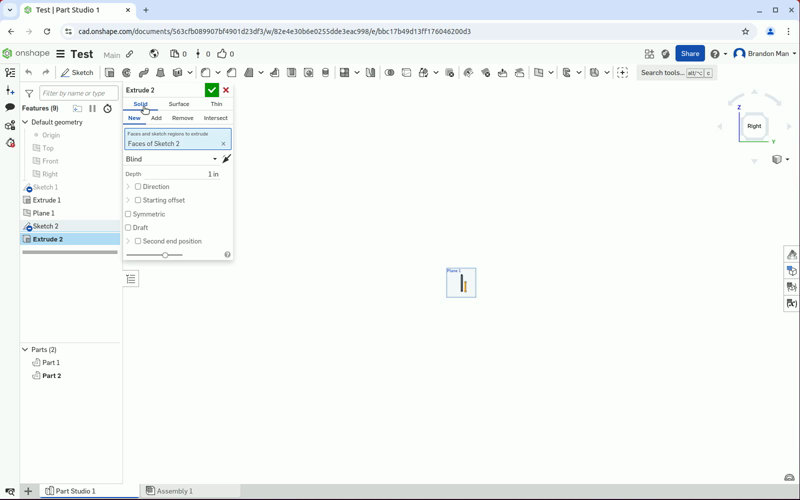
click(143, 106)
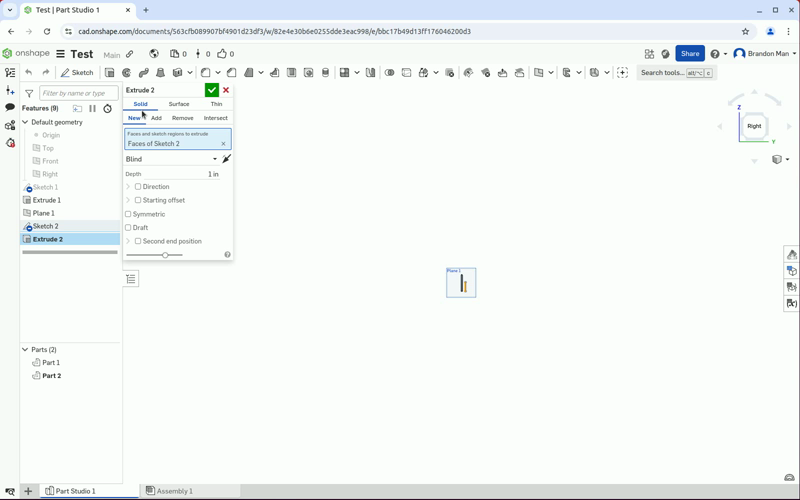
mouse_move(137, 120)
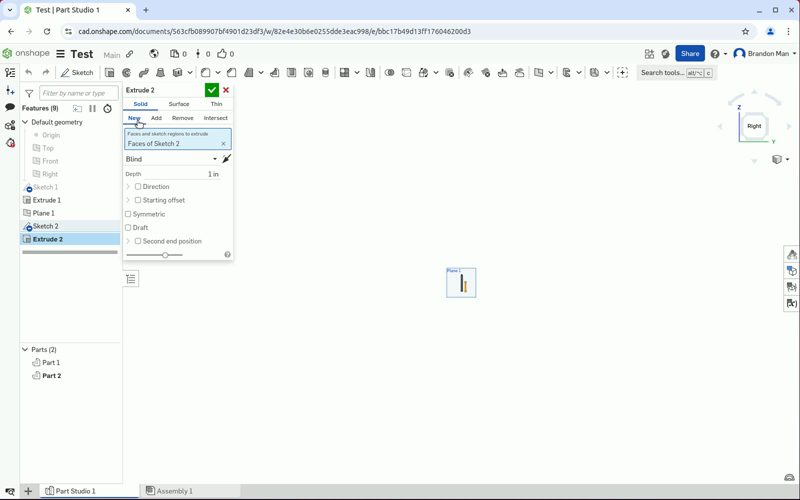
click(137, 120)
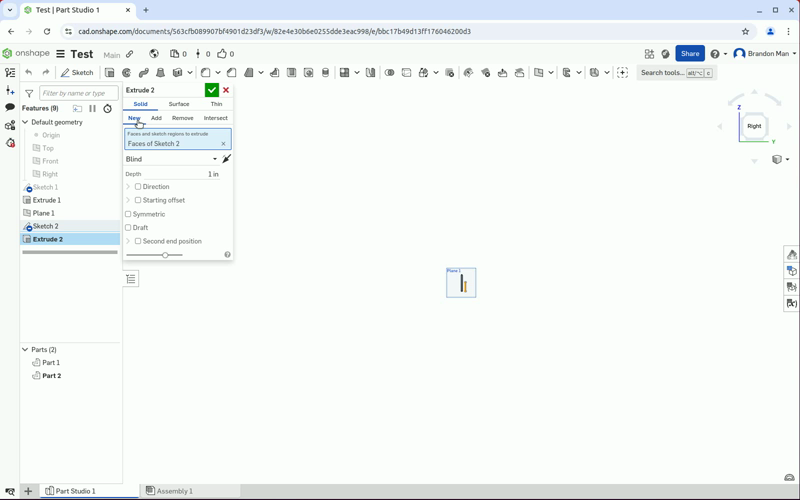
key(tab, 4)
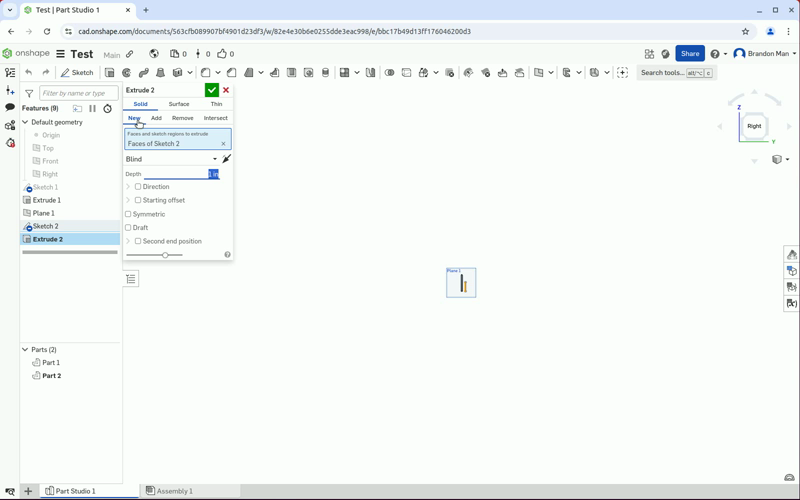
text(-4.333)
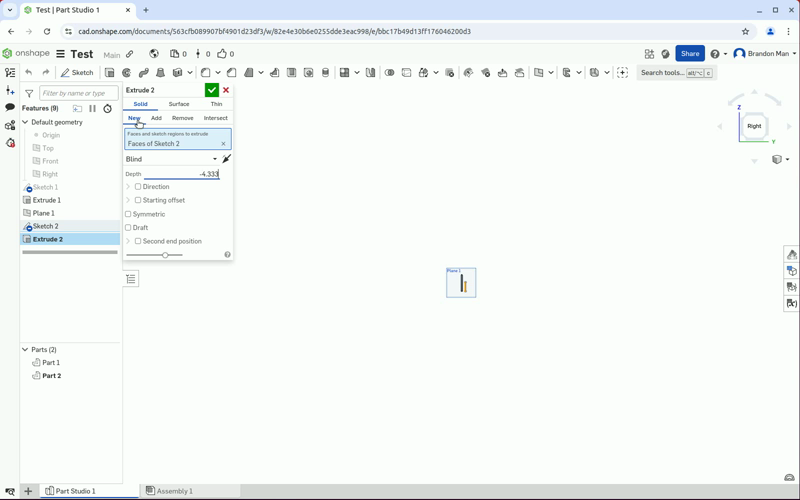
key(enter)
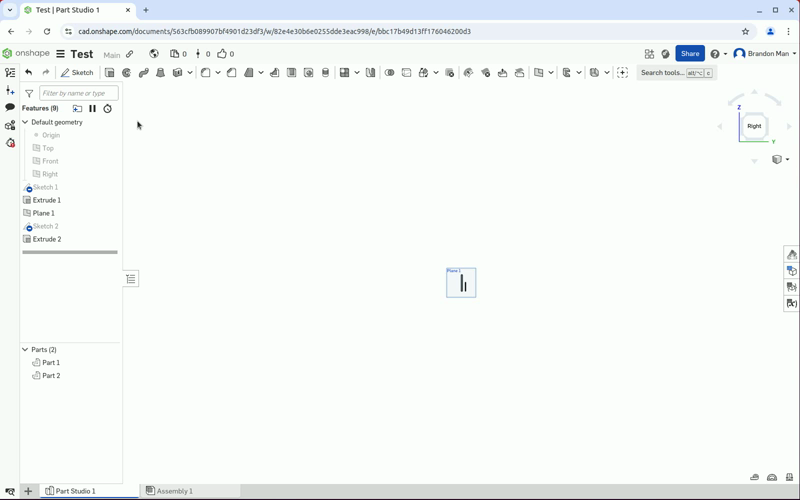
key(shift+h)
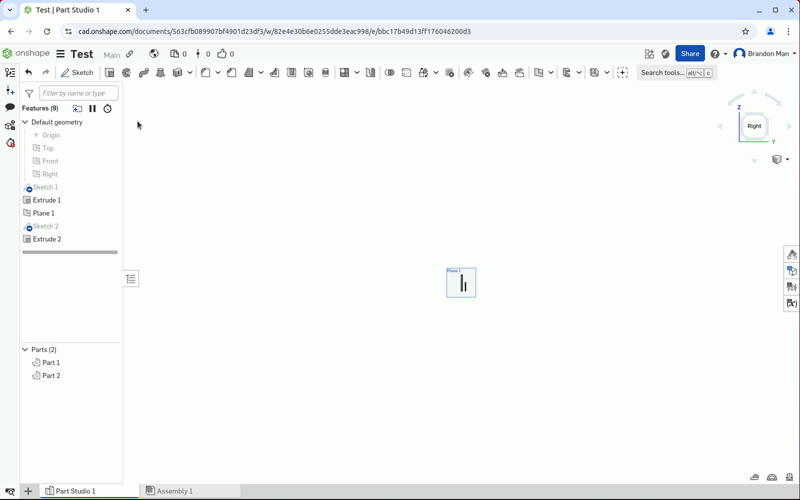
key(shift+h)
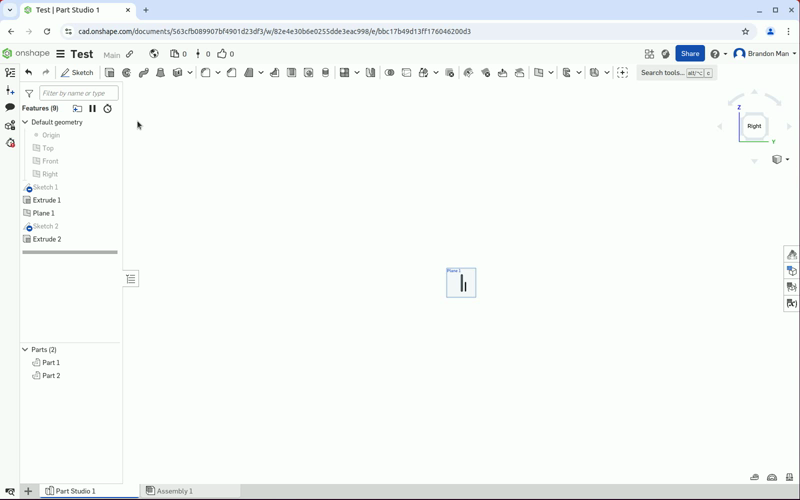
mouse_move(73, 189)
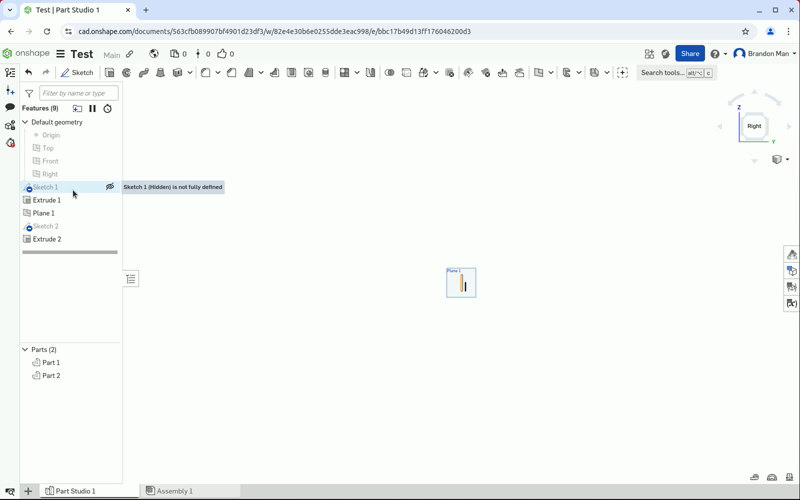
click(73, 189)
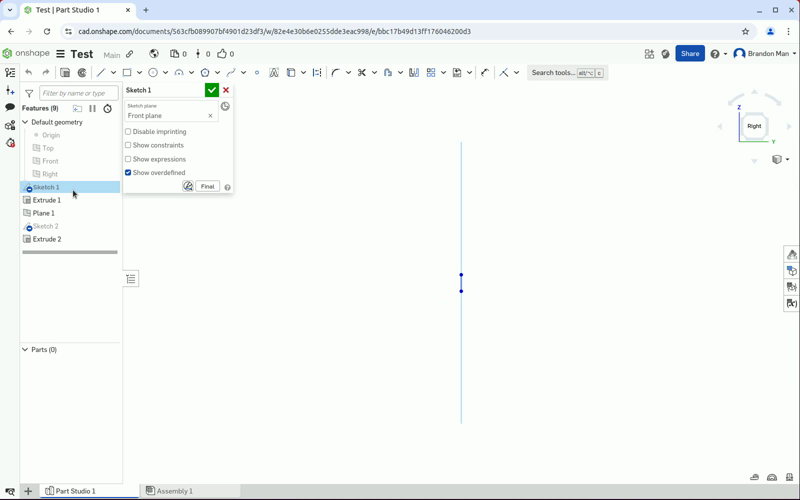
mouse_move(229, 92)
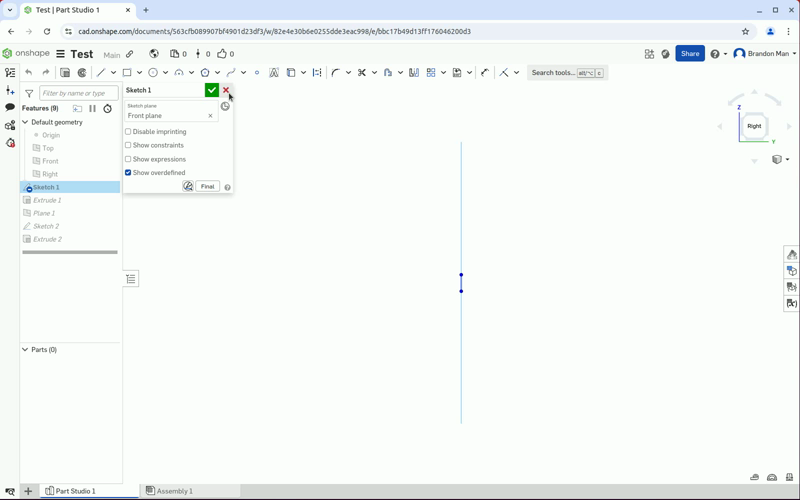
click(229, 92)
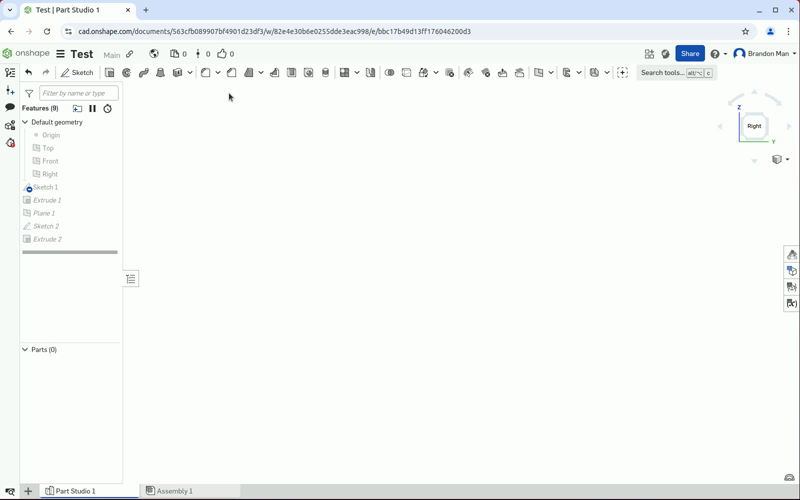
mouse_move(73, 352)
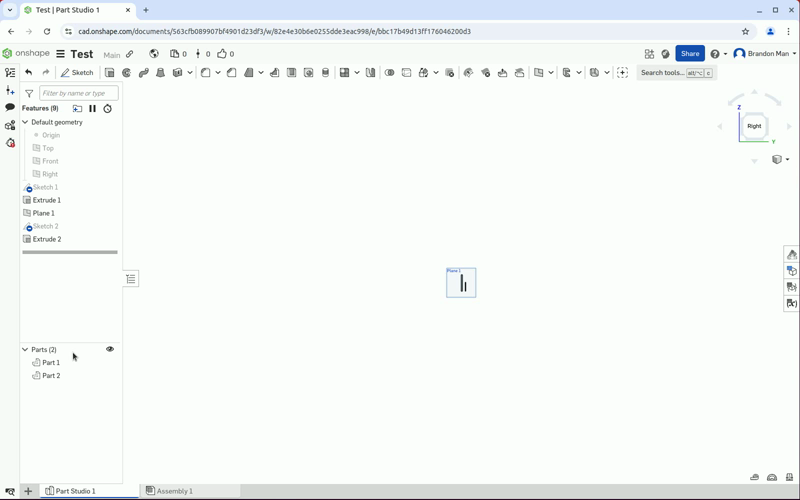
key(y)
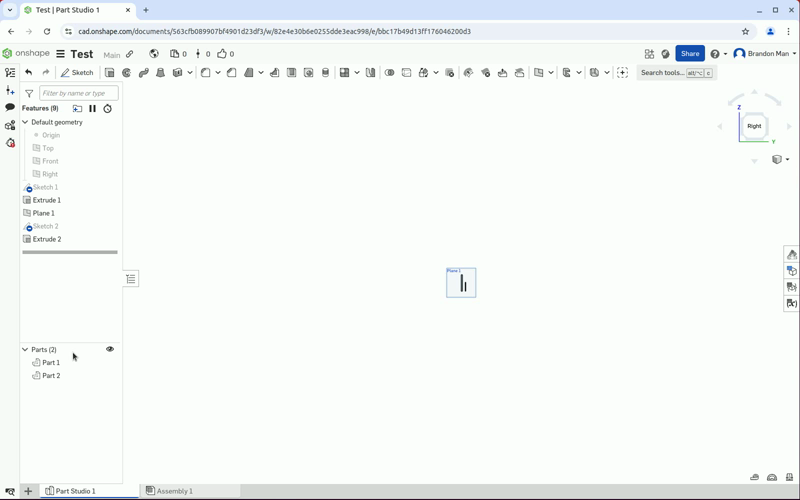
key(shift+p)
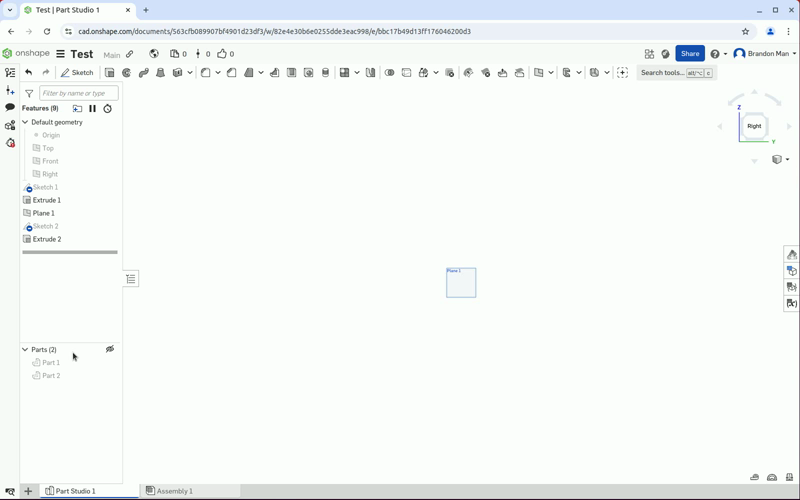
key(space)
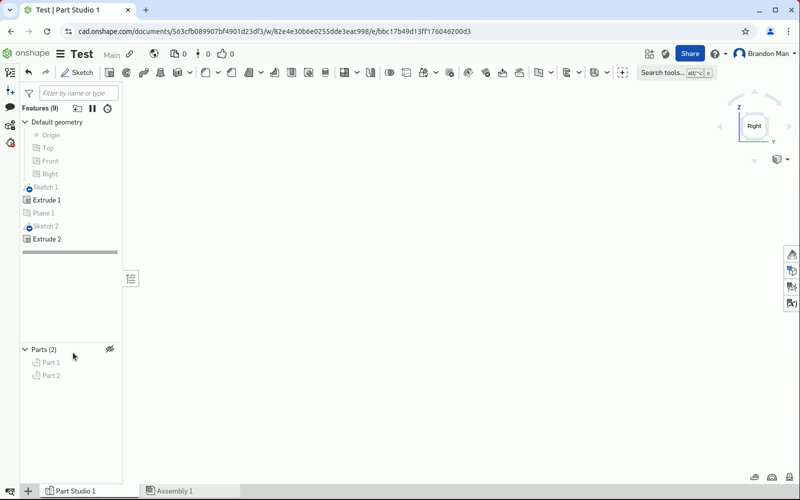
key_down(shift)
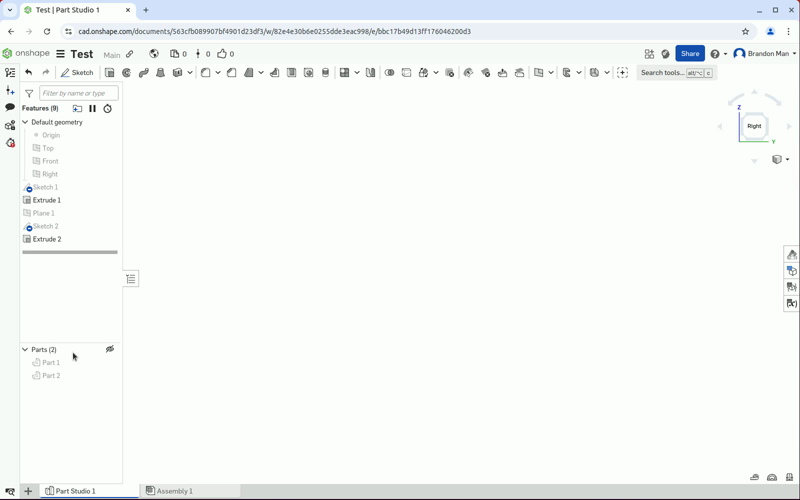
key(right)
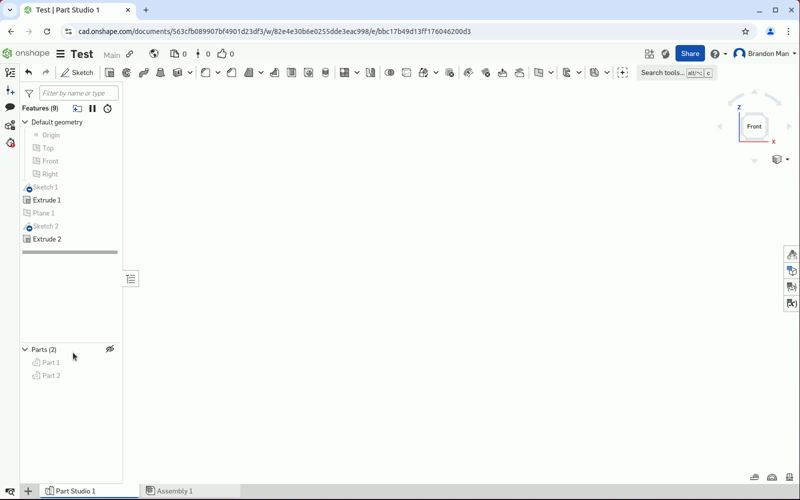
key_up(shift)
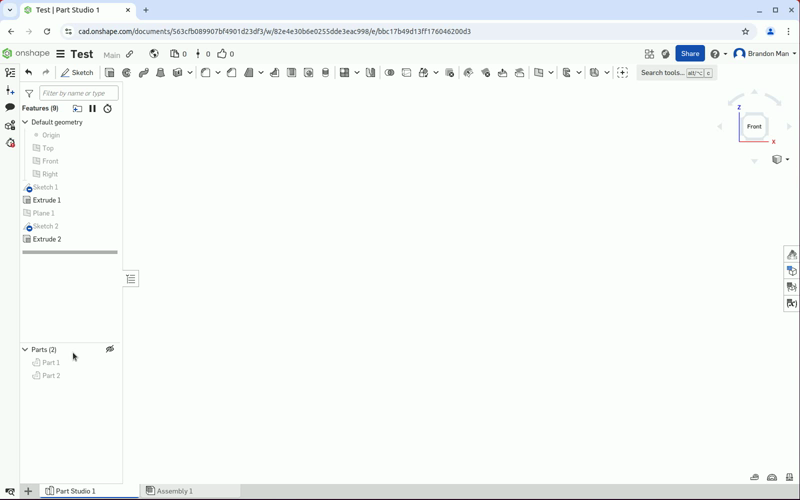
mouse_move(73, 352)
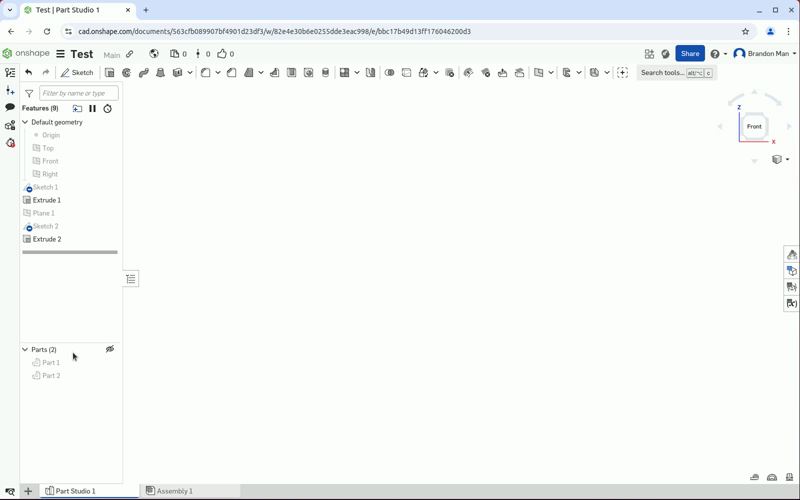
key(shift+y)
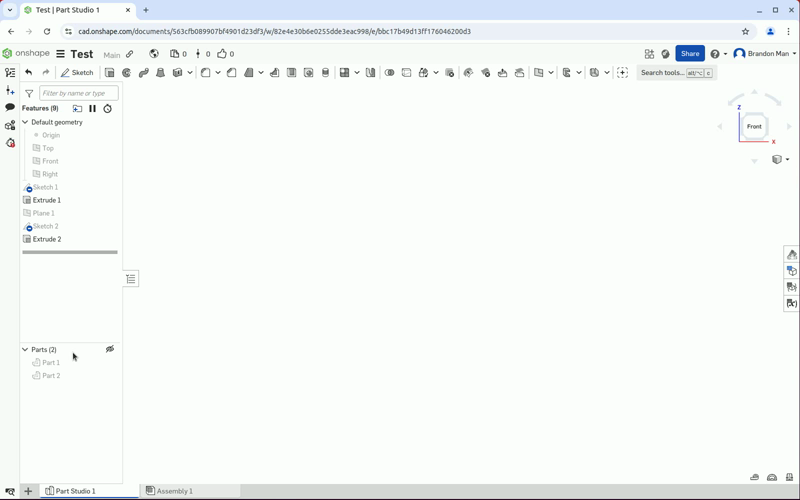
key(shift+s)
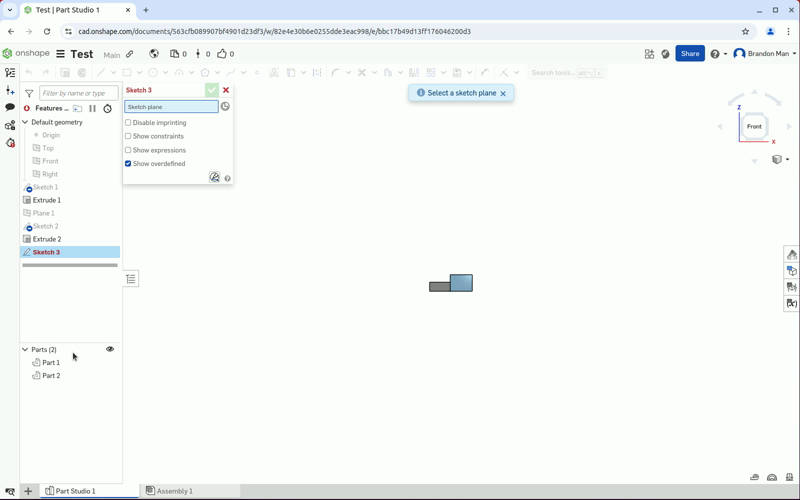
mouse_move(73, 163)
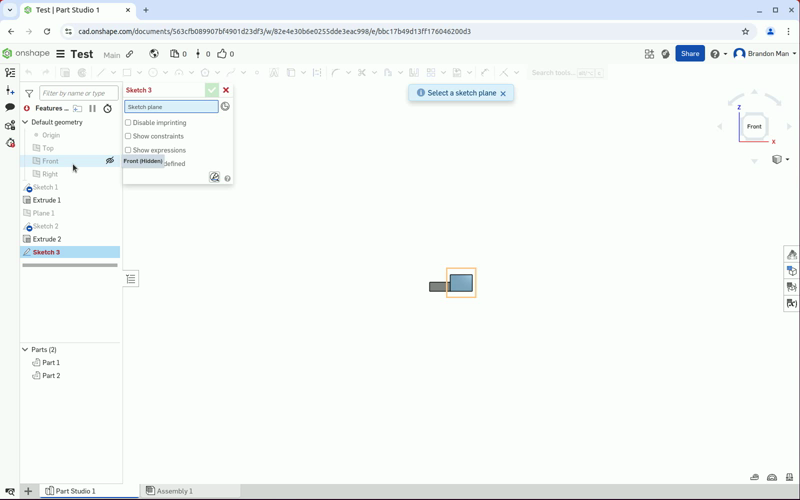
click(73, 163)
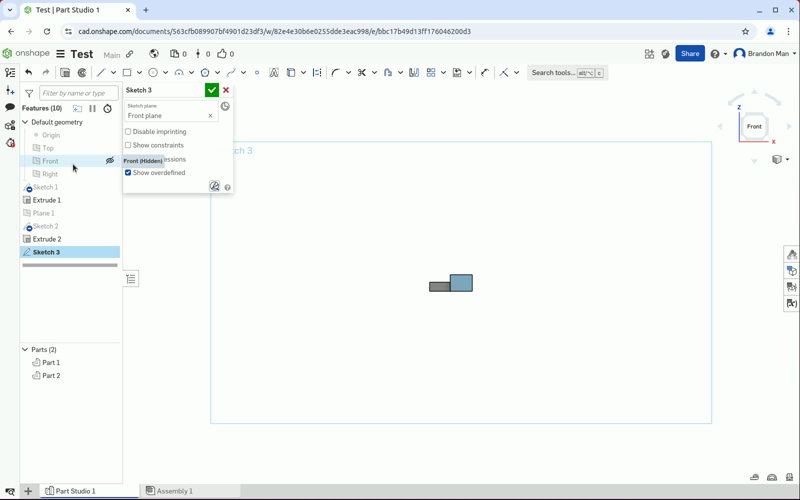
mouse_move(73, 352)
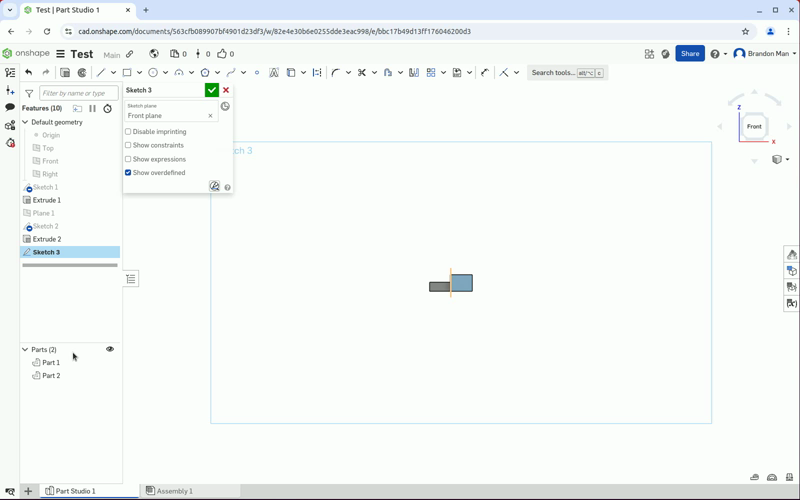
key(y)
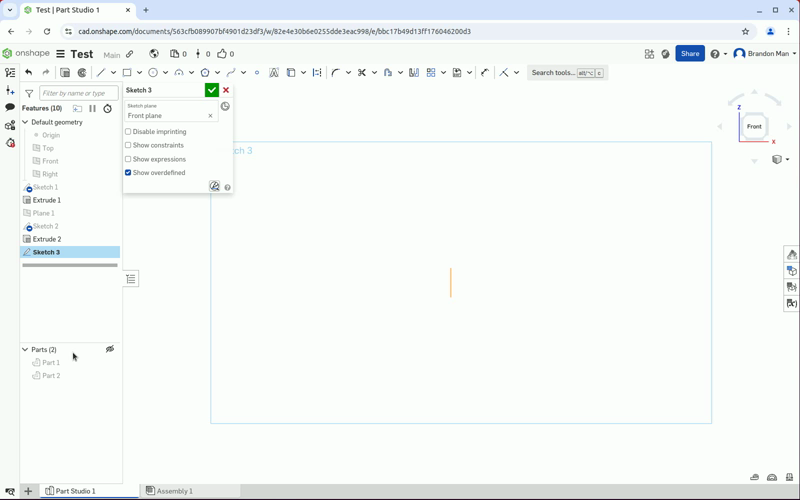
key(c)
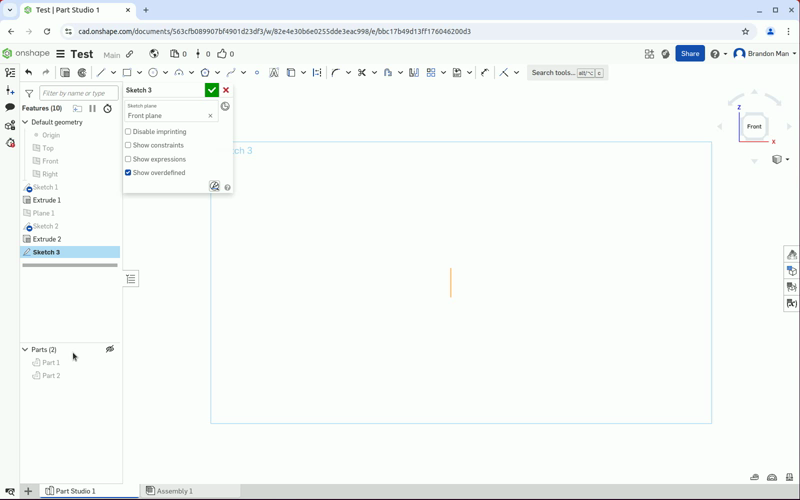
key_down(shift)
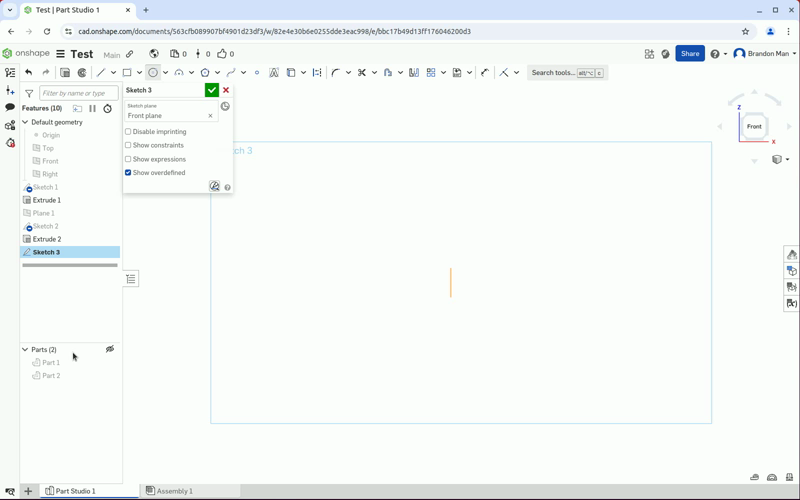
mouse_move(467, 286)
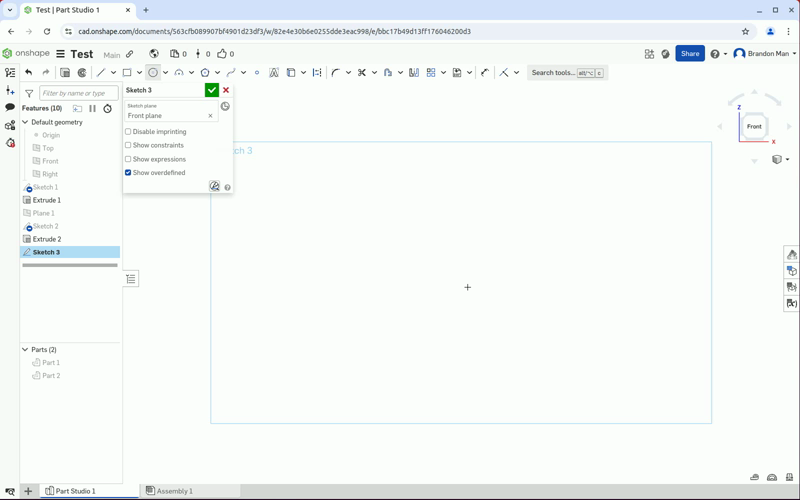
click(467, 286)
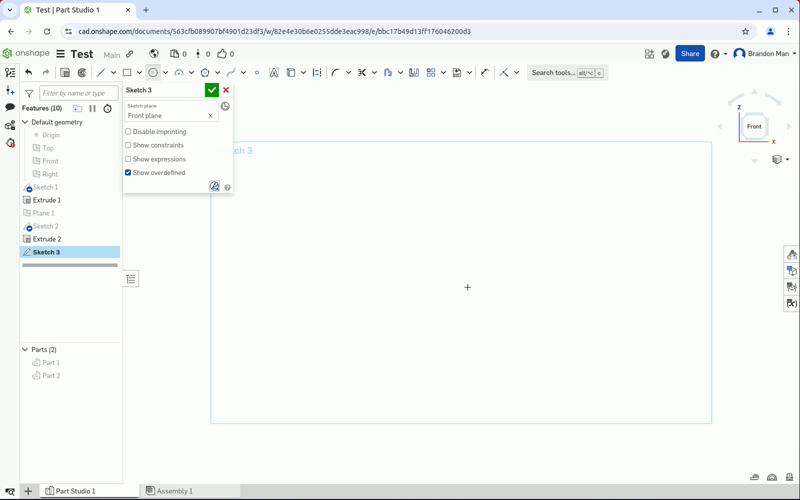
key_up(shift)
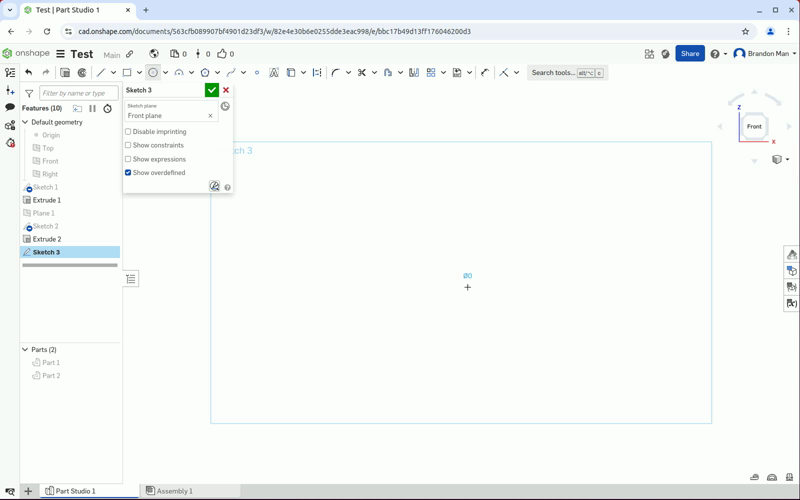
mouse_move(471, 286)
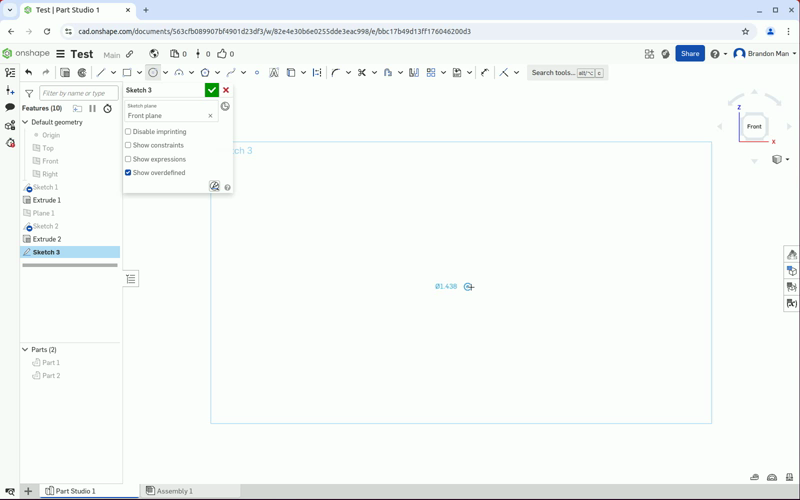
click(471, 286)
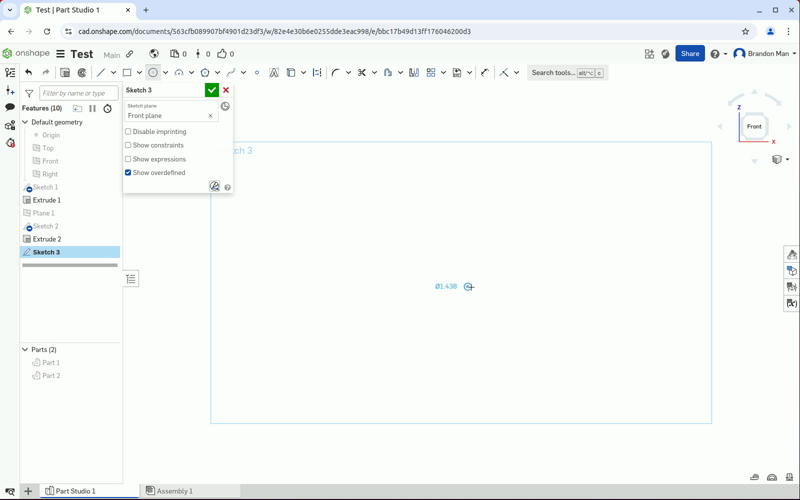
key(esc)
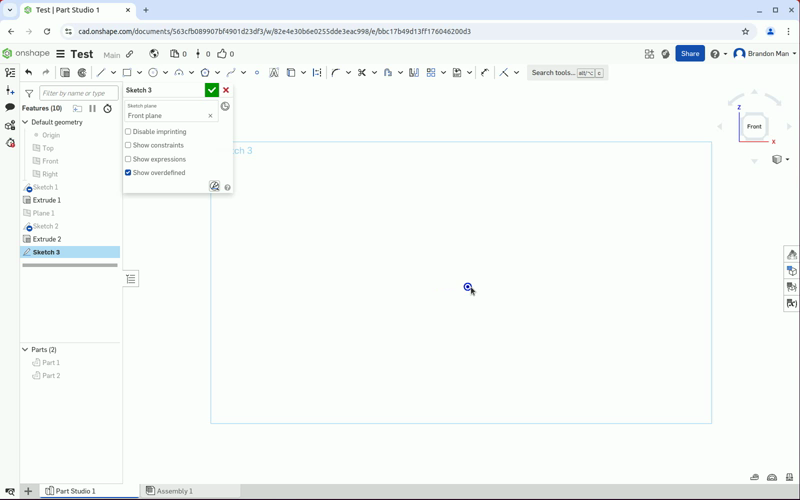
mouse_move(468, 283)
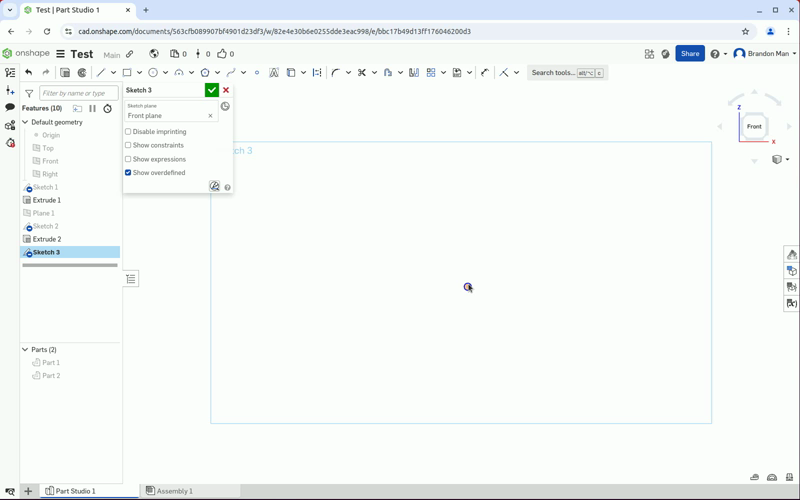
scroll(6)
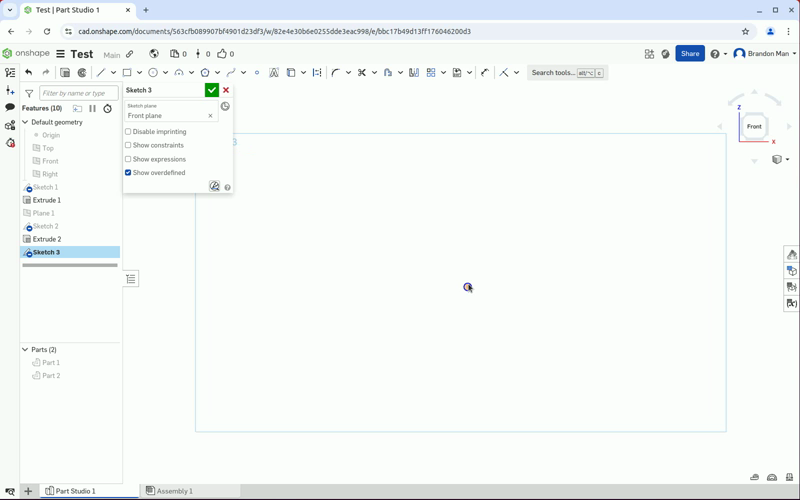
scroll(6)
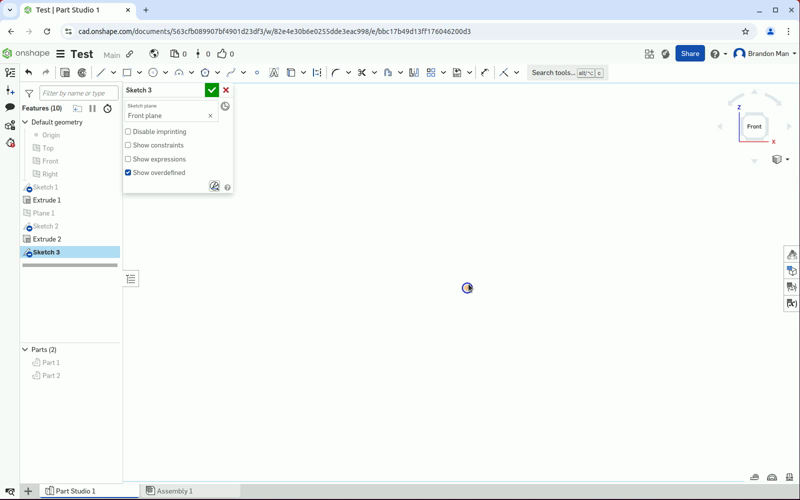
scroll(6)
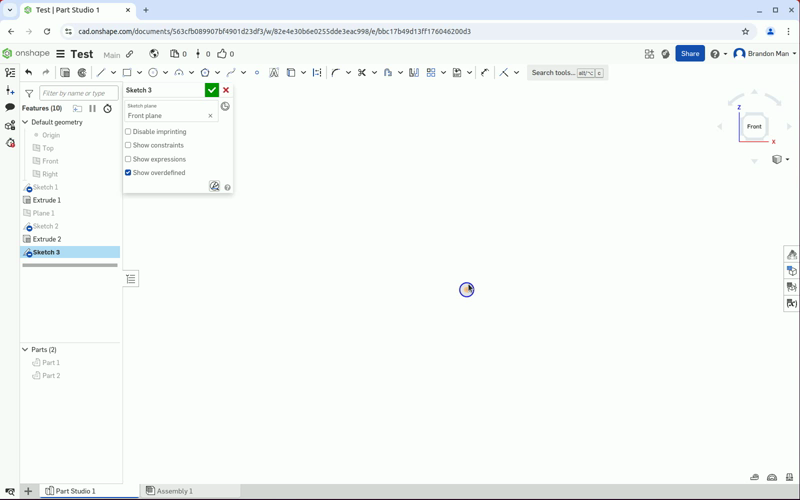
scroll(6)
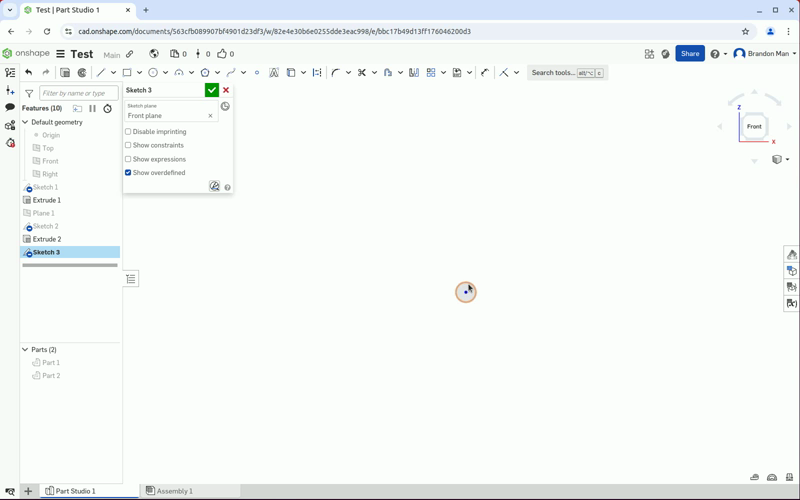
scroll(6)
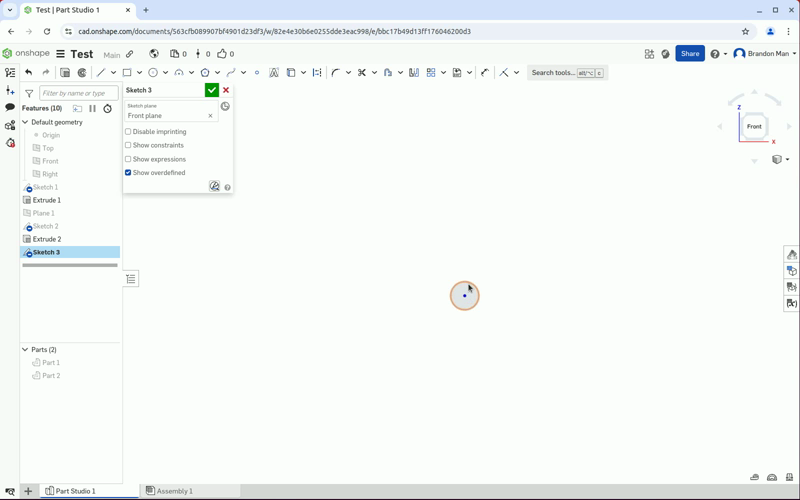
scroll(6)
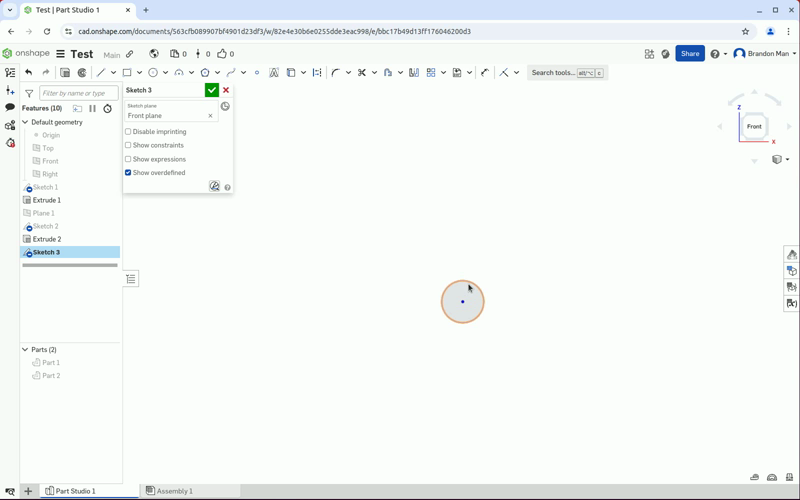
scroll(6)
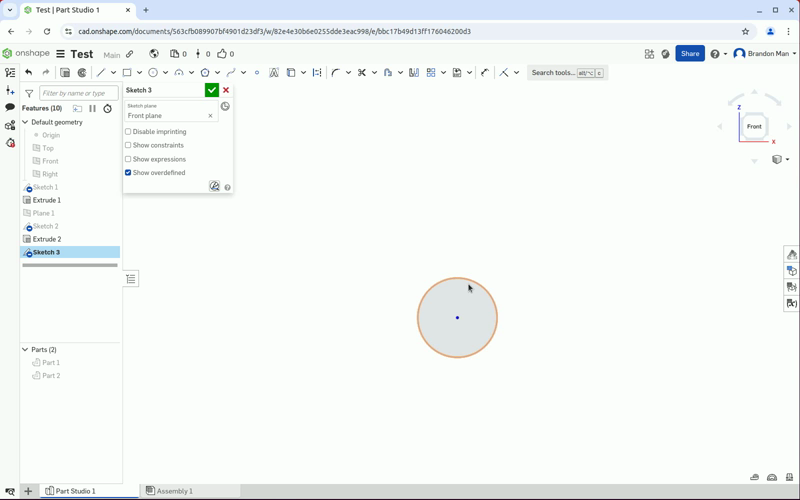
click(468, 283)
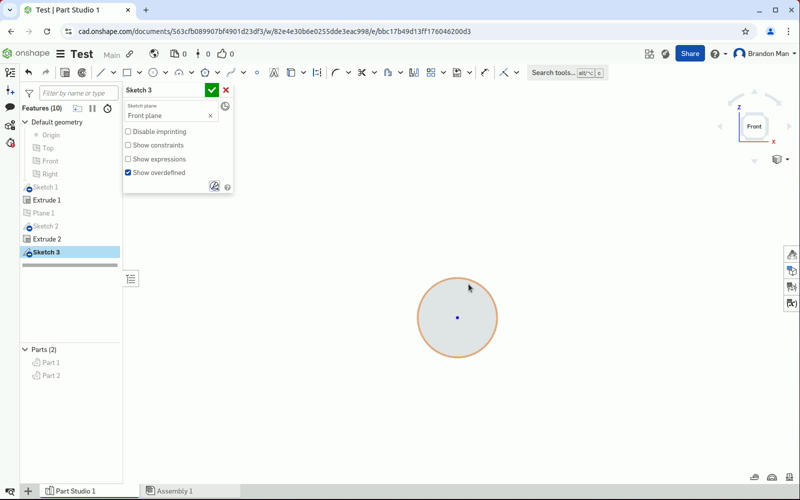
scroll(-6)
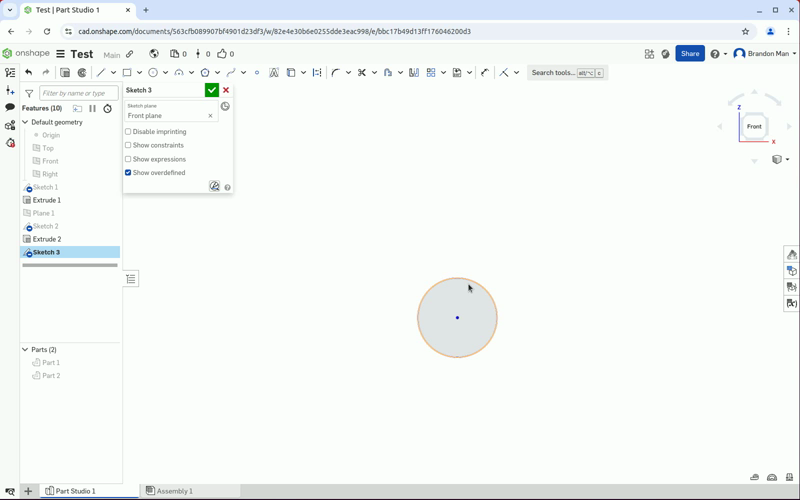
scroll(-6)
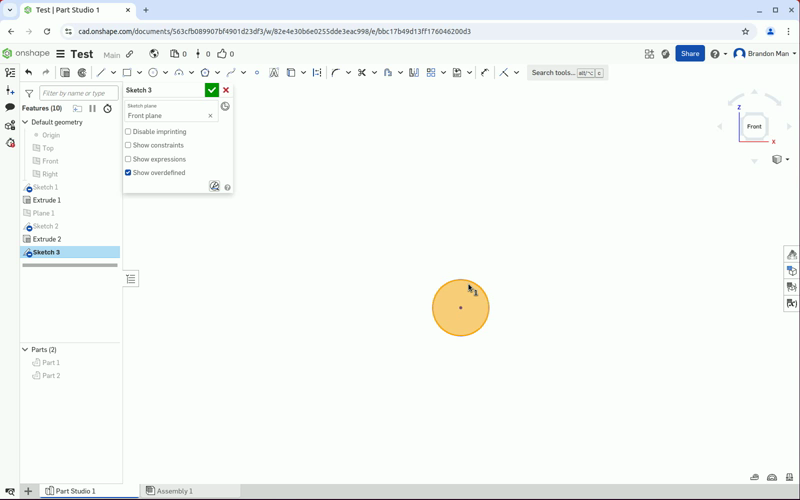
scroll(-6)
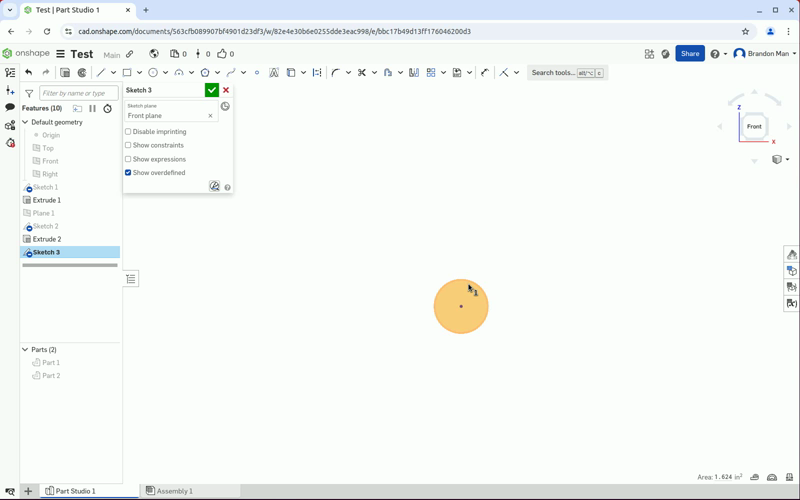
scroll(-6)
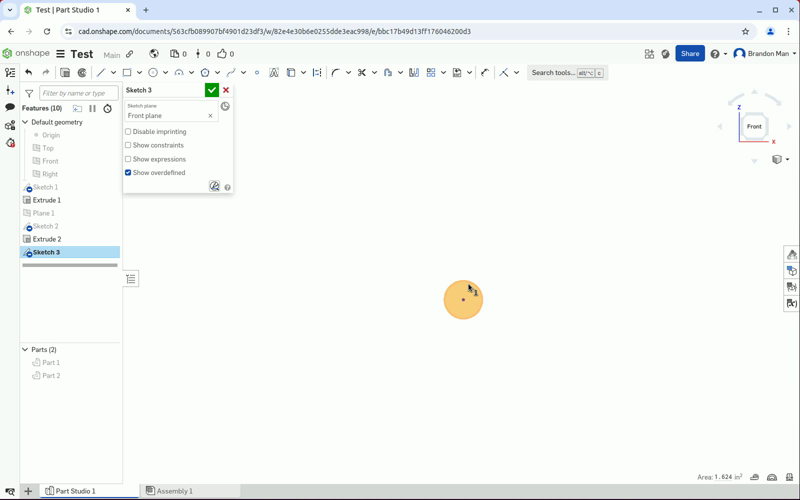
scroll(-6)
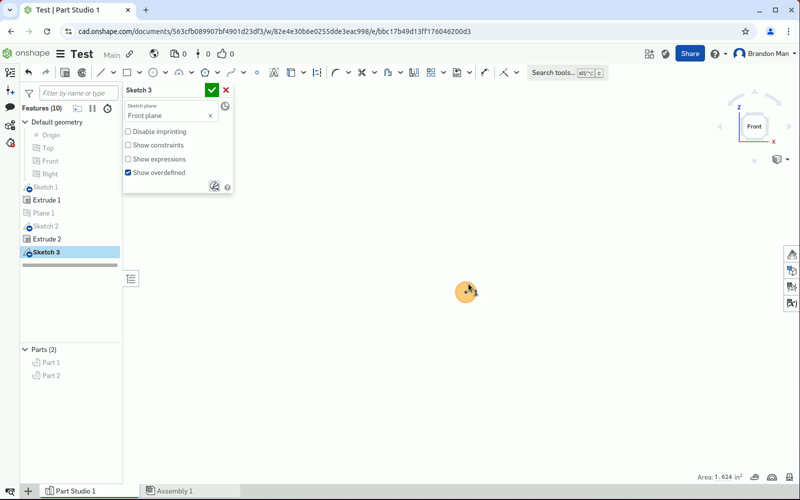
scroll(-6)
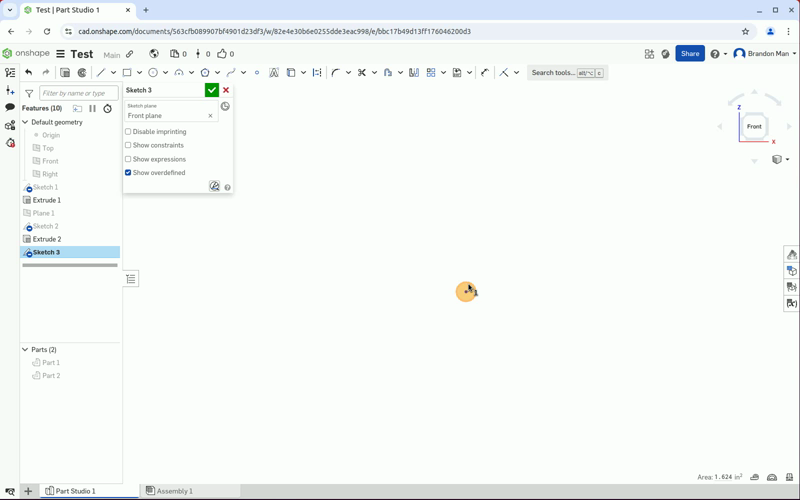
scroll(-6)
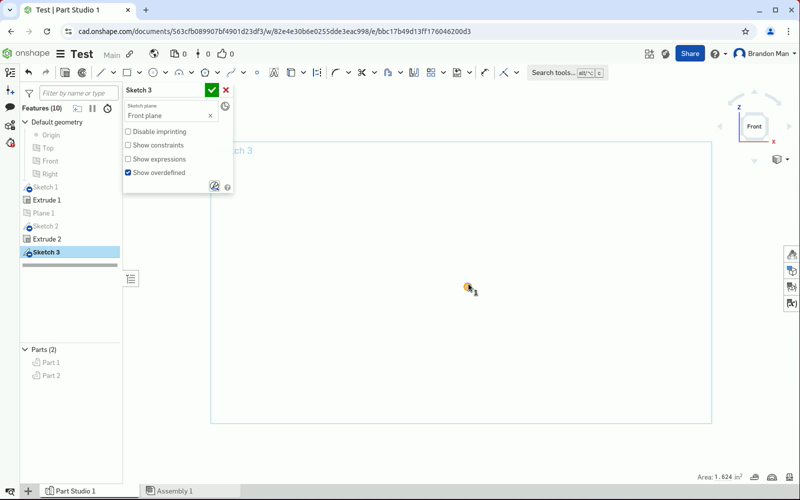
mouse_move(73, 352)
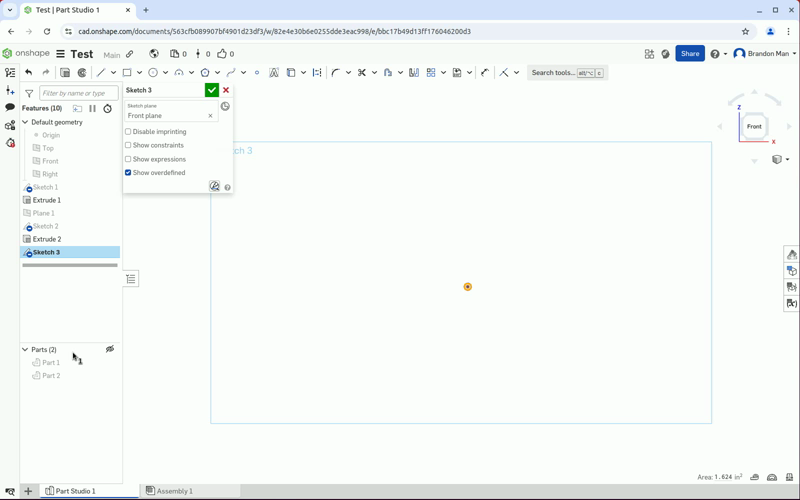
key(shift+y)
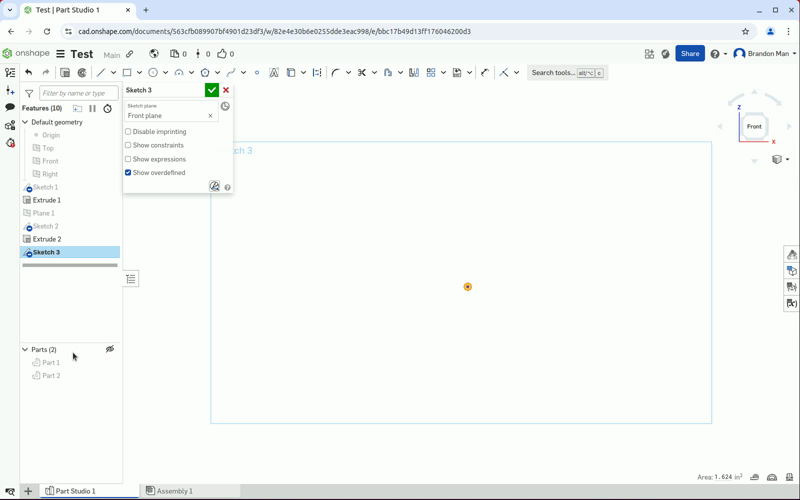
key(shift+e)
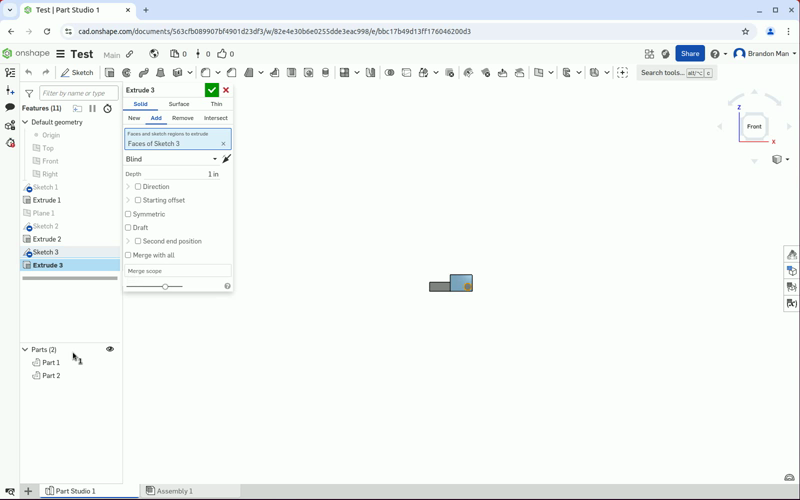
mouse_move(143, 106)
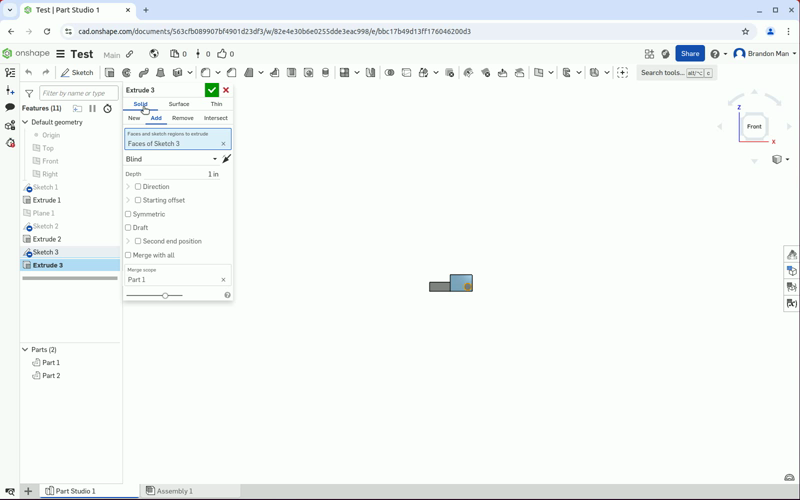
click(143, 106)
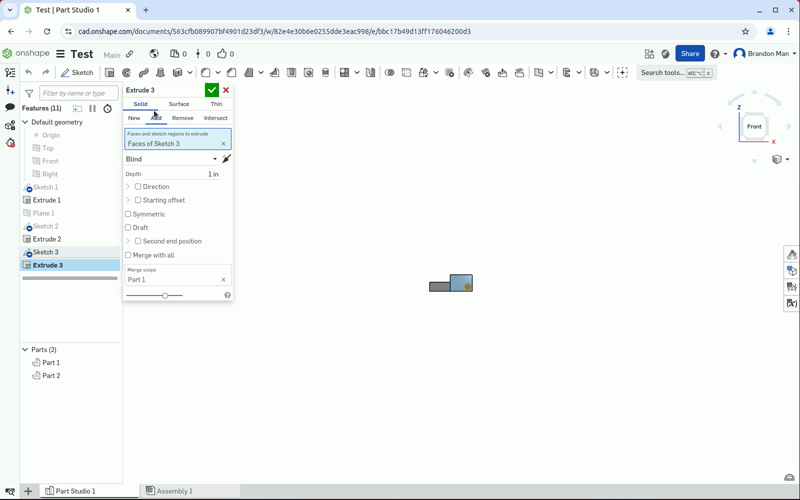
mouse_move(186, 120)
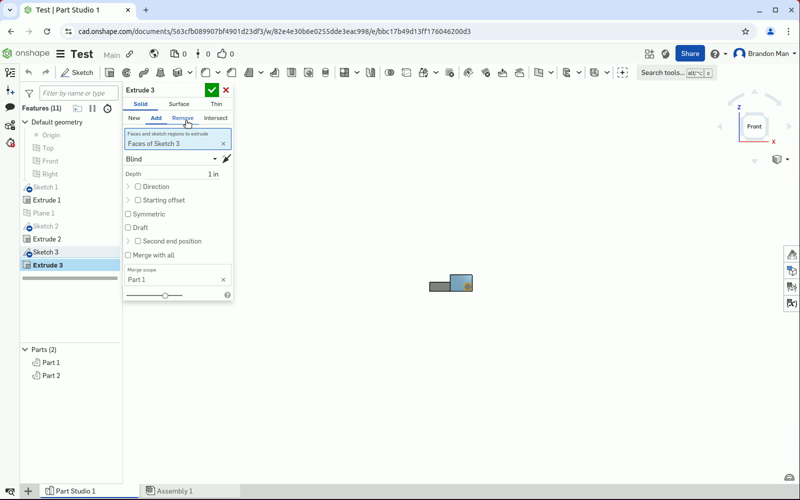
click(186, 120)
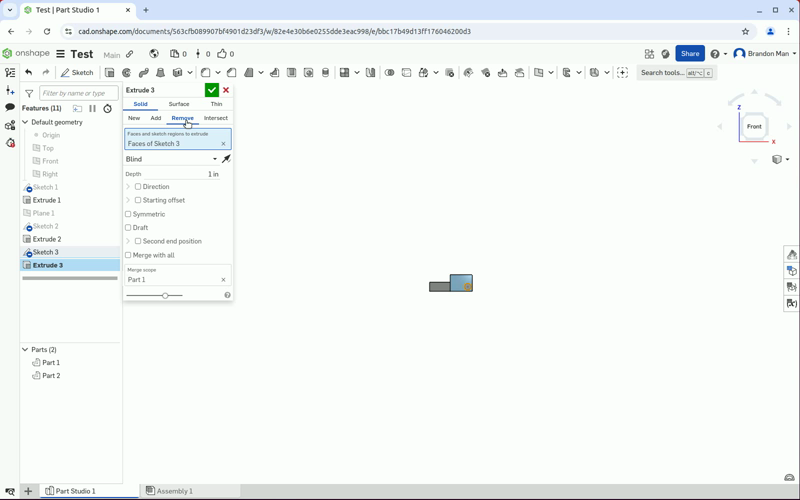
key(tab, 4)
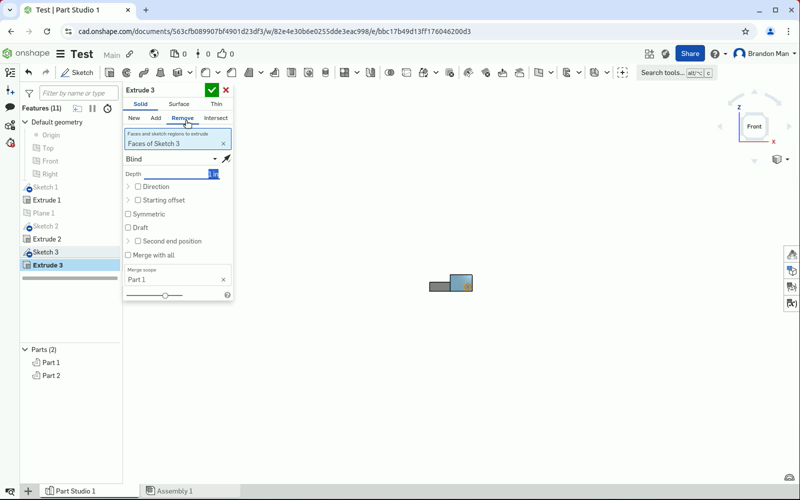
text(0.241)
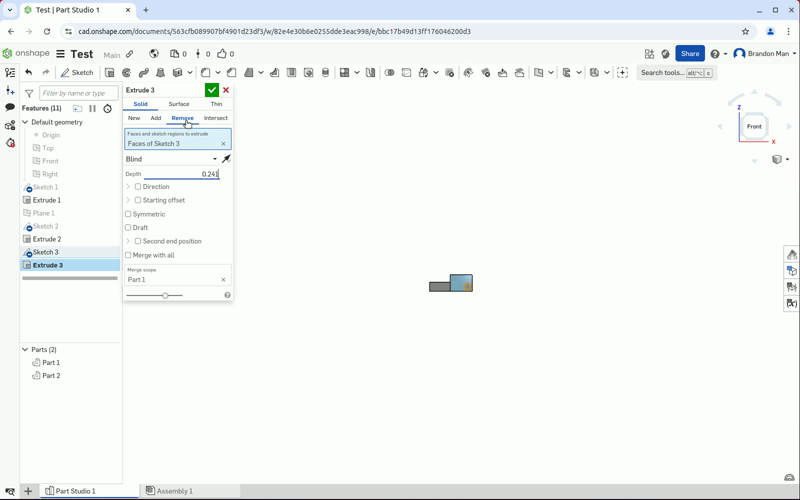
key(tab, 6)
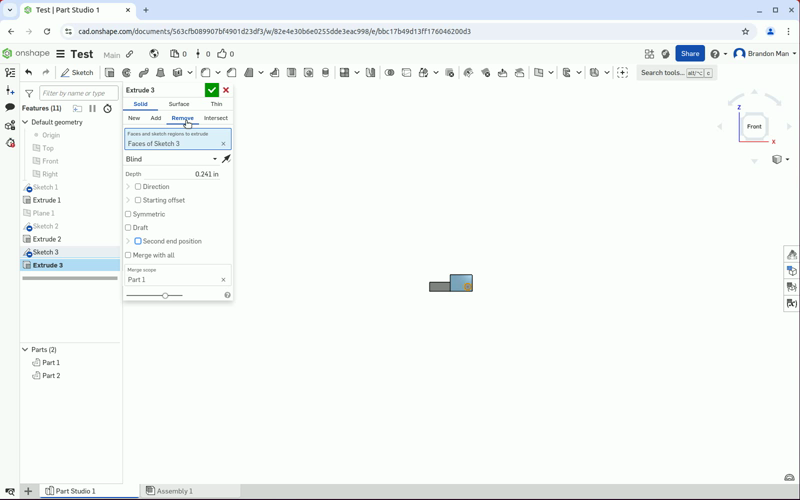
key(space)
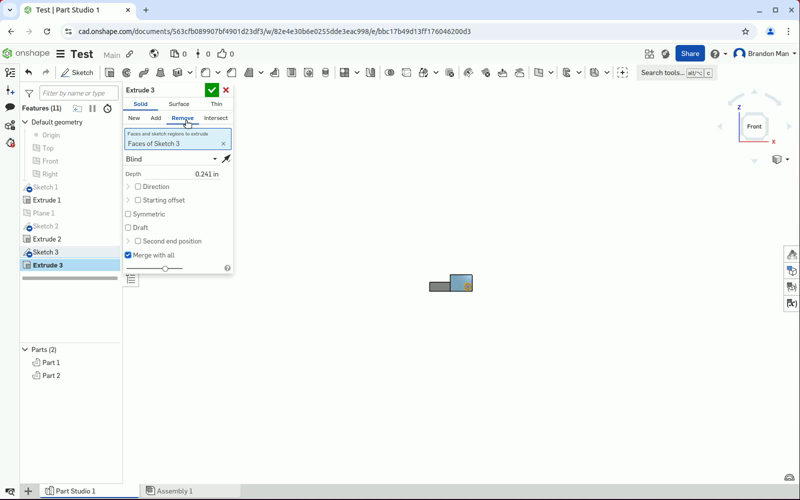
key(enter)
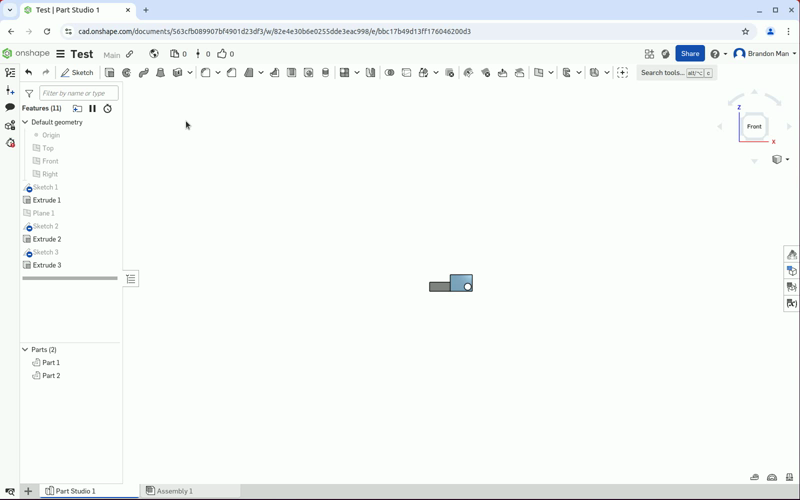
key(shift+h)
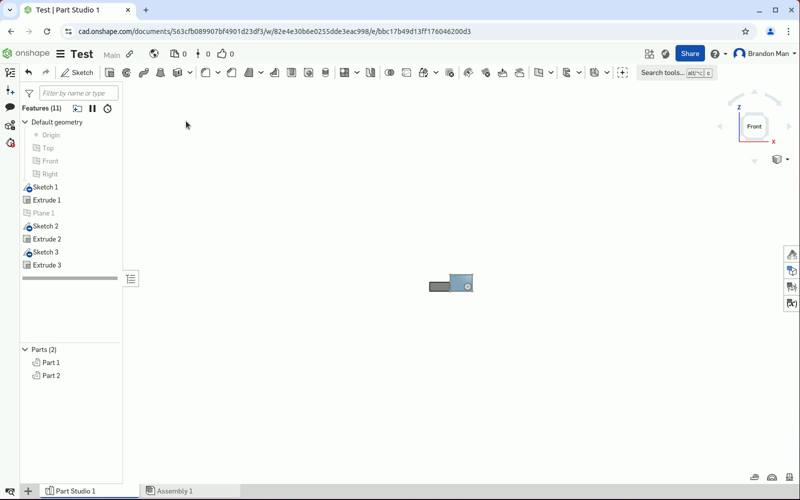
key(shift+h)
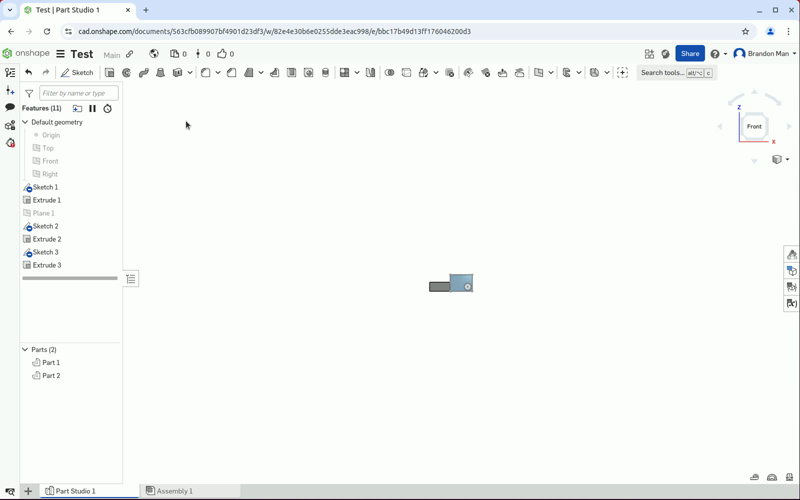
key(shift+7)
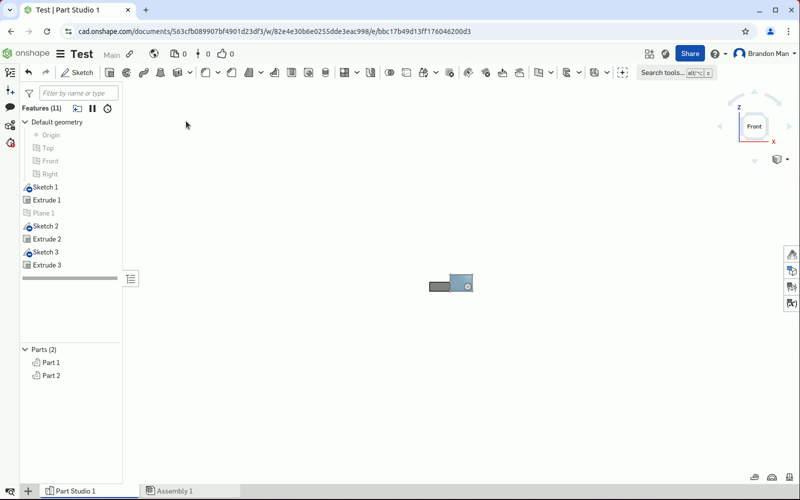
key(left, 2)
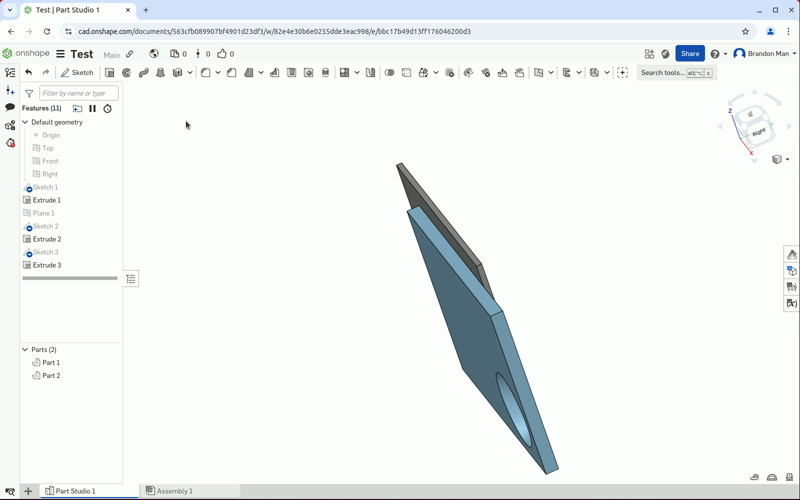
key(down, 2)
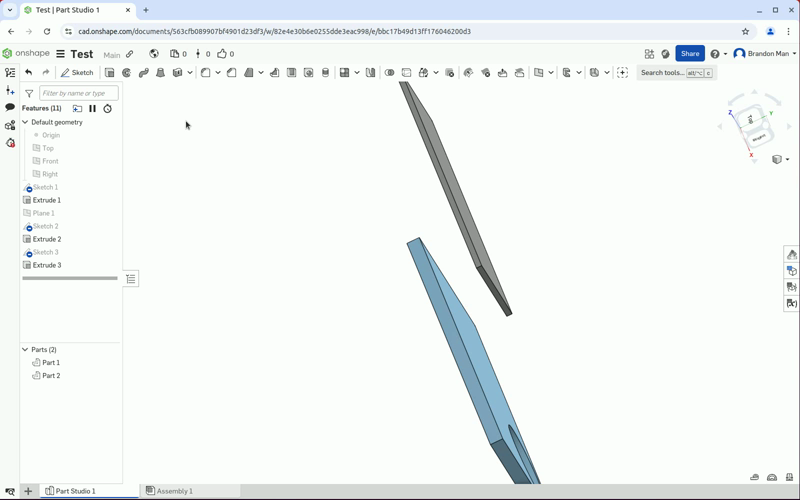
key(up, 2)
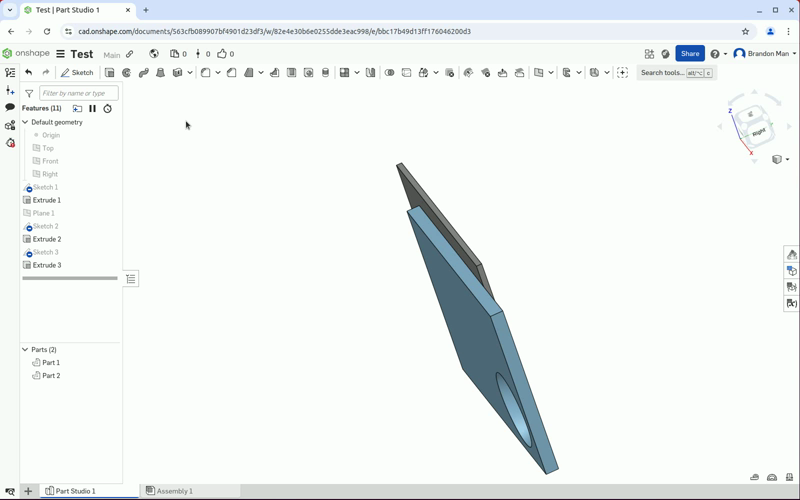
key(right, 2)
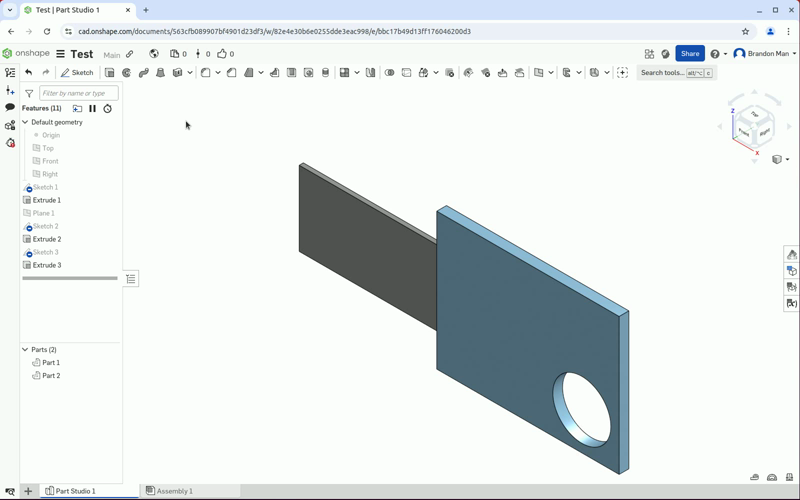
mouse_move(73, 189)
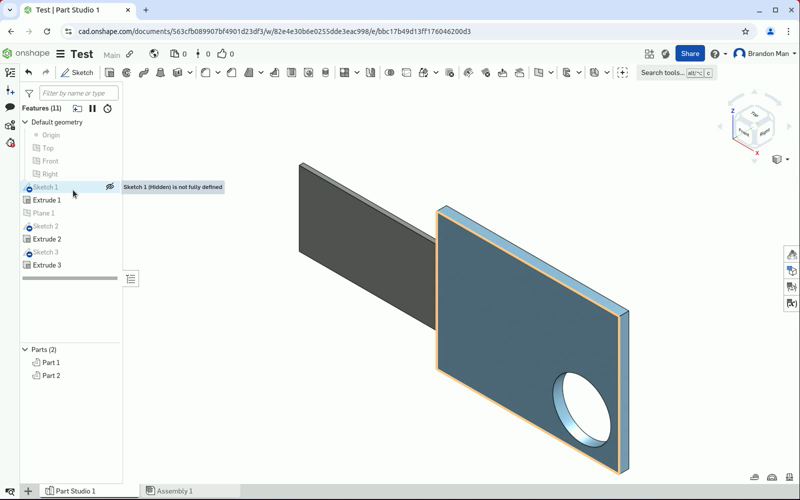
click(73, 189)